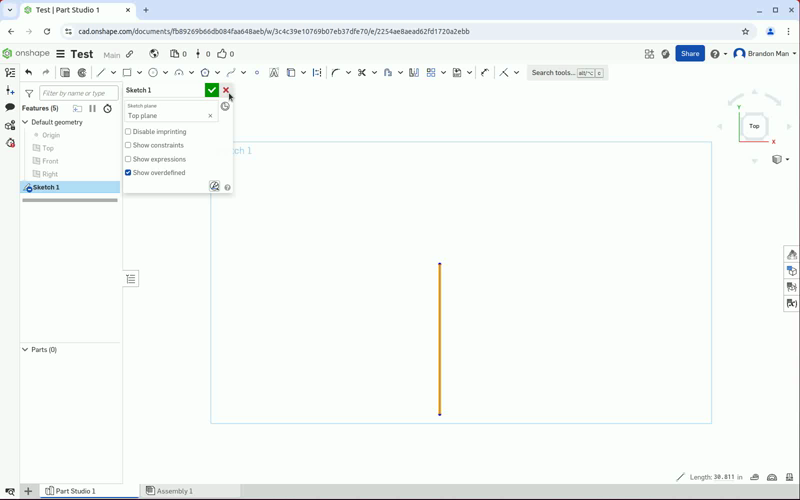
key(shift+h)
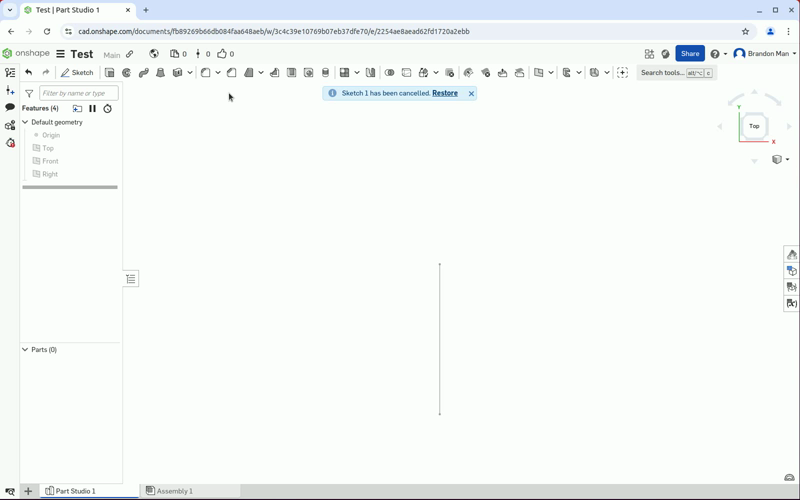
mouse_move(73, 352)
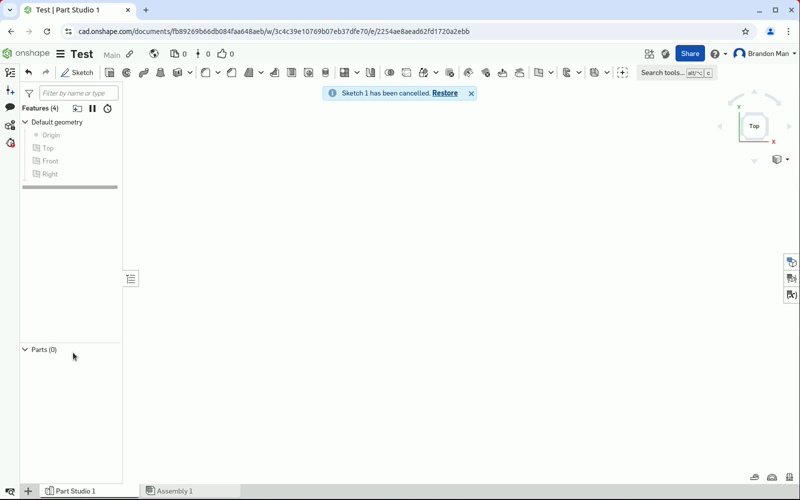
key(y)
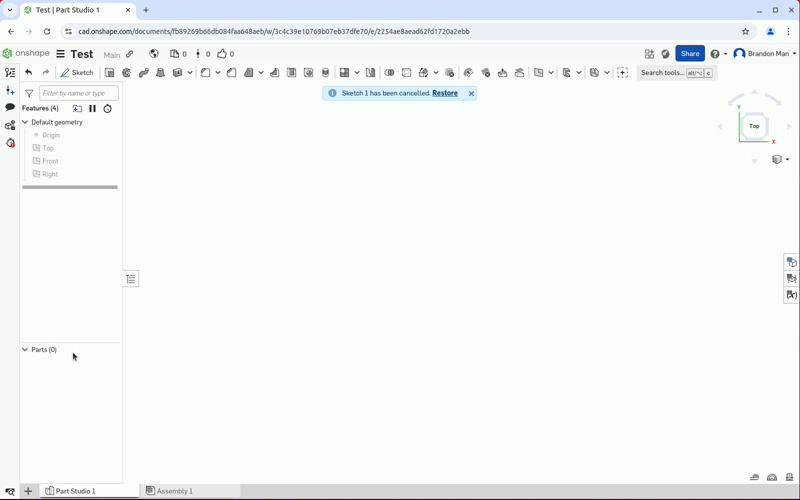
key(shift+p)
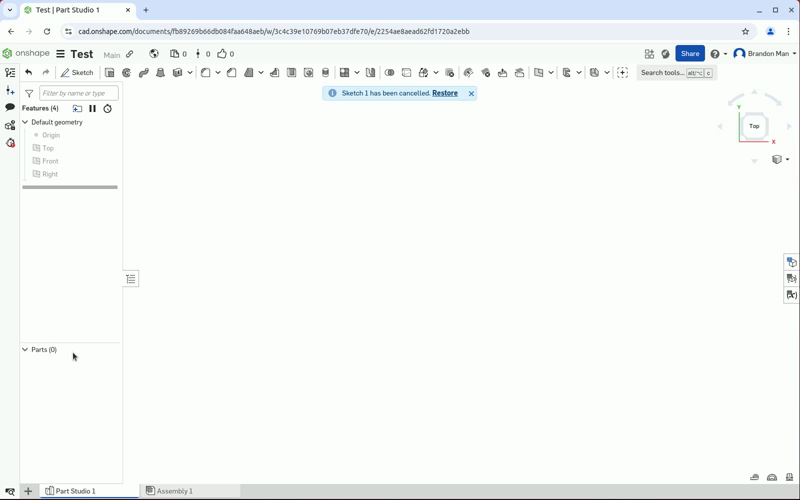
key(space)
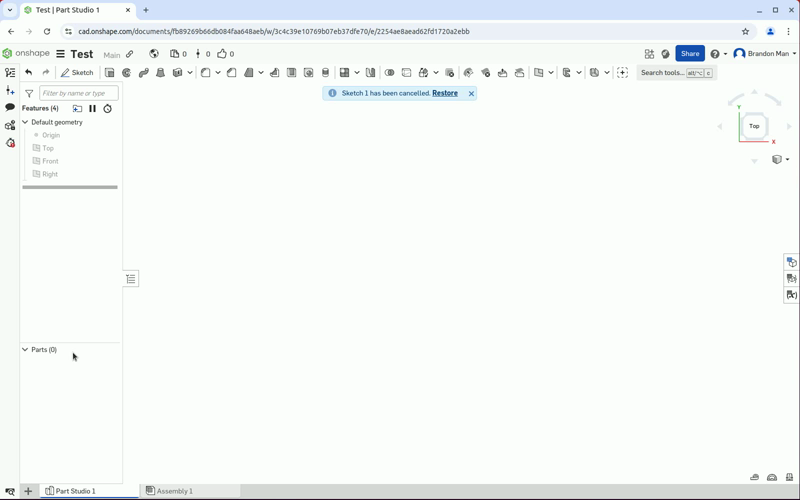
key_down(shift)
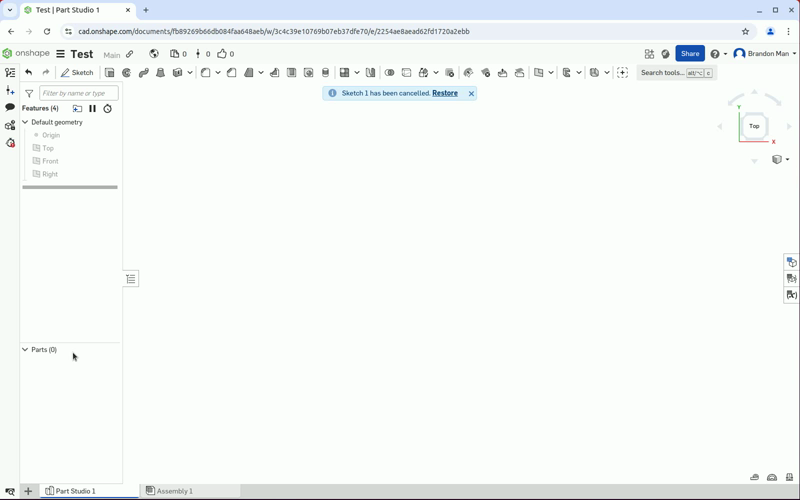
key(up)
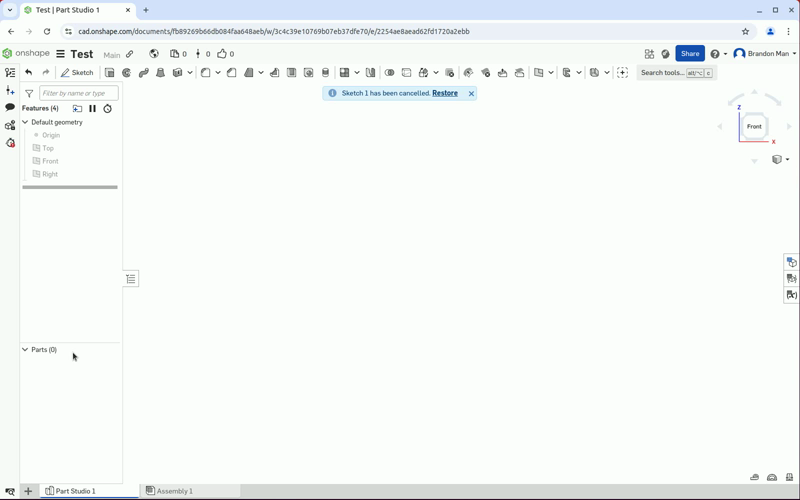
key_up(shift)
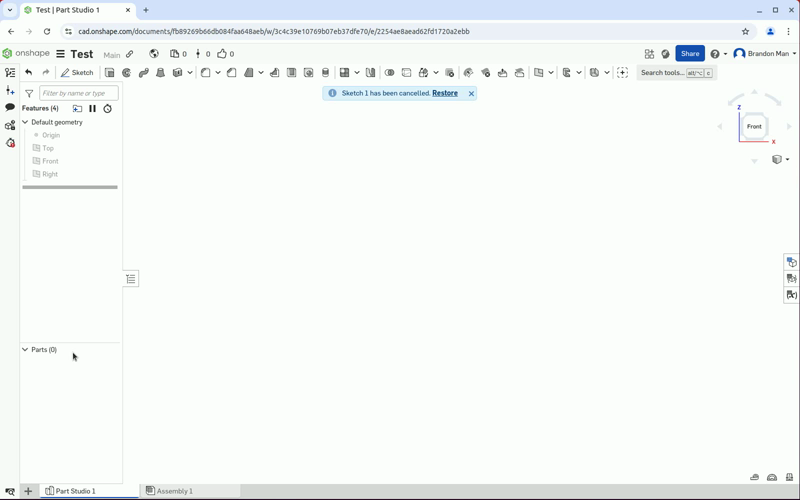
mouse_move(73, 352)
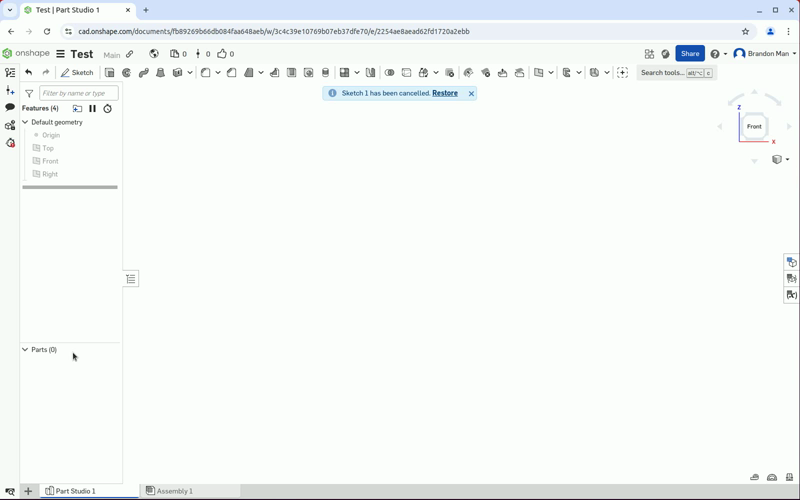
key(shift+y)
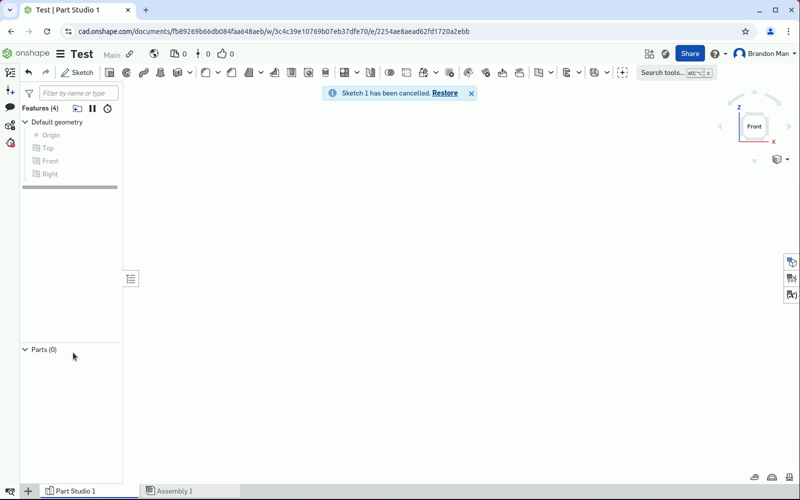
key(shift+s)
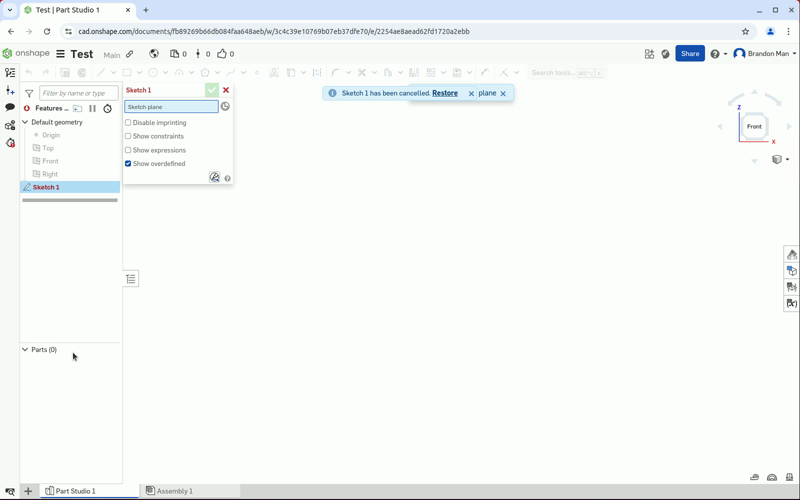
mouse_move(73, 163)
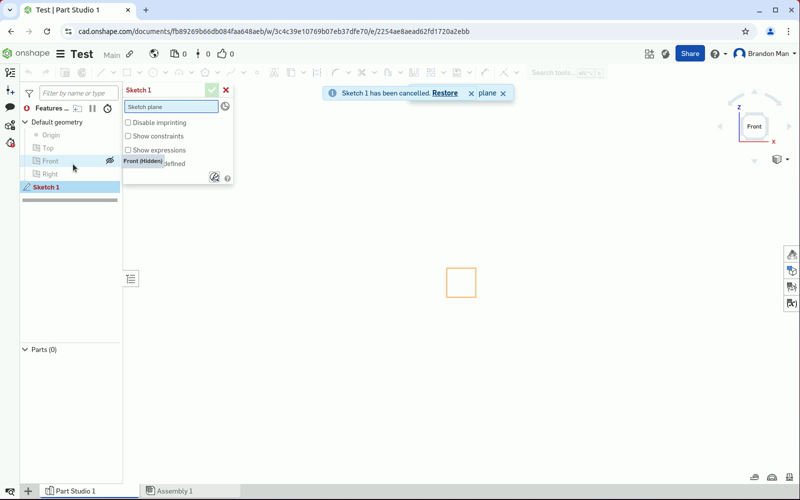
click(73, 163)
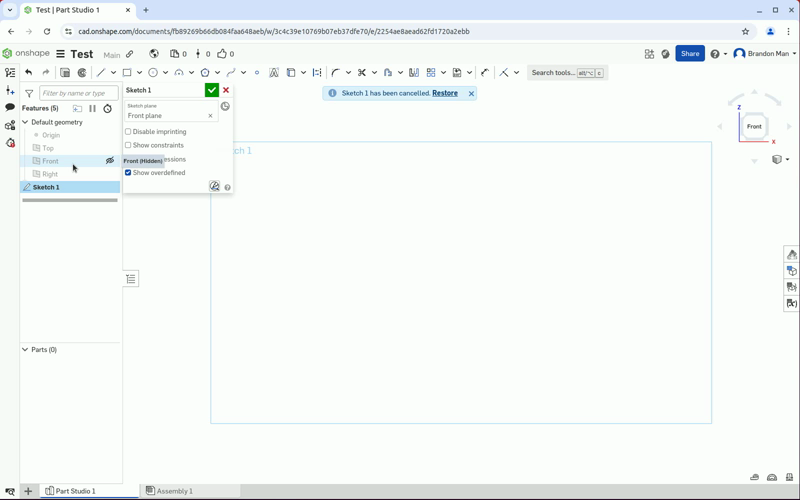
mouse_move(73, 352)
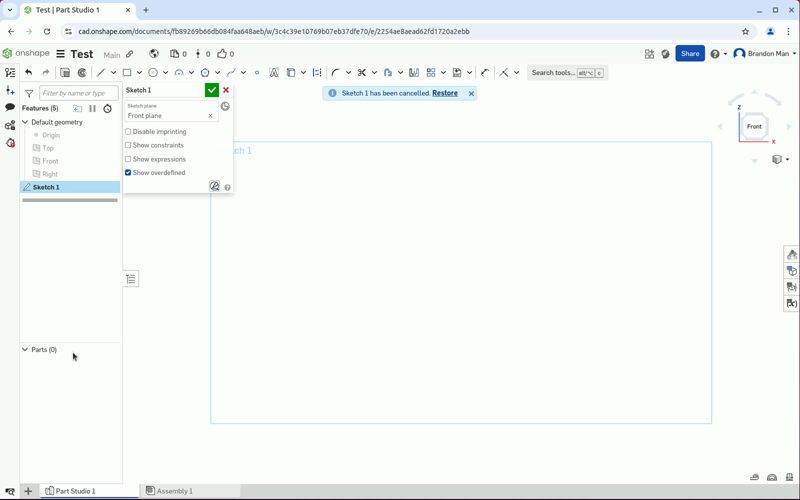
key(y)
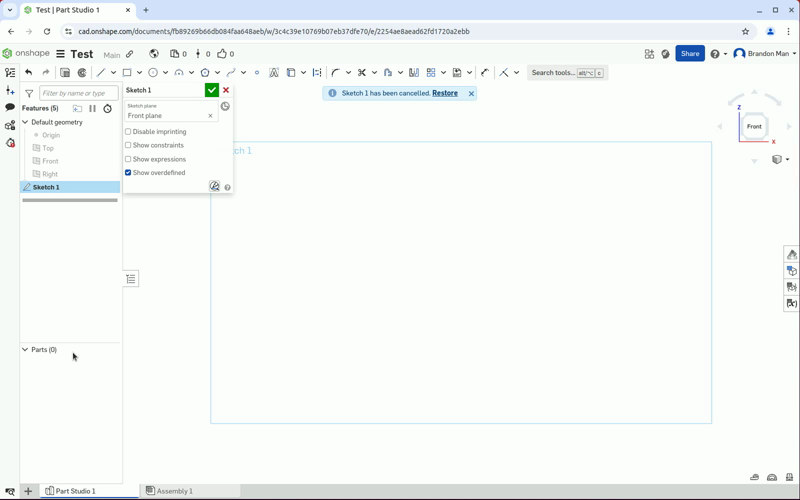
key(a)
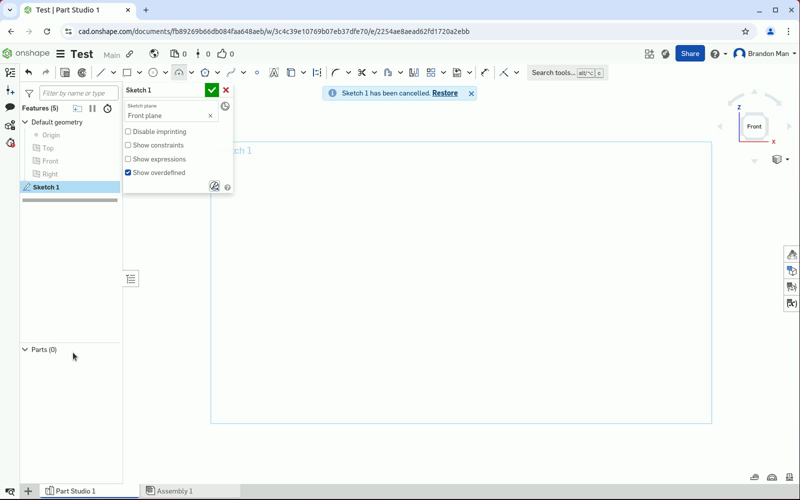
key_down(shift)
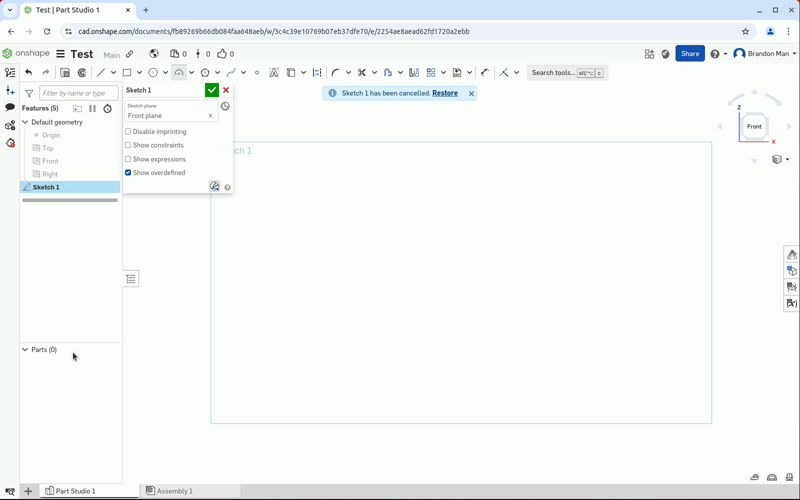
mouse_move(460, 273)
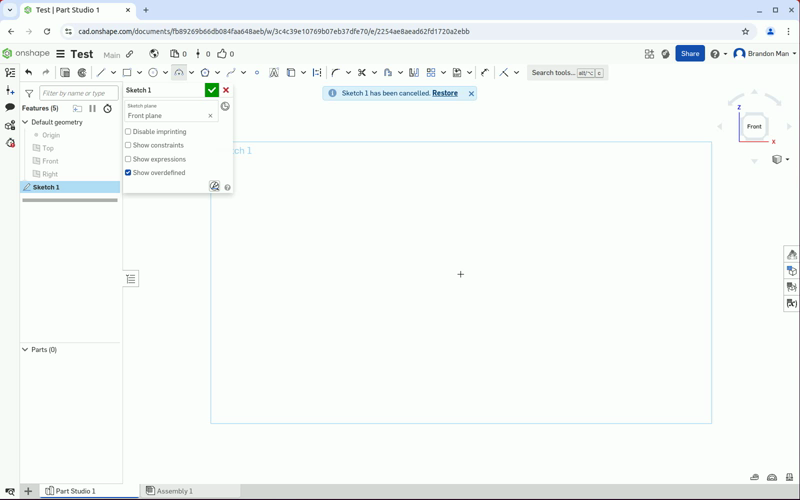
click(460, 273)
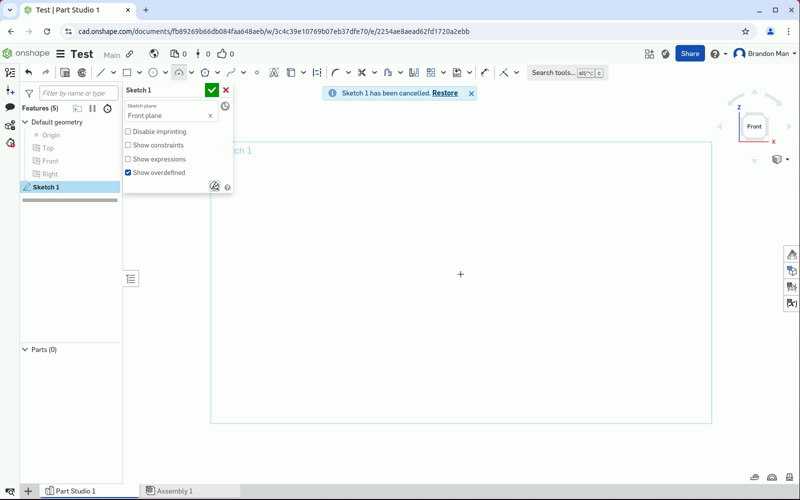
key_up(shift)
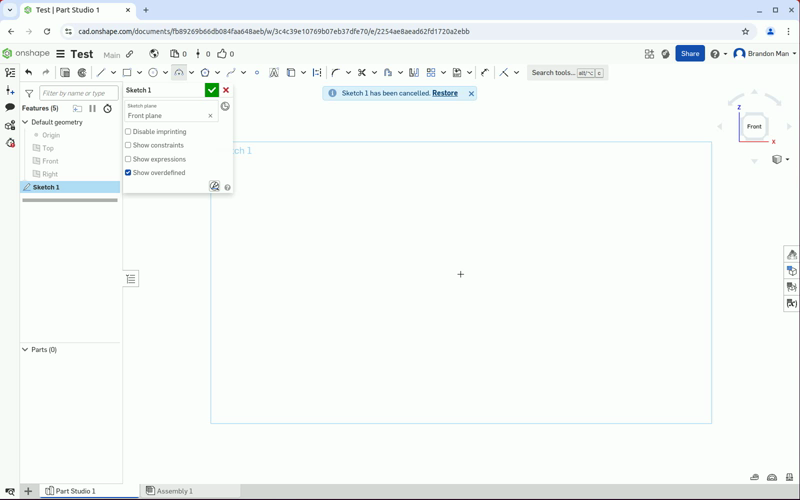
key_down(shift)
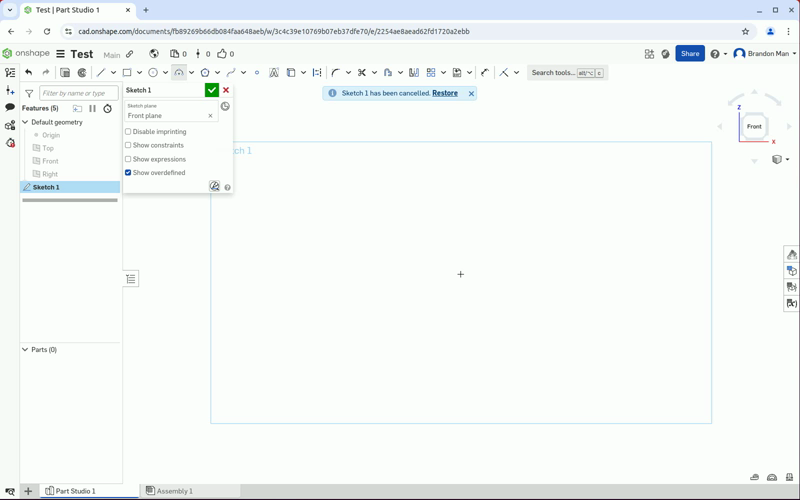
mouse_move(470, 283)
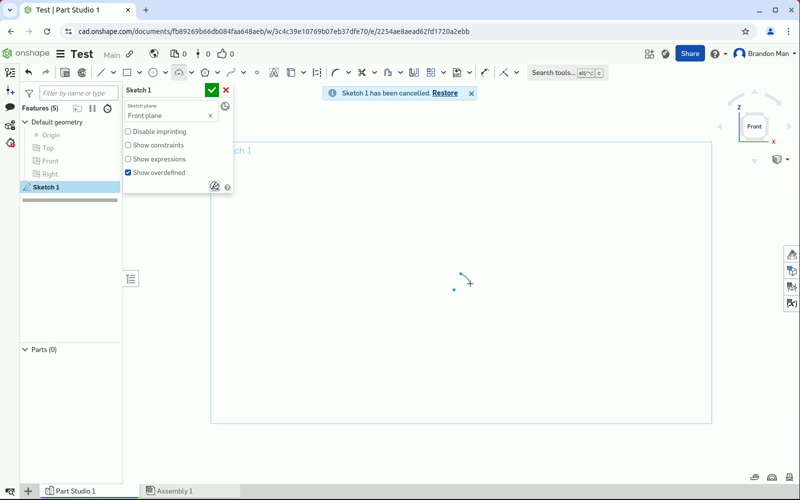
click(470, 283)
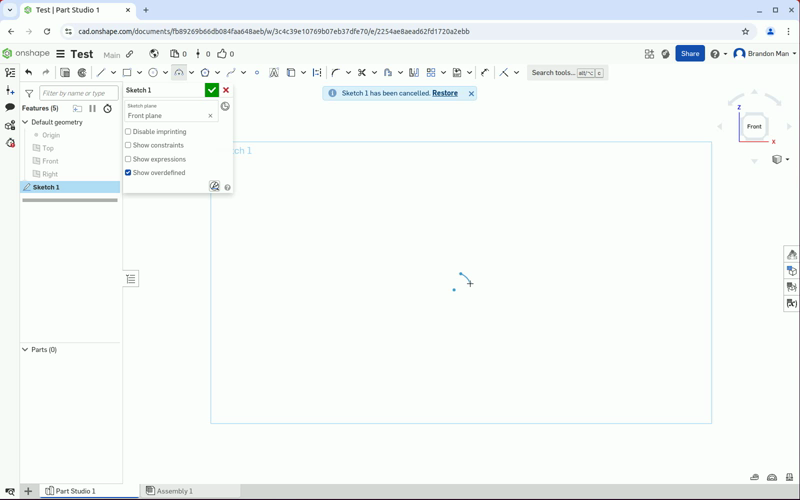
mouse_move(463, 280)
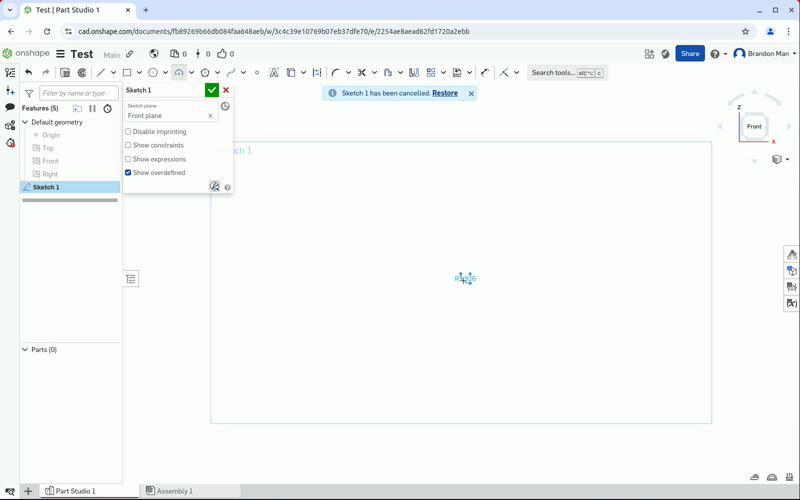
click(463, 280)
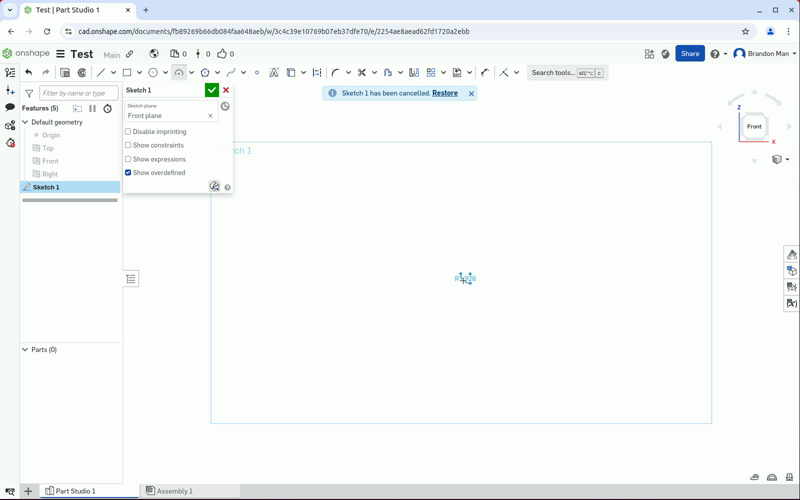
key_up(shift)
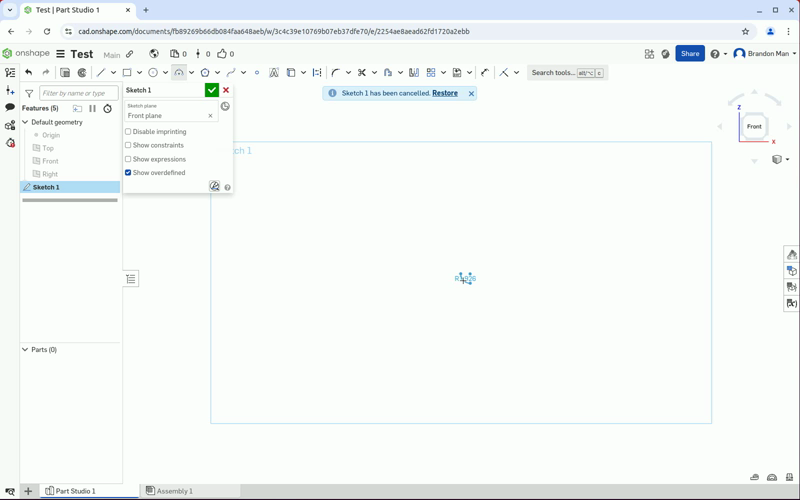
key(esc)
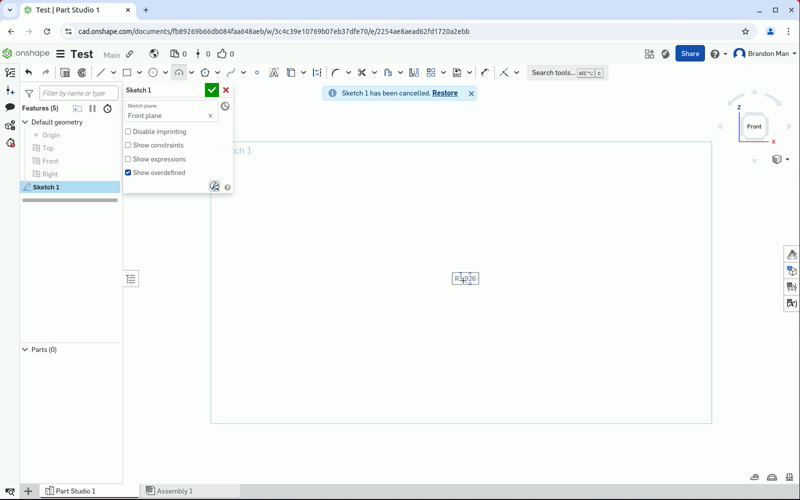
key(l)
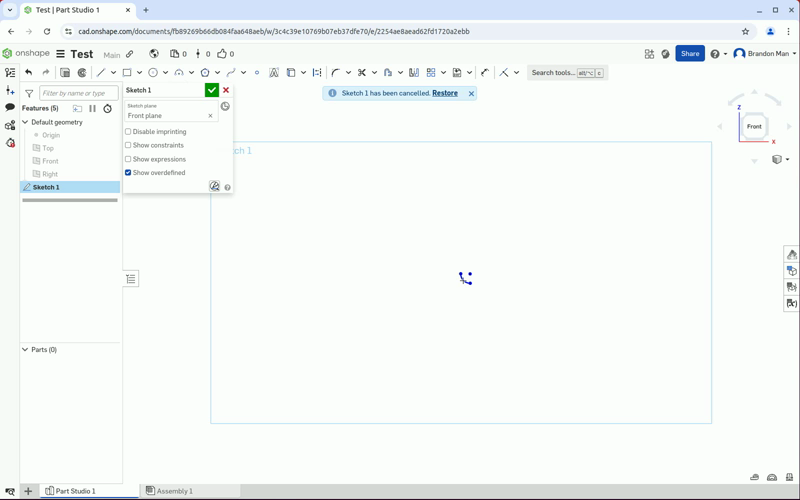
mouse_move(470, 283)
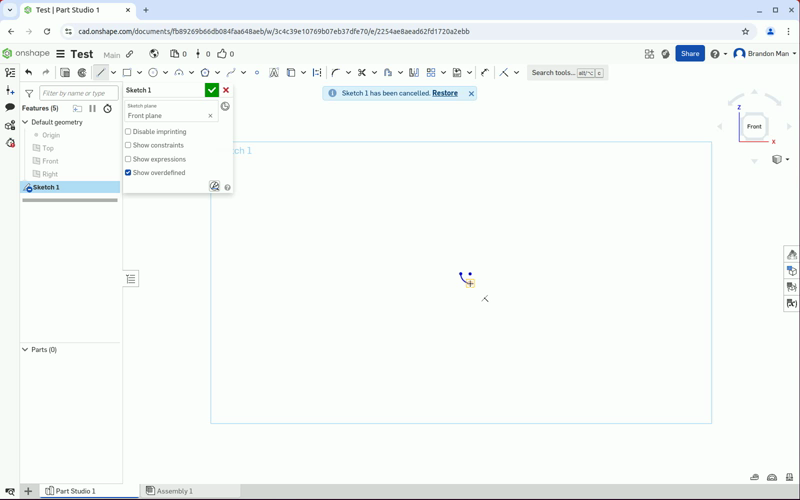
click(470, 283)
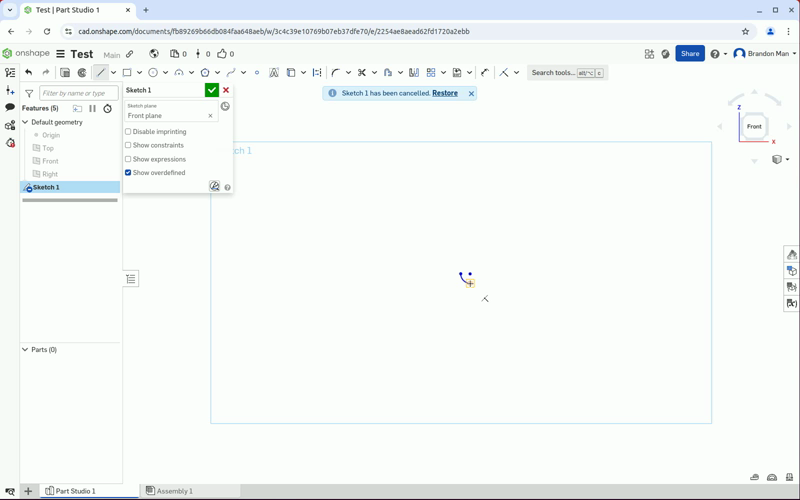
key_down(shift)
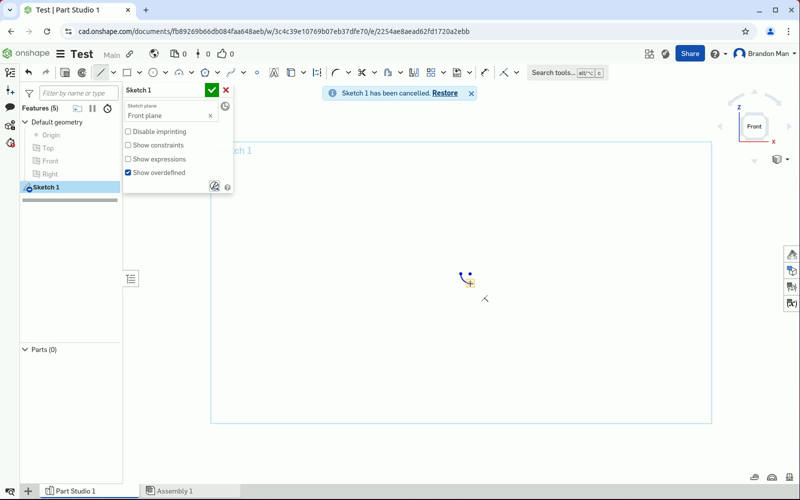
mouse_move(563, 283)
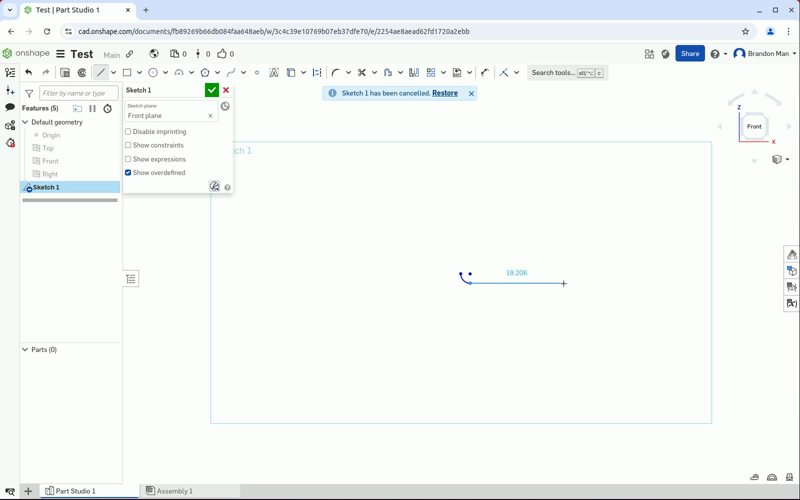
click(563, 283)
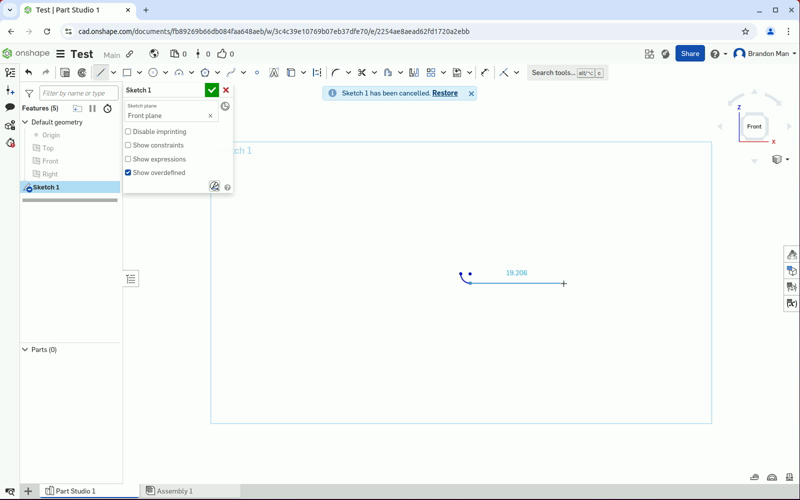
key_up(shift)
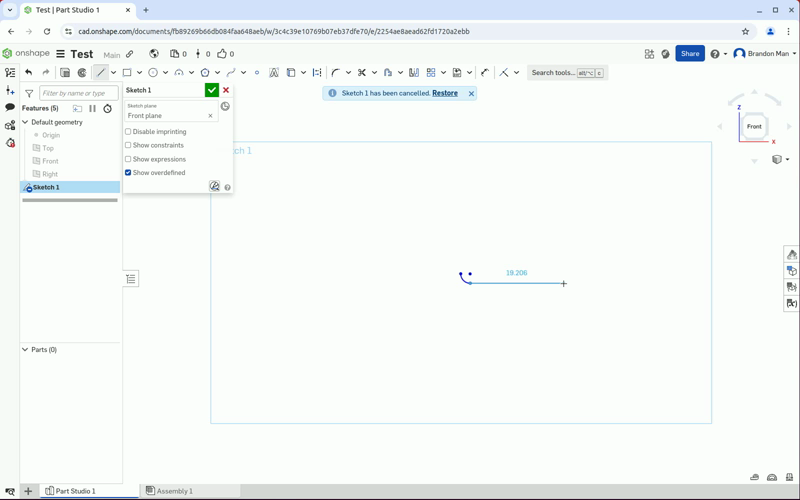
key(esc)
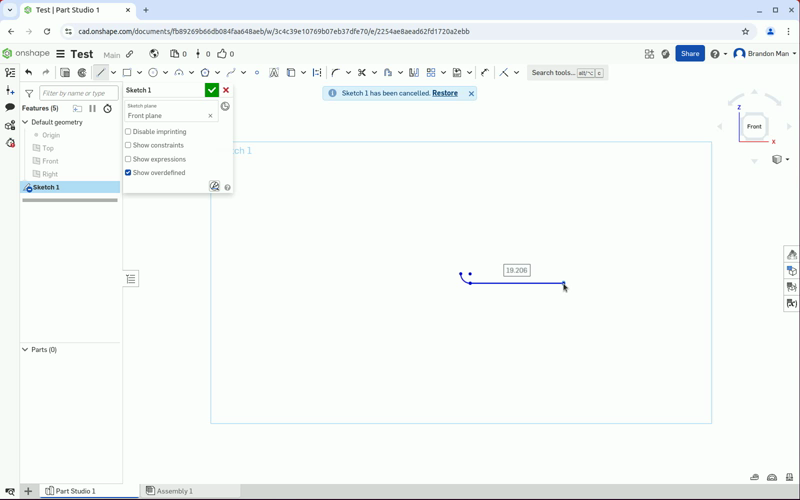
key(a)
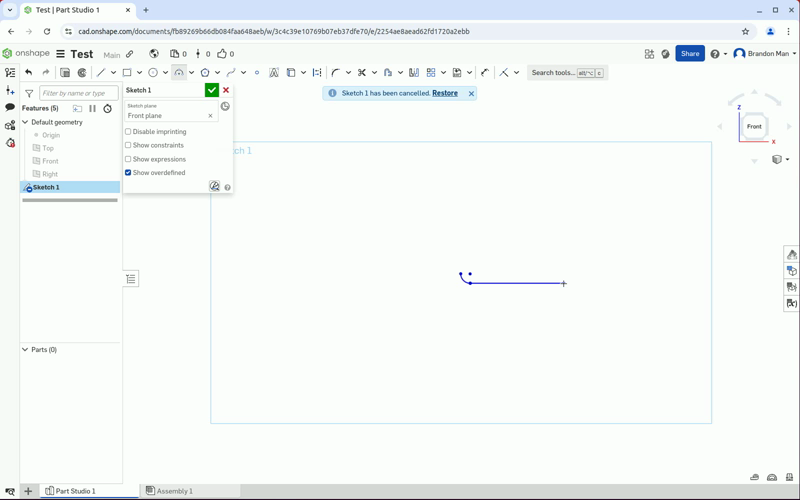
mouse_move(563, 283)
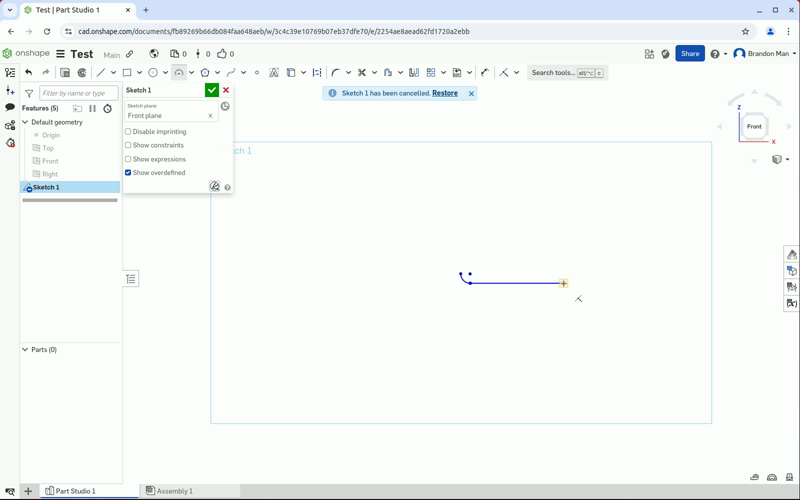
click(563, 283)
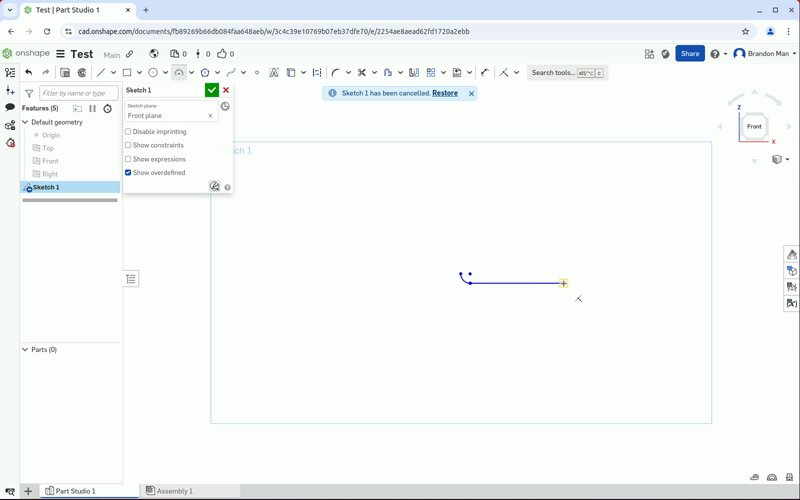
key_down(shift)
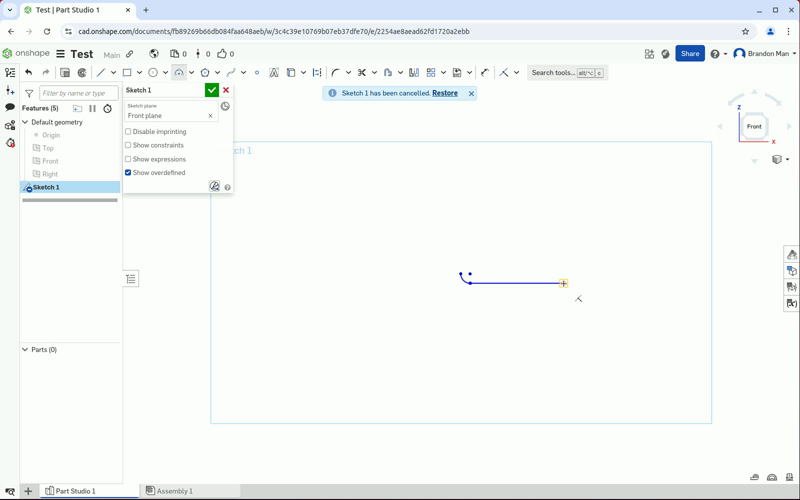
mouse_move(573, 273)
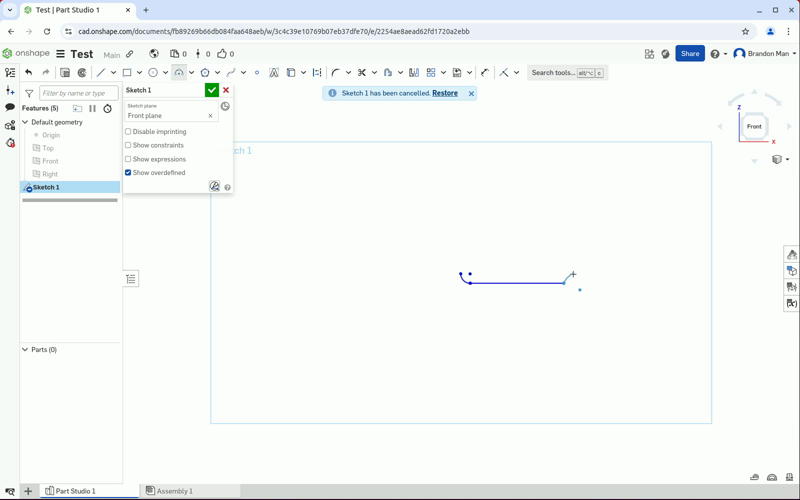
click(573, 273)
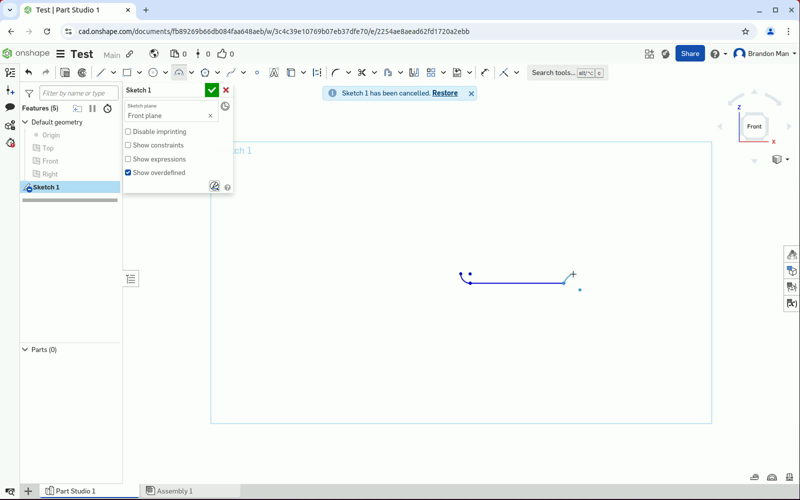
mouse_move(570, 280)
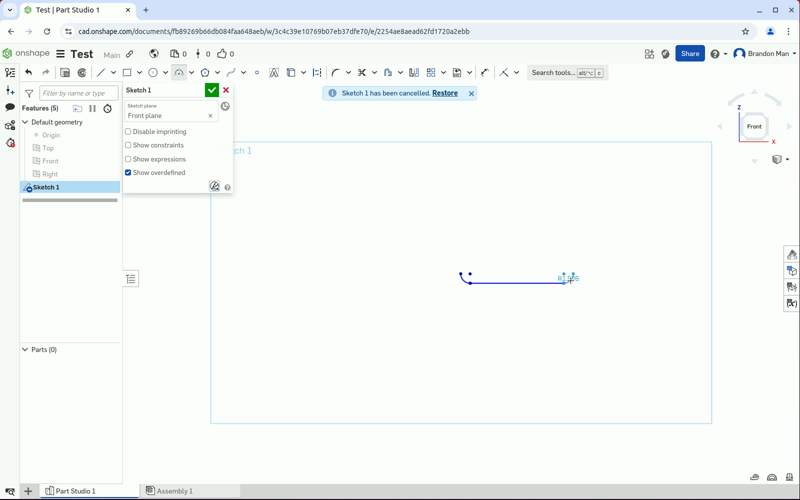
click(570, 280)
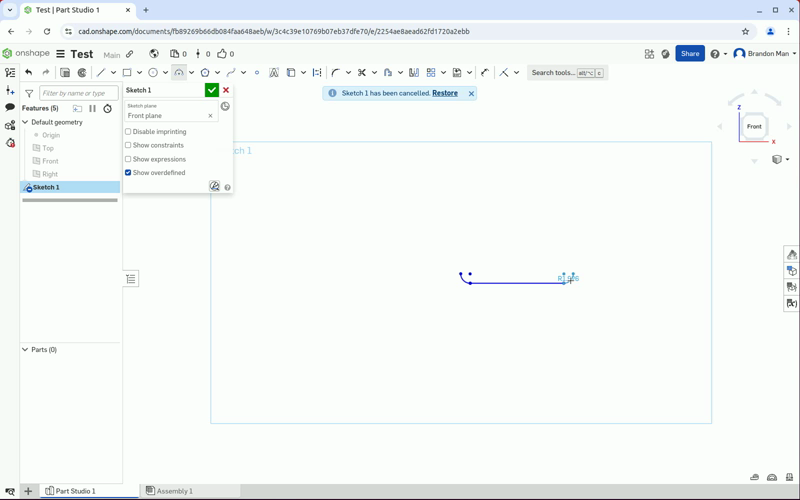
key_up(shift)
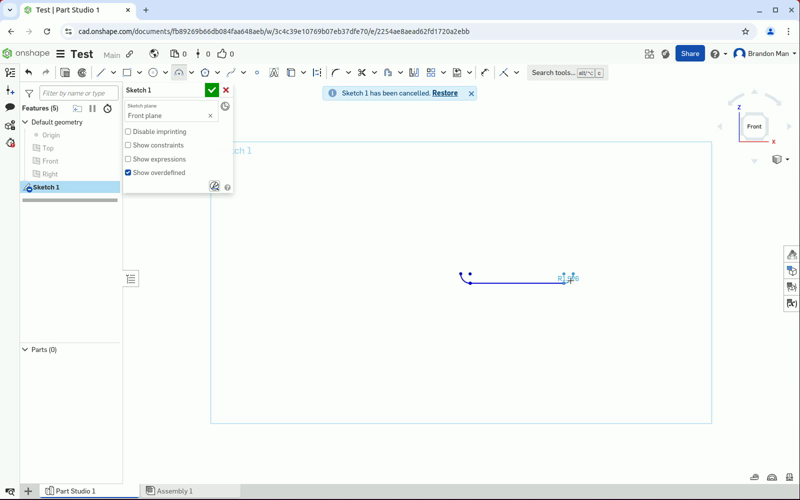
key(esc)
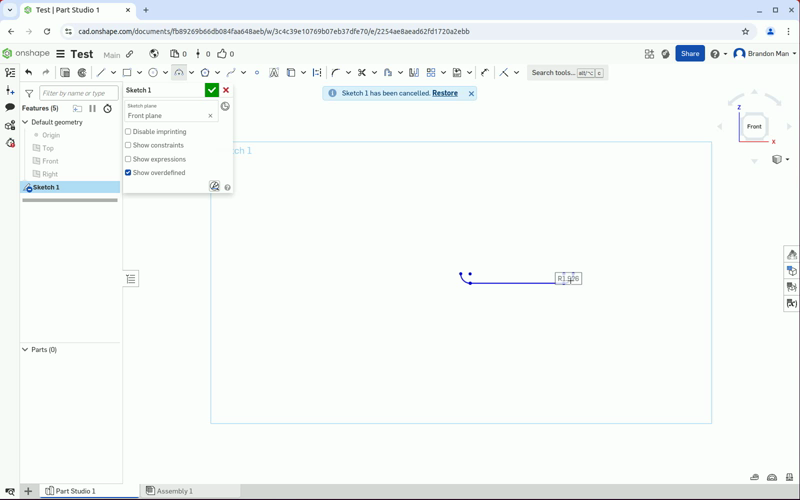
key(l)
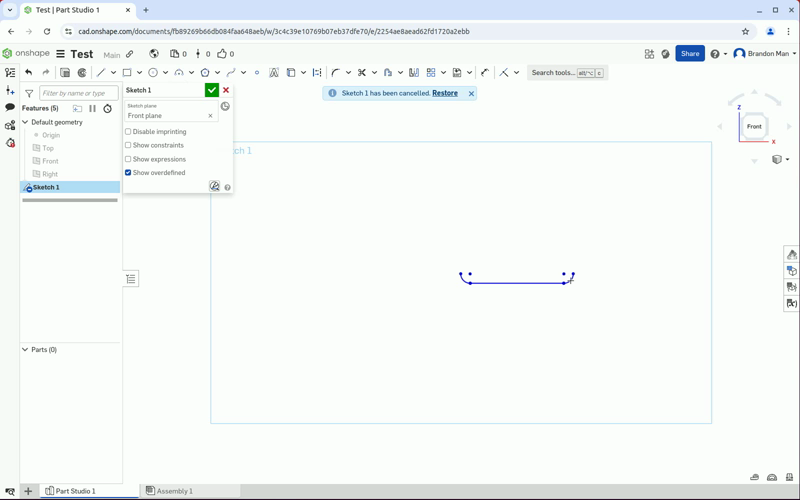
mouse_move(573, 273)
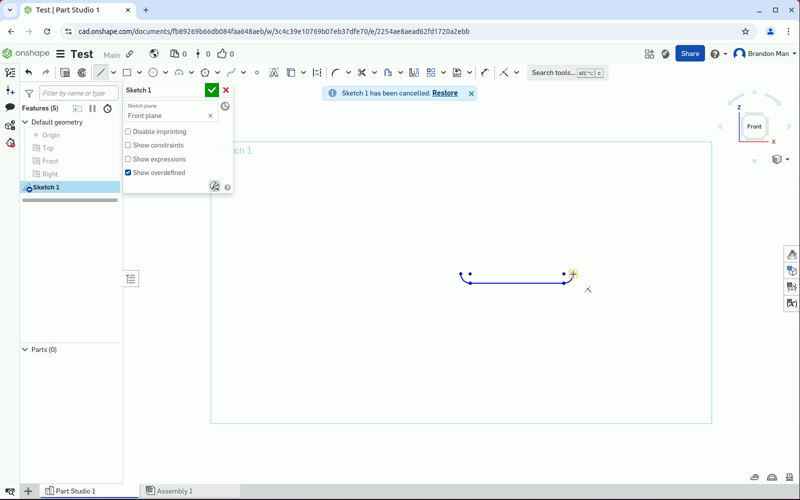
click(573, 273)
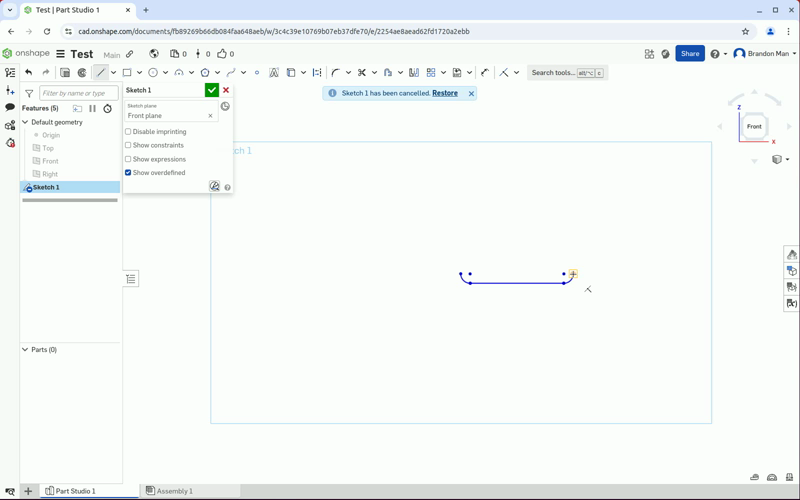
key_down(shift)
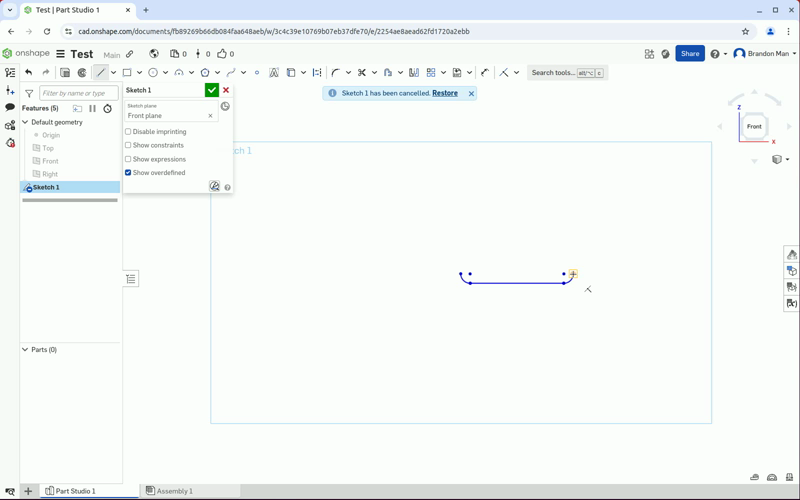
mouse_move(573, 180)
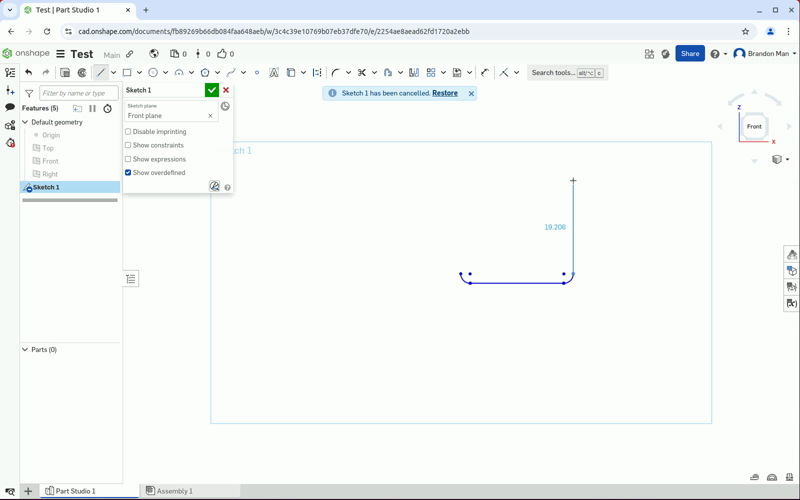
click(573, 180)
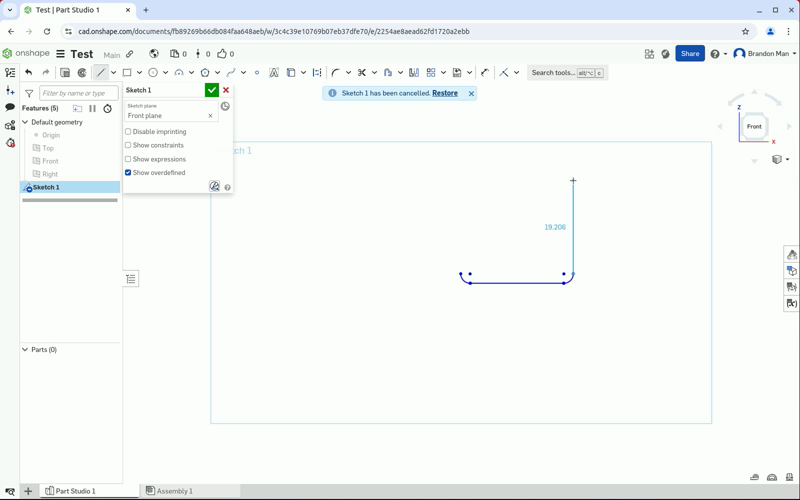
key_up(shift)
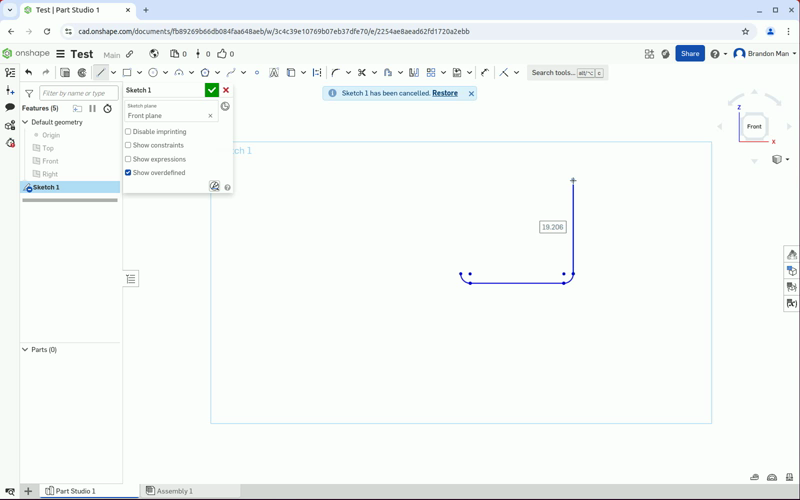
key(esc)
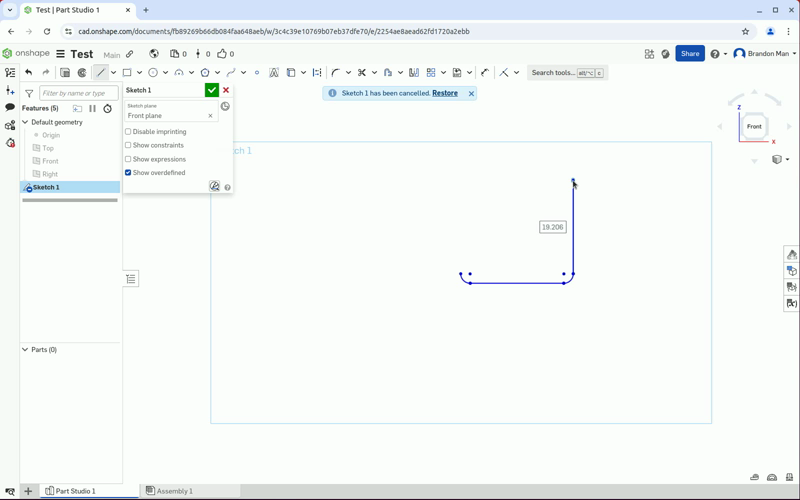
key(a)
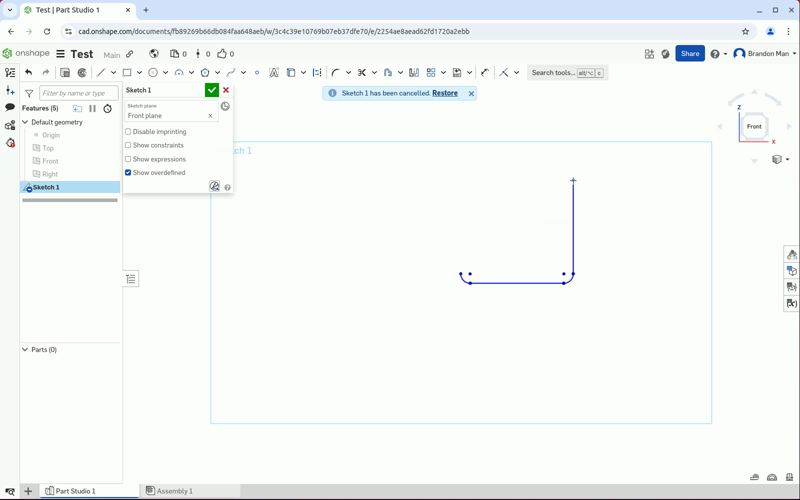
mouse_move(573, 180)
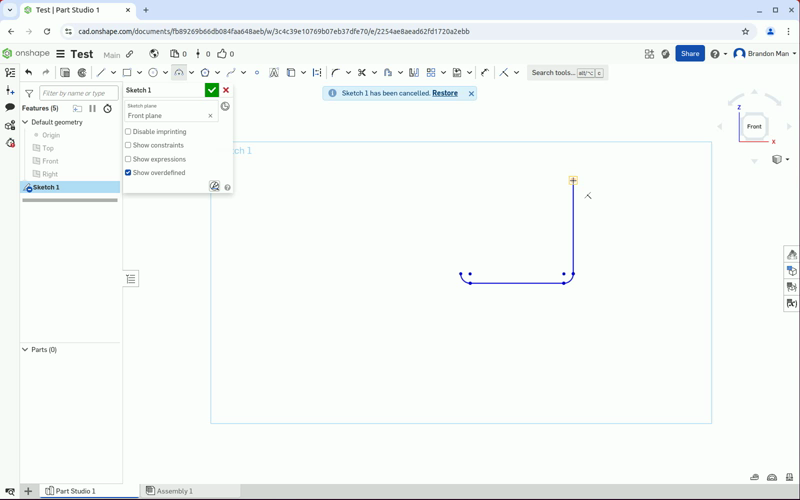
click(573, 180)
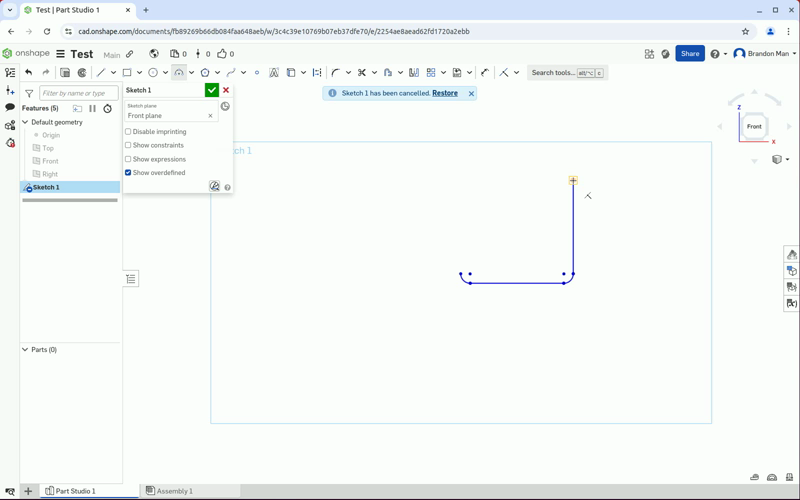
key_down(shift)
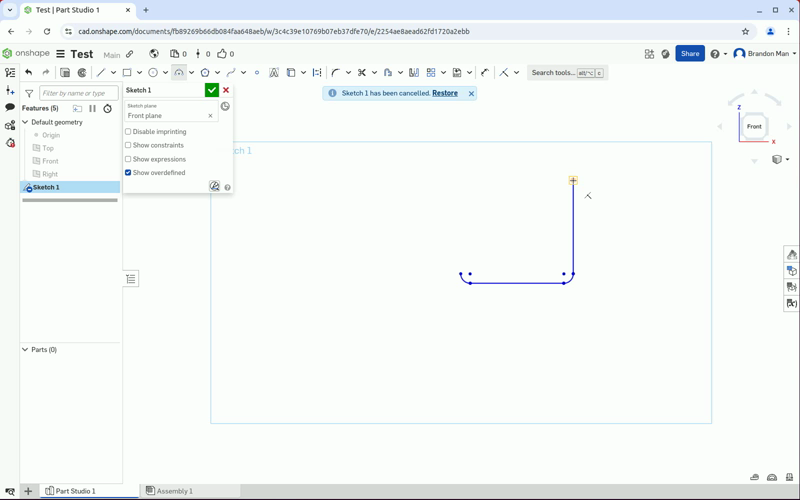
mouse_move(563, 170)
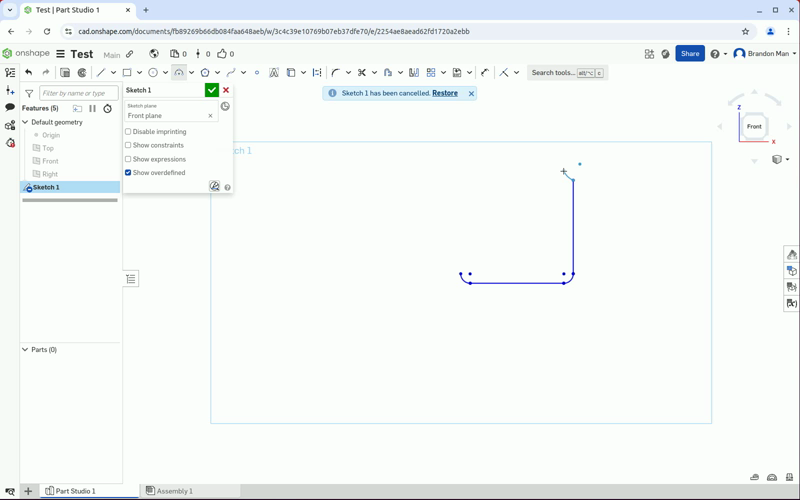
click(563, 170)
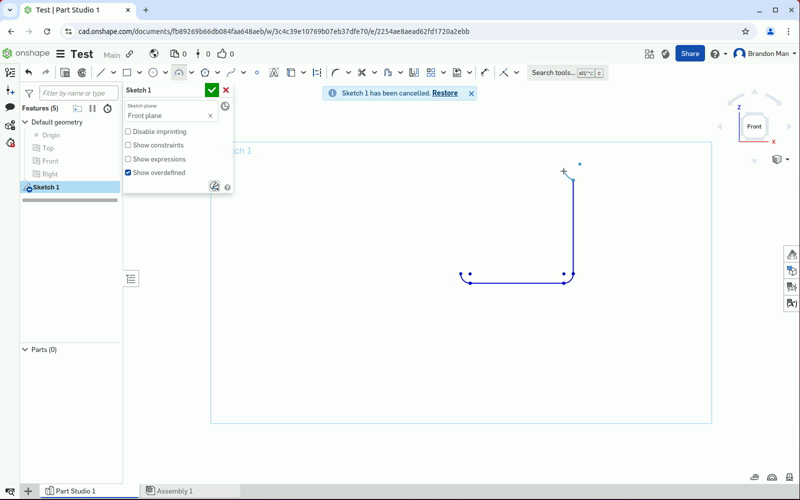
mouse_move(570, 173)
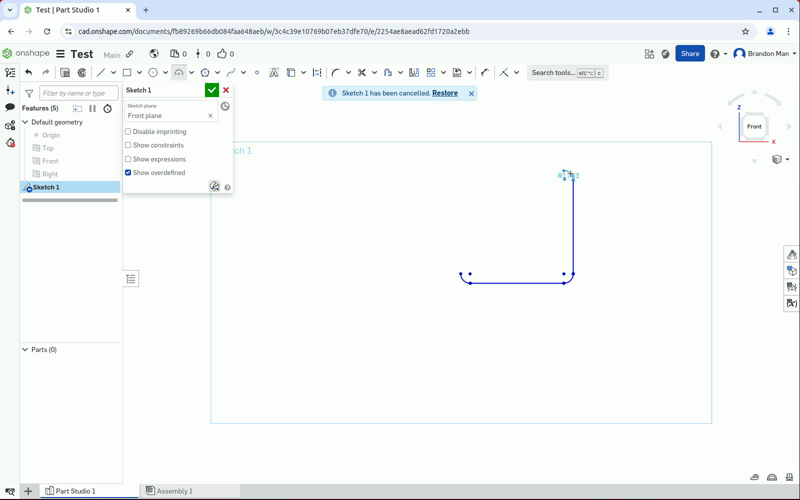
click(570, 173)
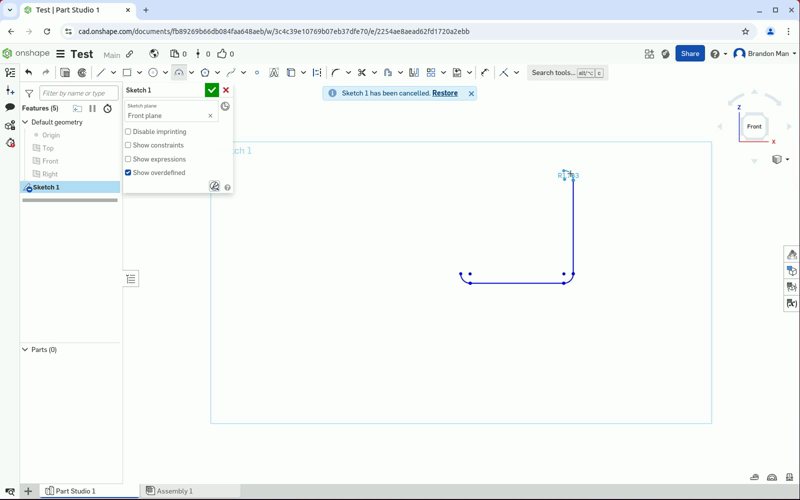
key_up(shift)
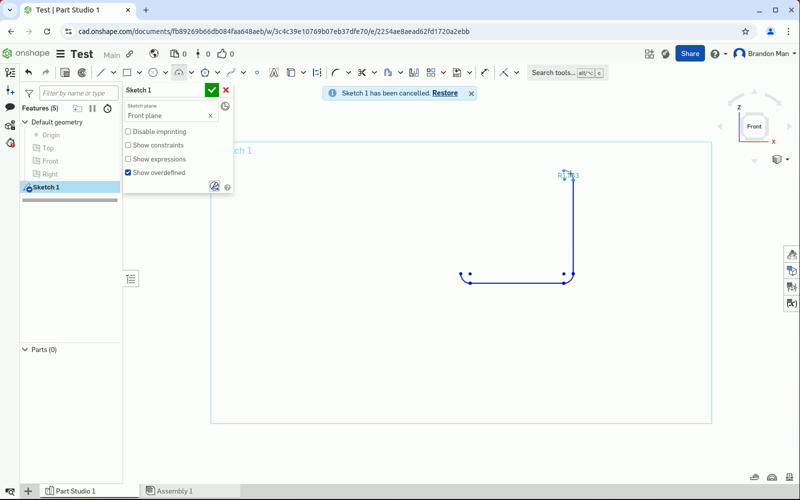
key(esc)
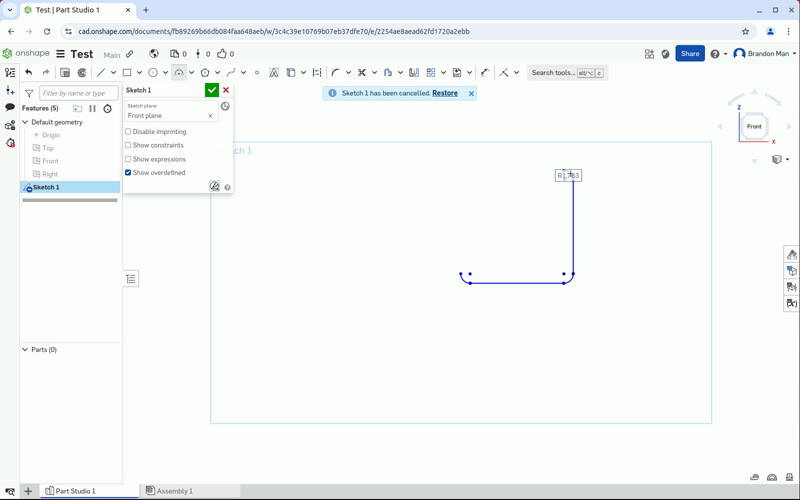
key(l)
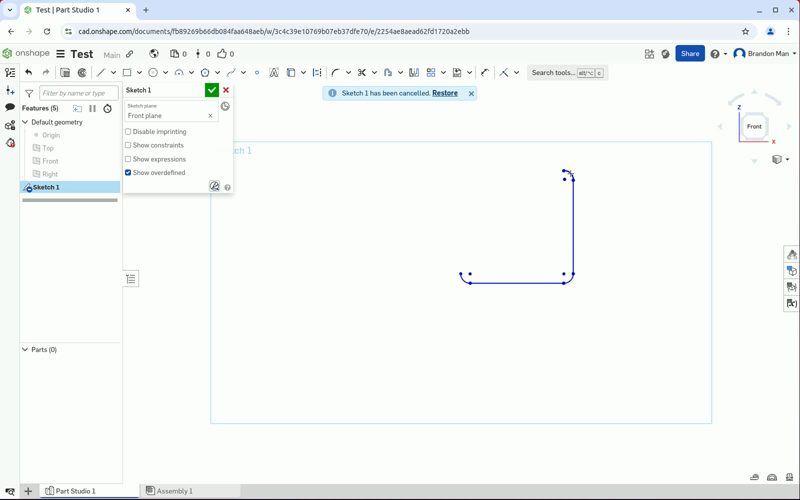
mouse_move(563, 170)
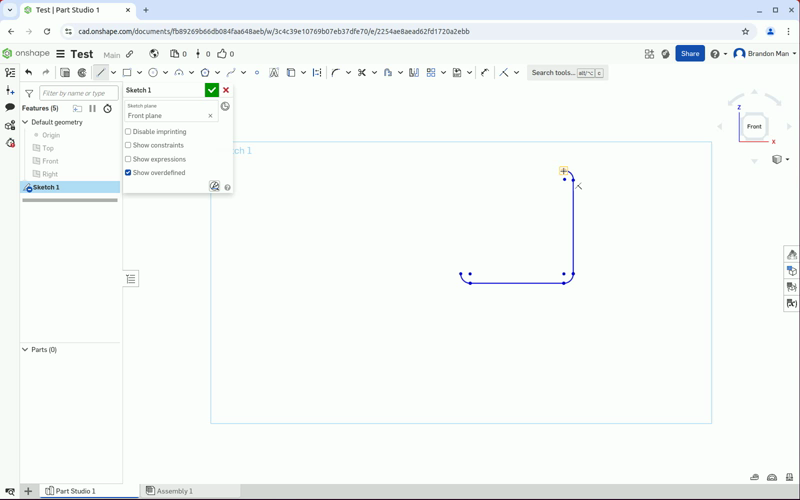
click(563, 170)
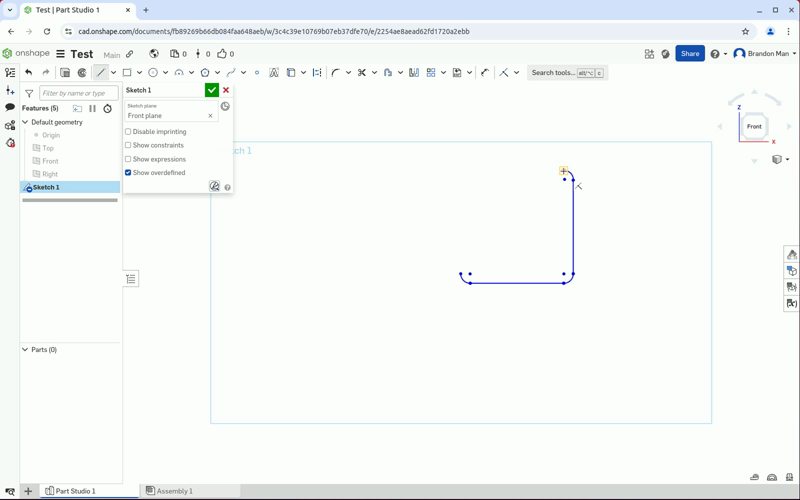
key_down(shift)
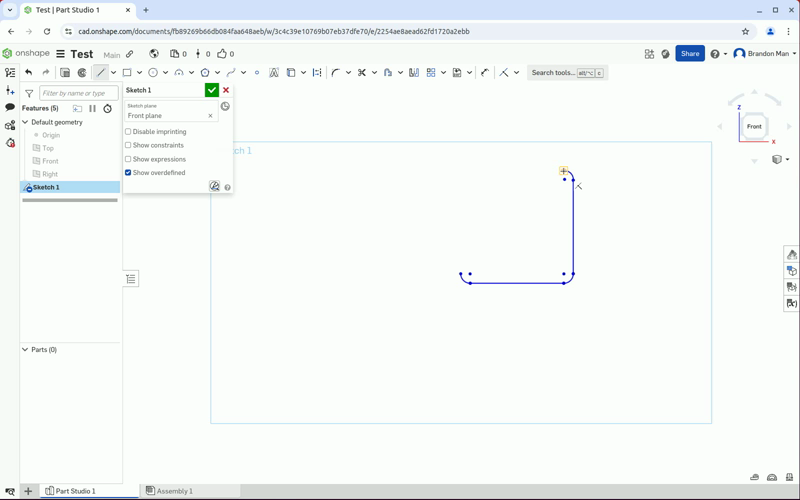
mouse_move(470, 170)
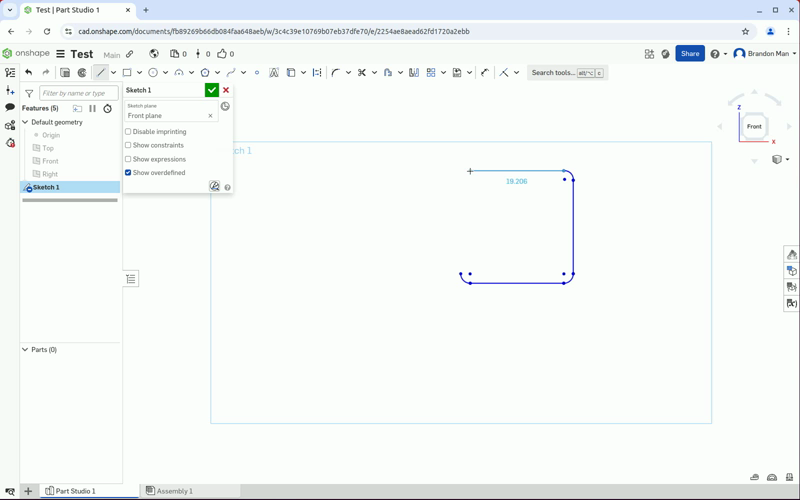
click(470, 170)
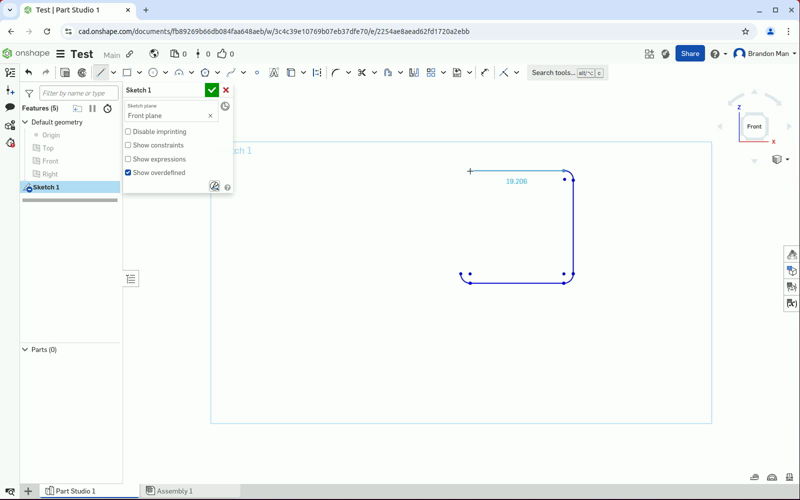
key_up(shift)
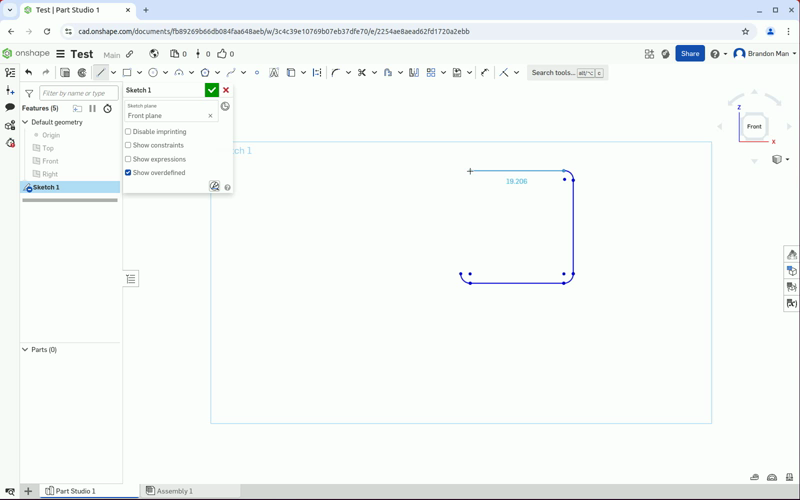
key(esc)
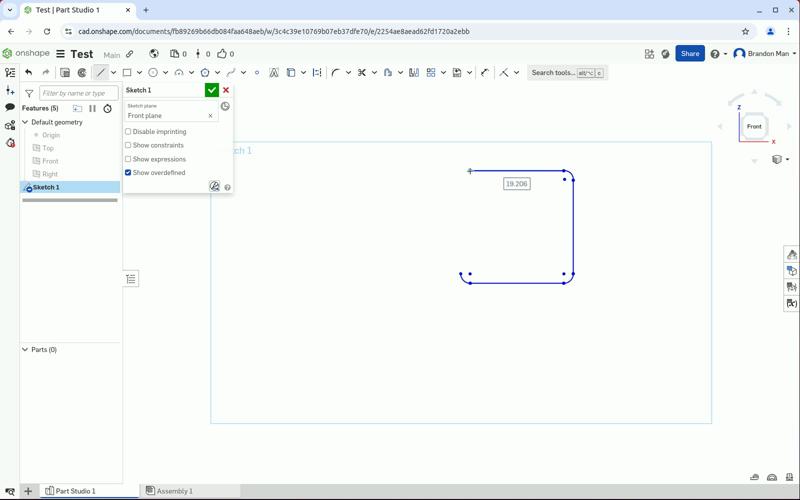
key(a)
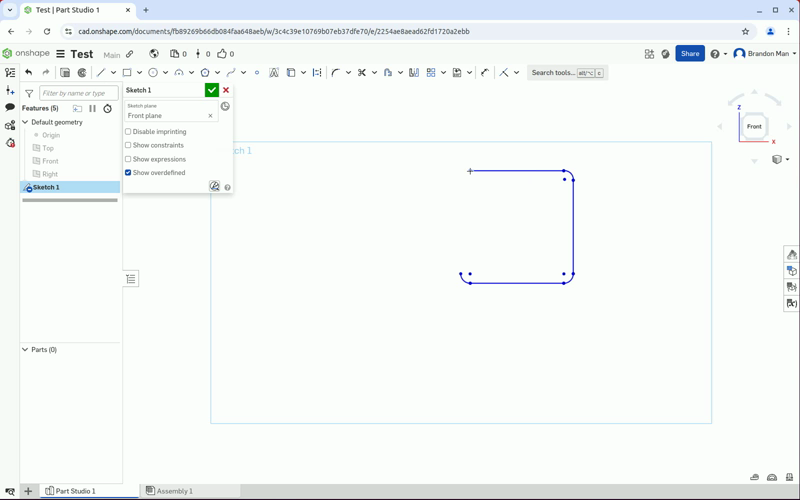
mouse_move(470, 170)
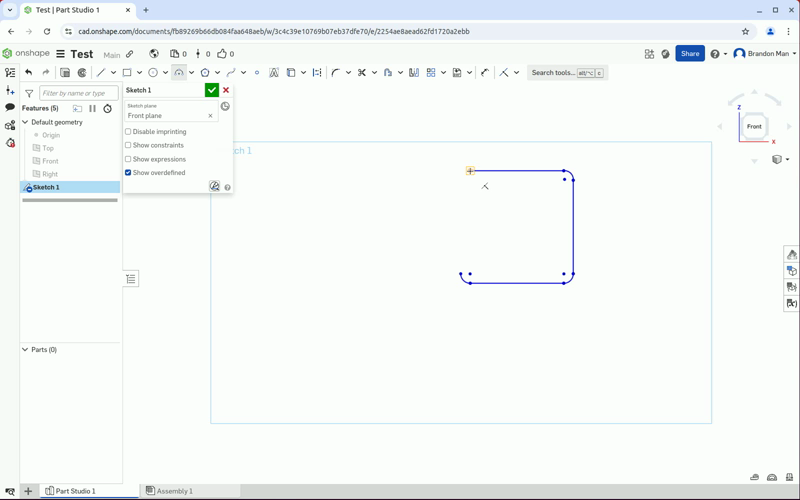
click(470, 170)
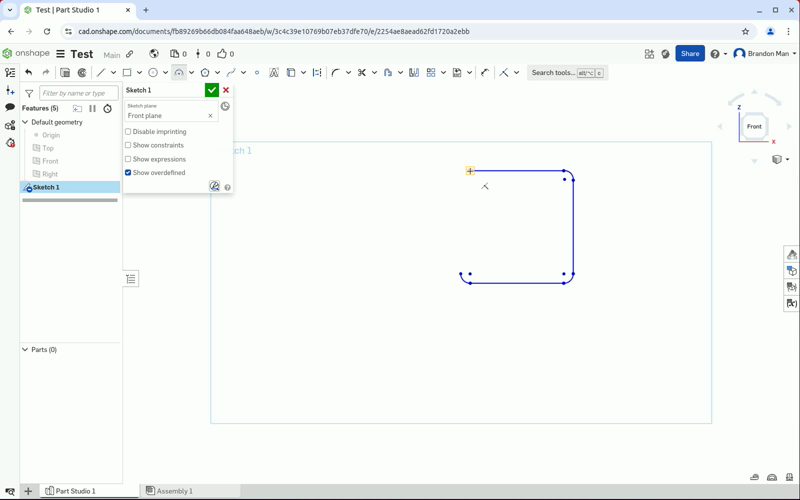
key_down(shift)
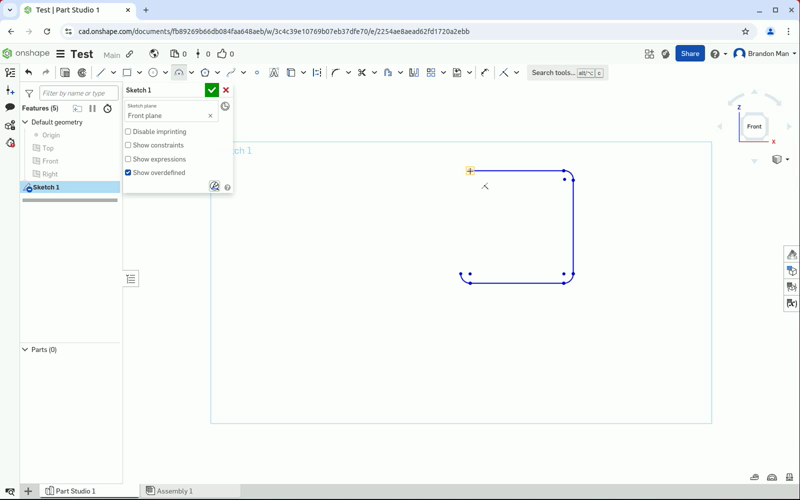
mouse_move(460, 180)
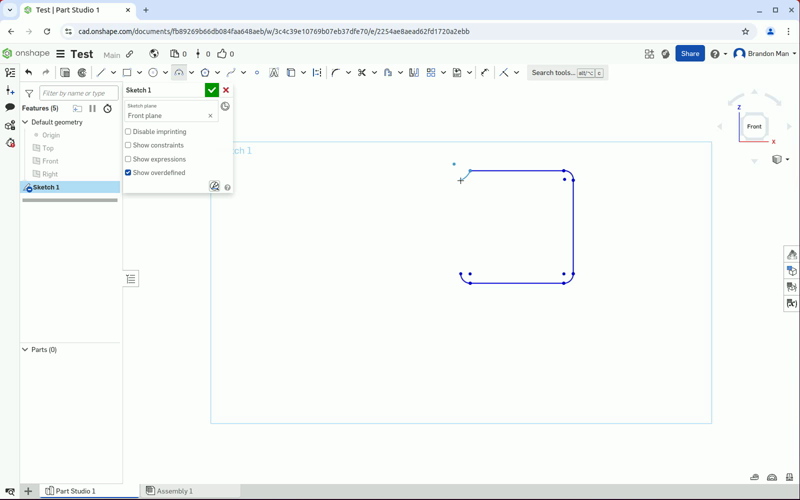
click(460, 180)
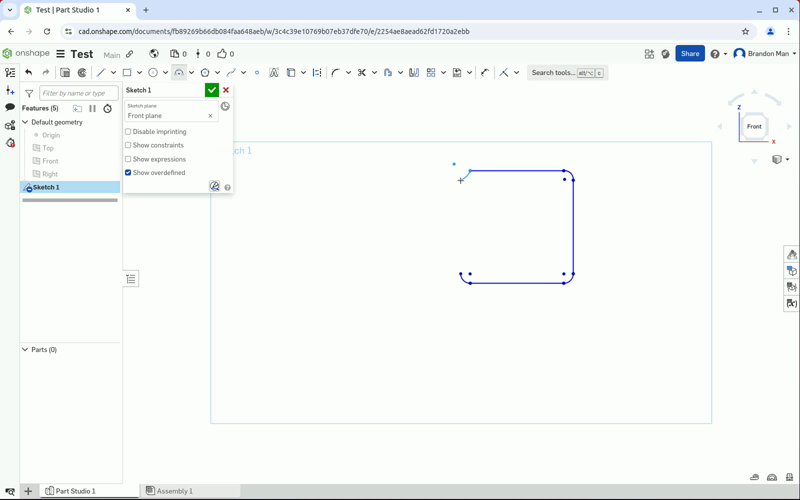
mouse_move(463, 173)
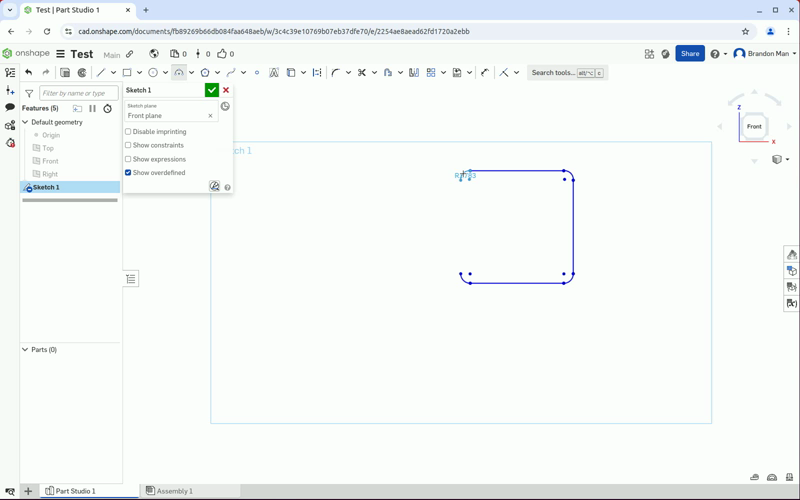
click(463, 173)
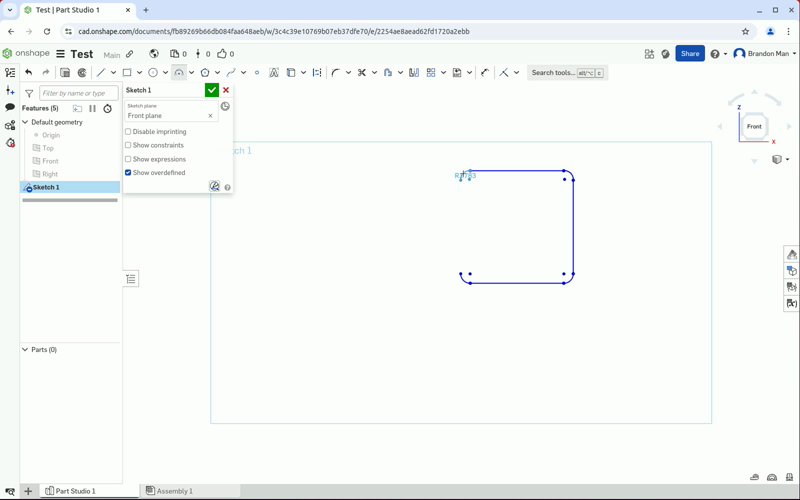
key_up(shift)
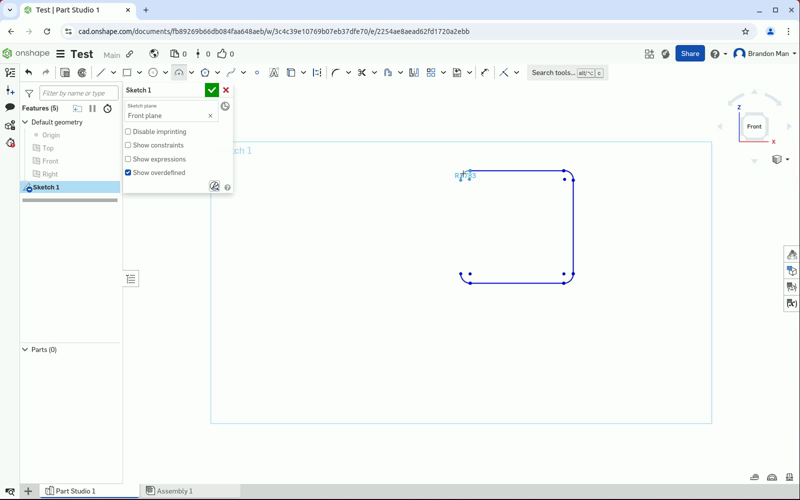
key(esc)
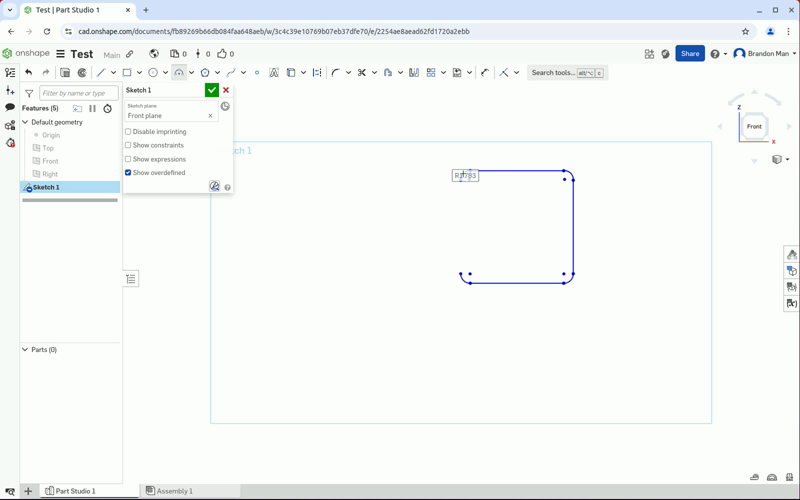
key(l)
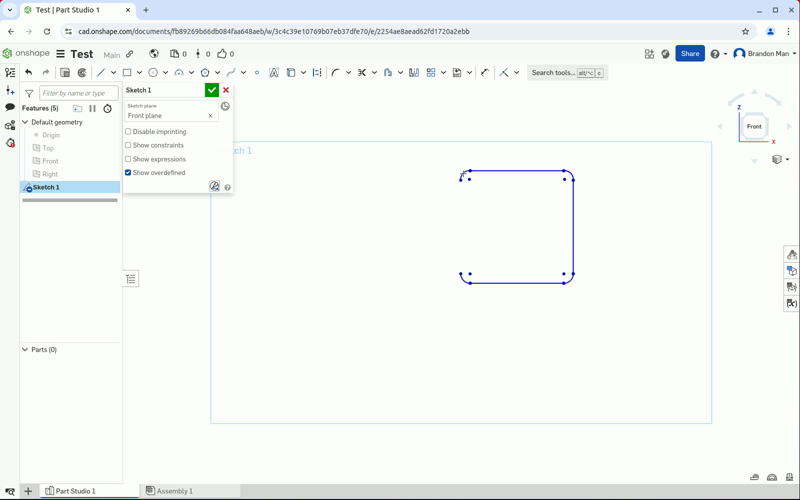
mouse_move(460, 180)
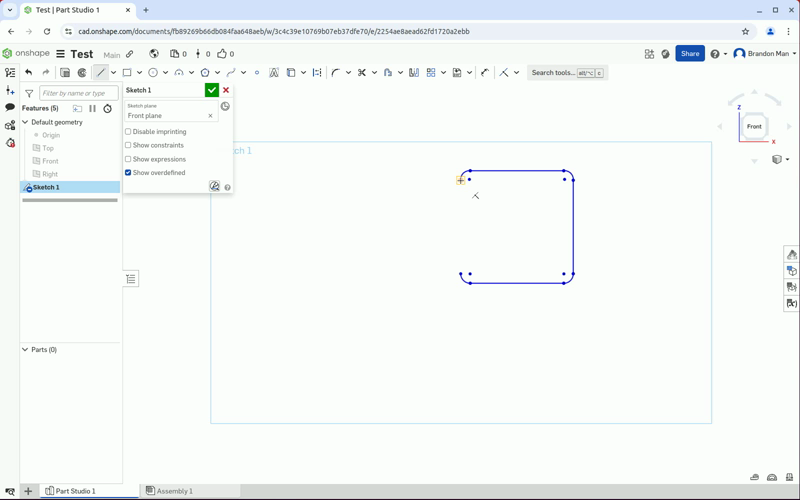
click(460, 180)
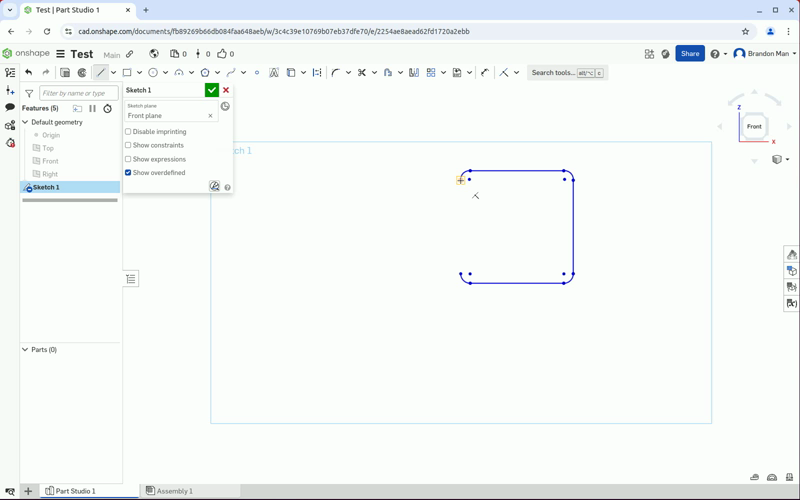
key_down(shift)
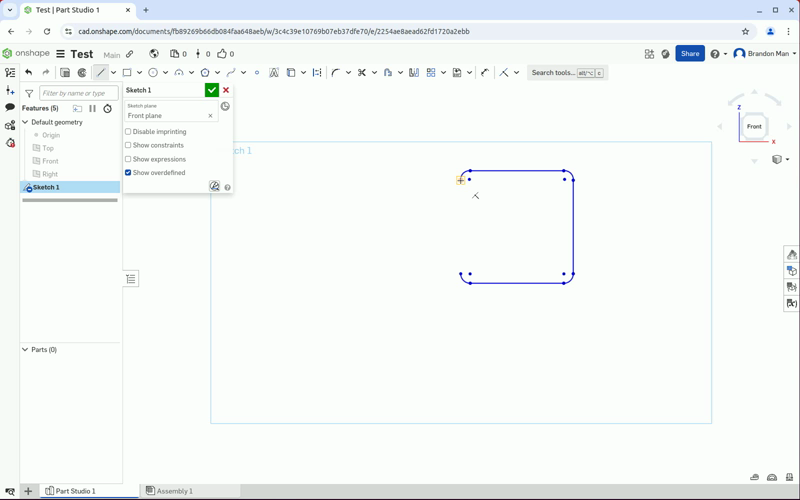
mouse_move(460, 273)
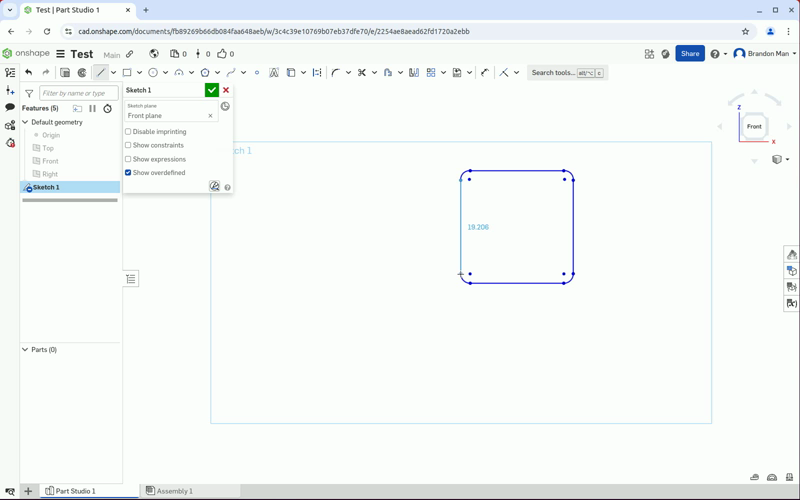
key_up(shift)
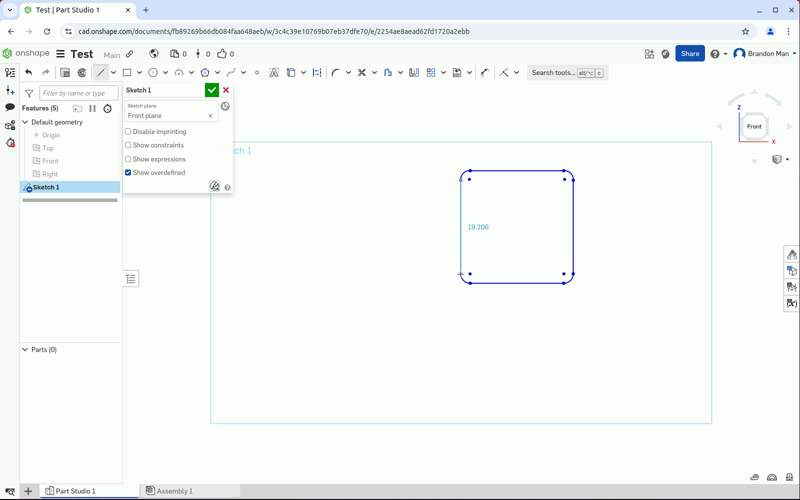
click(460, 273)
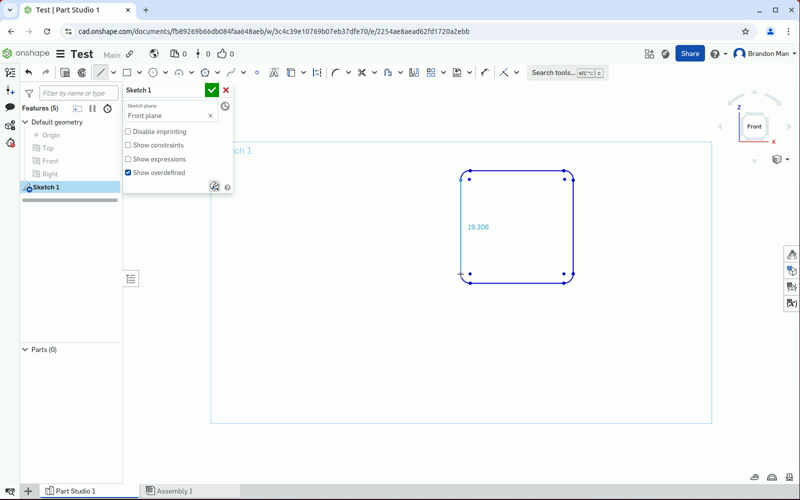
key(esc)
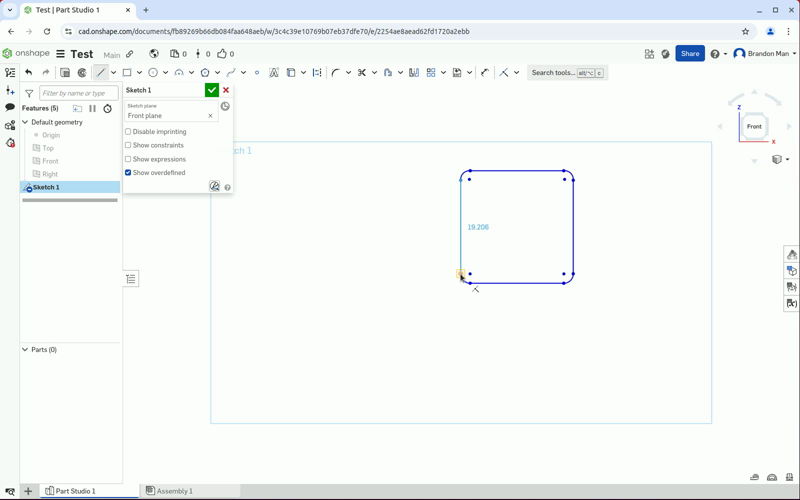
key(c)
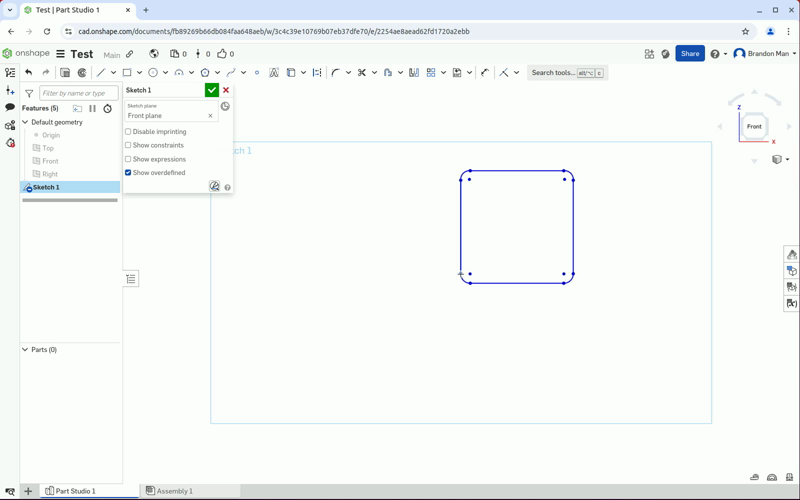
key_down(shift)
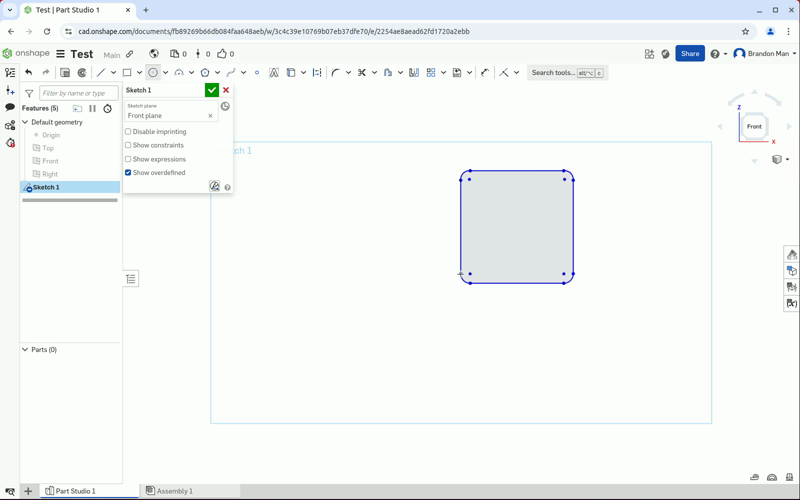
mouse_move(535, 208)
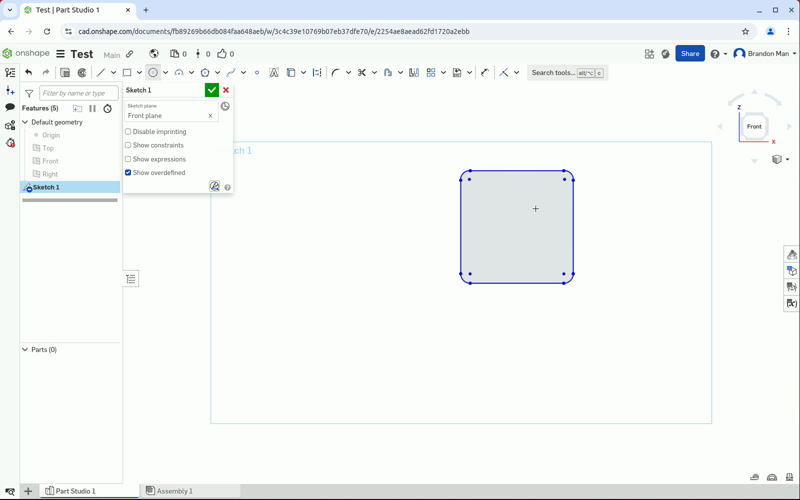
click(535, 208)
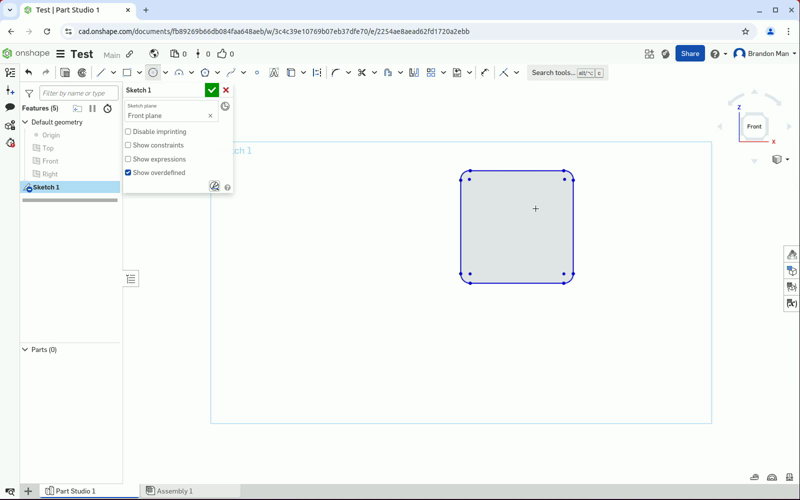
key_up(shift)
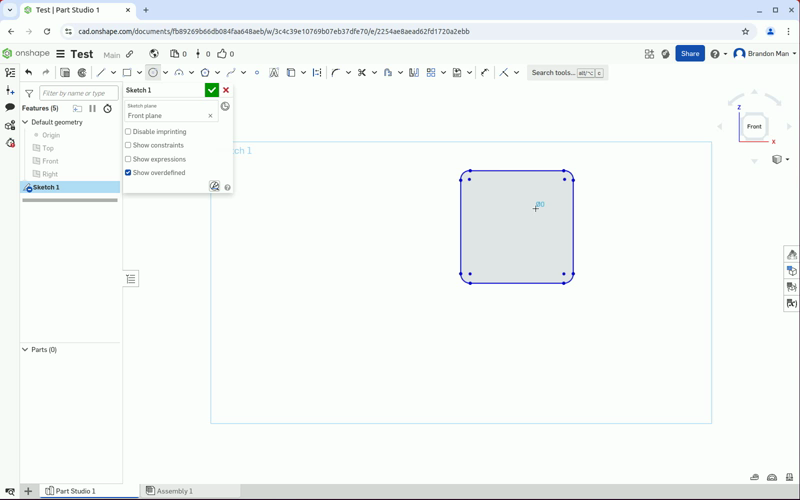
mouse_move(554, 208)
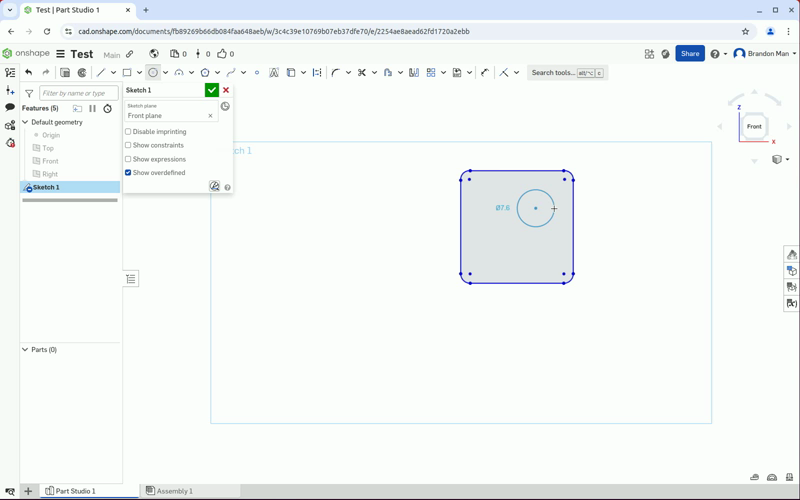
click(554, 208)
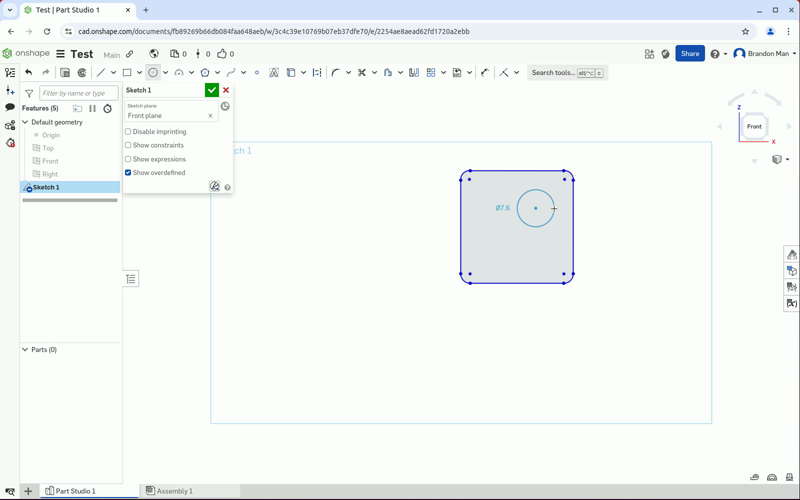
key(esc)
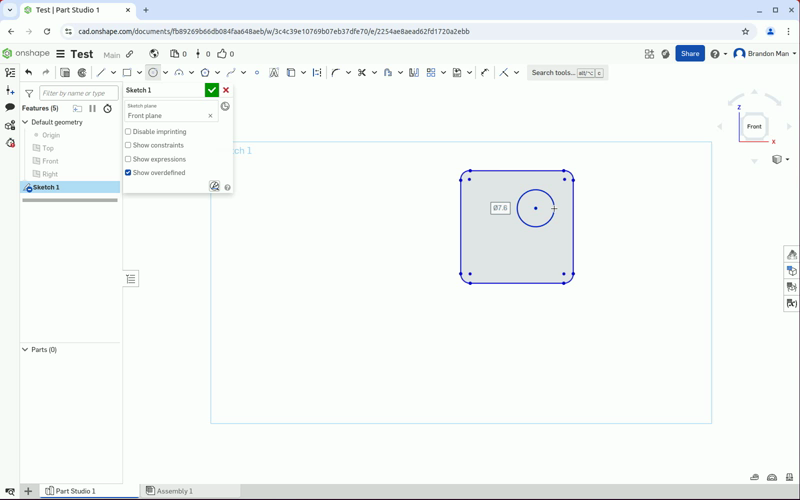
mouse_move(534, 261)
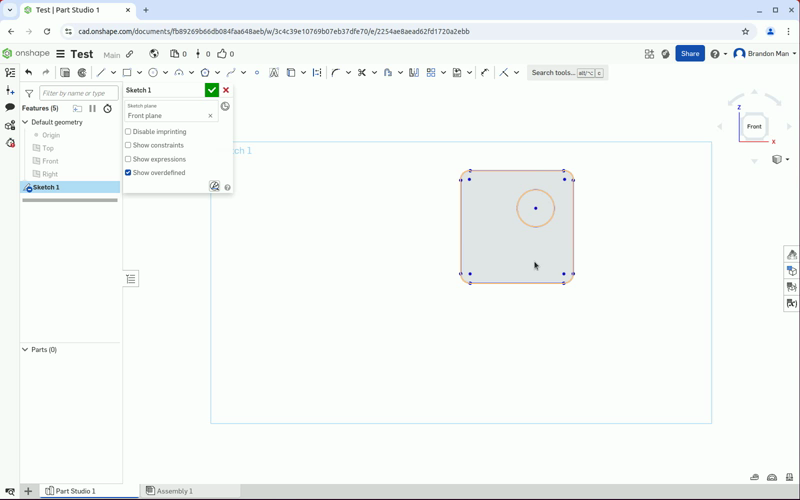
click(534, 261)
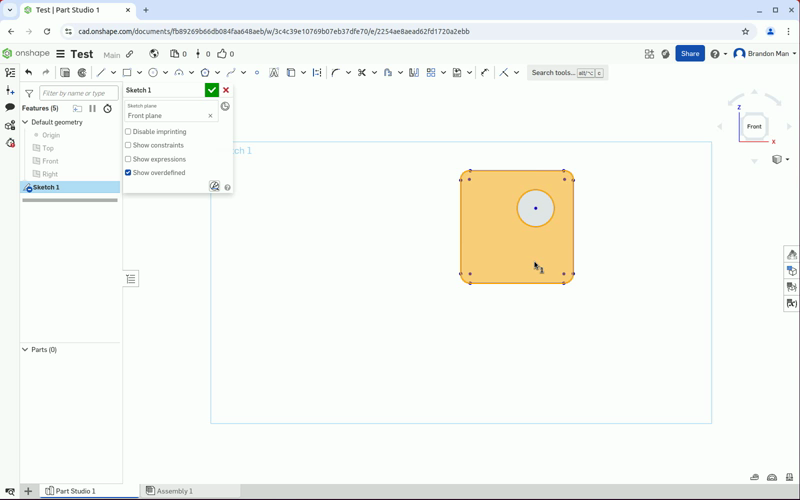
mouse_move(73, 352)
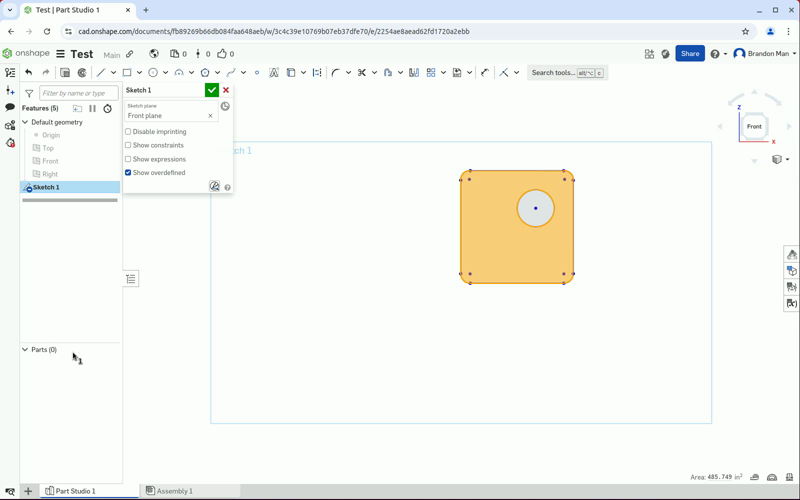
key(shift+y)
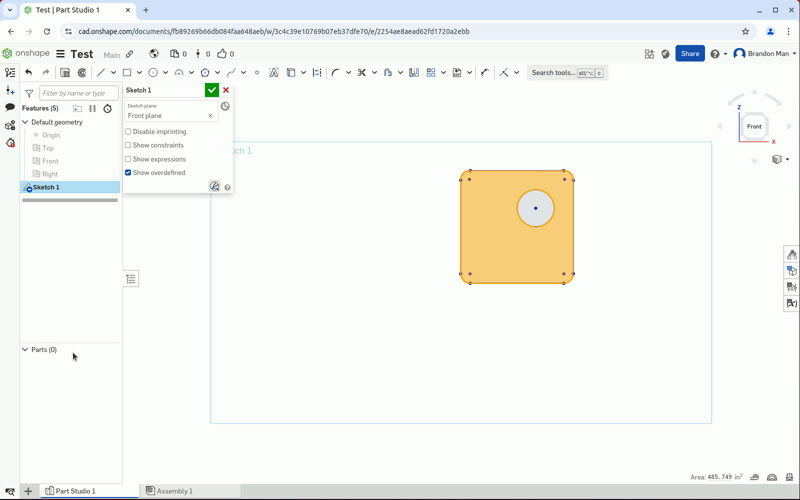
key(shift+e)
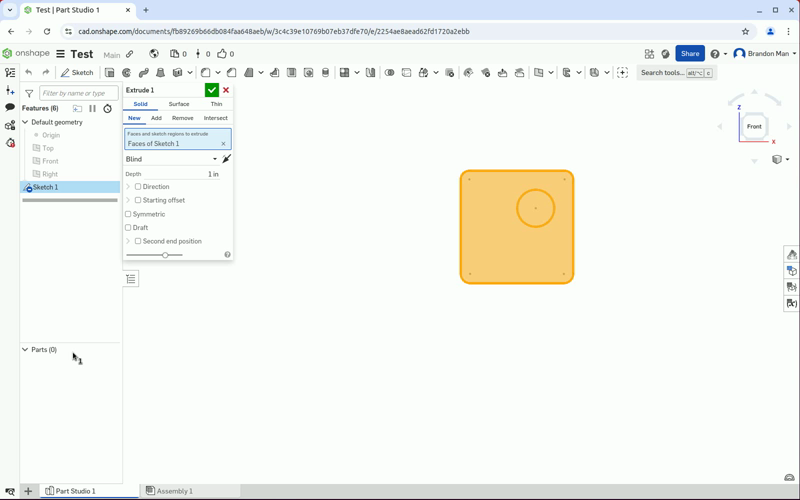
mouse_move(143, 106)
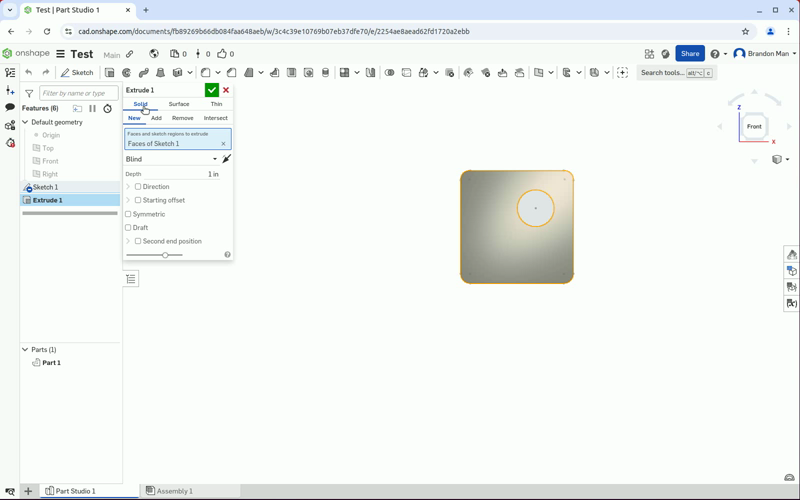
click(143, 106)
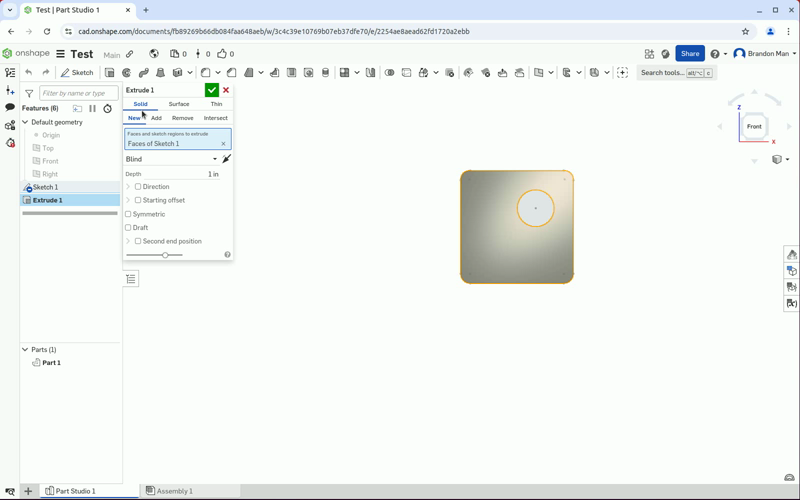
mouse_move(137, 120)
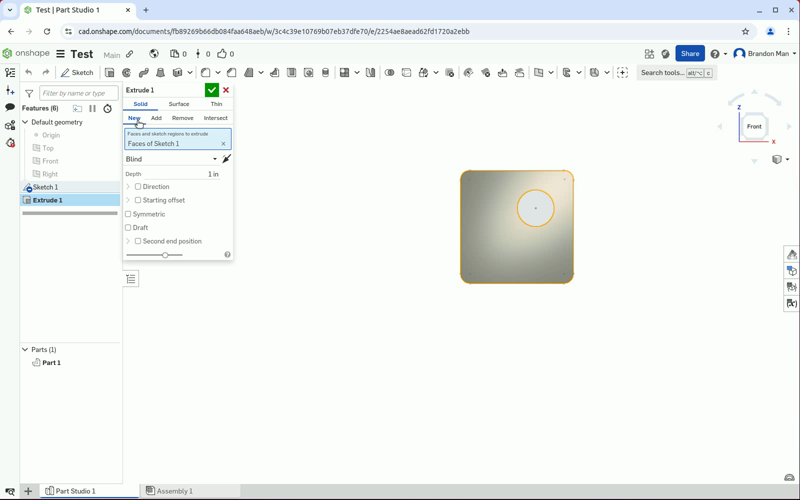
click(137, 120)
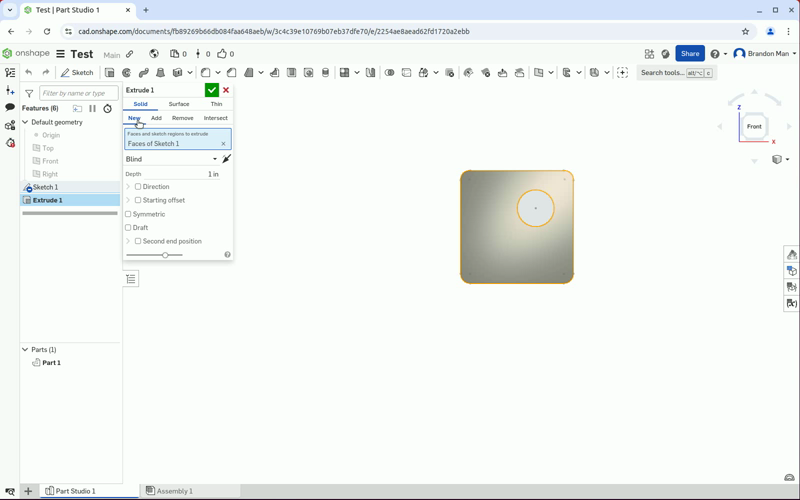
key(tab, 4)
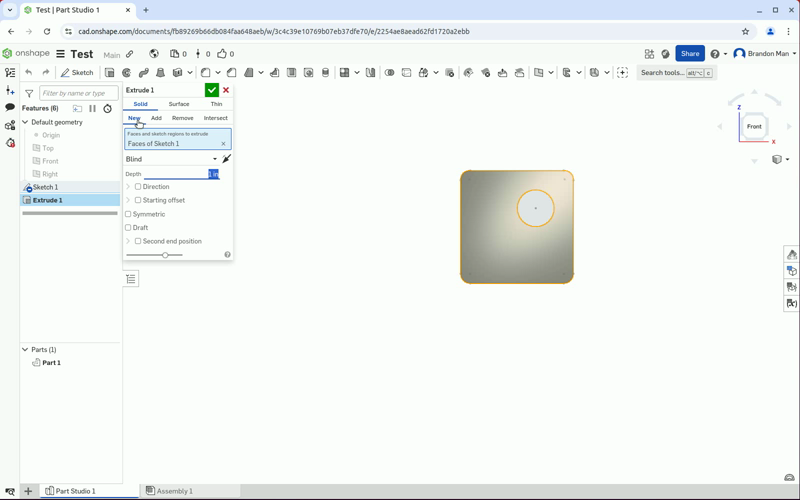
text(1.926)
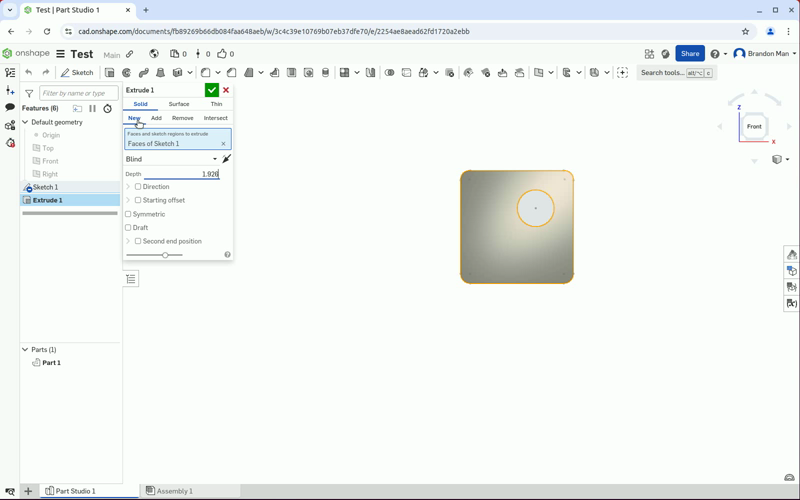
key(enter)
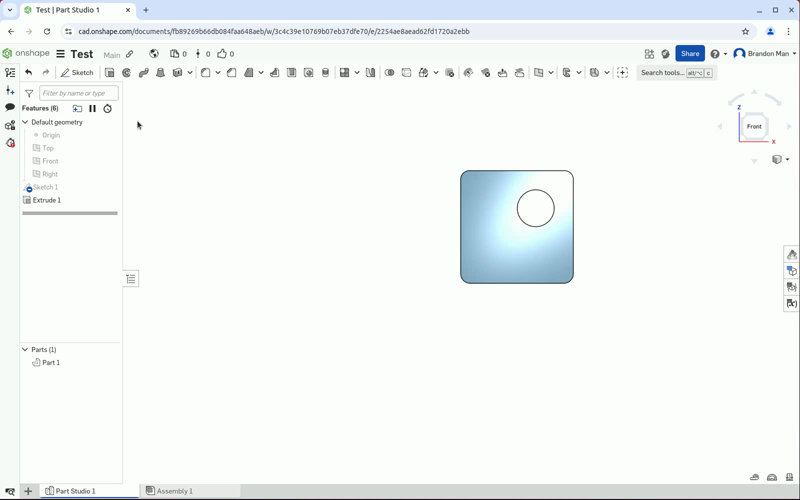
key(shift+h)
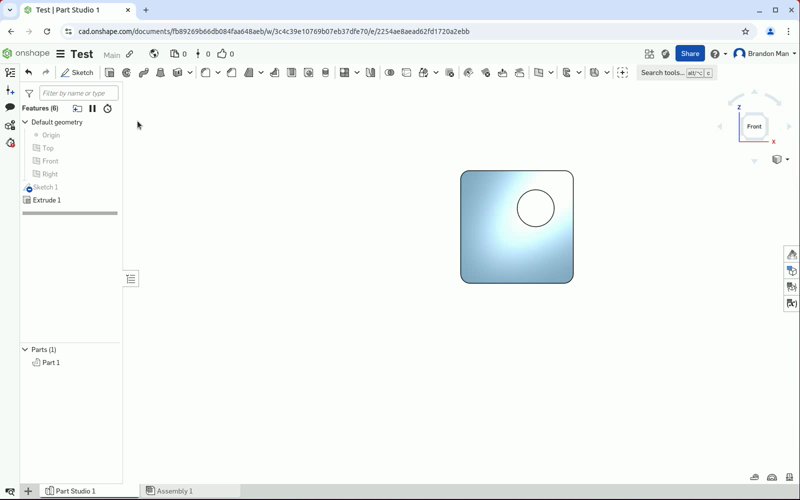
key(shift+h)
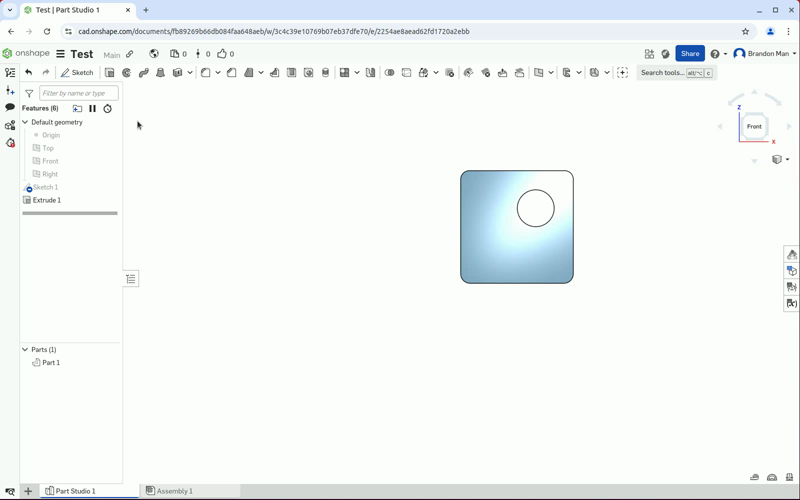
mouse_move(73, 189)
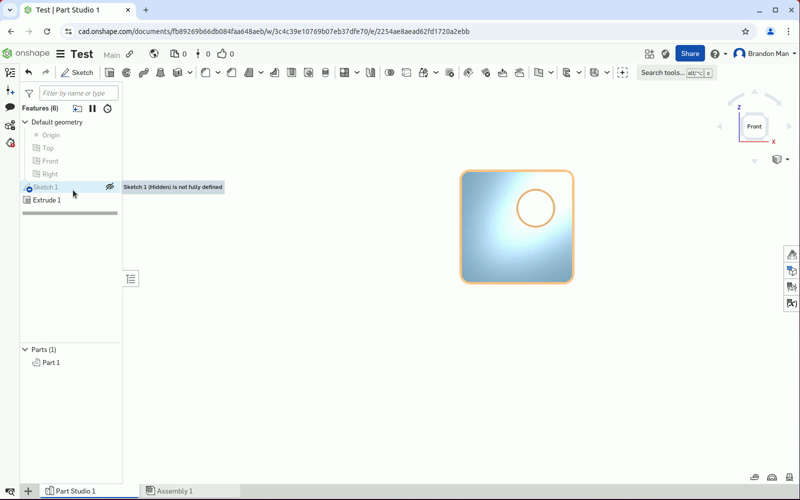
click(73, 189)
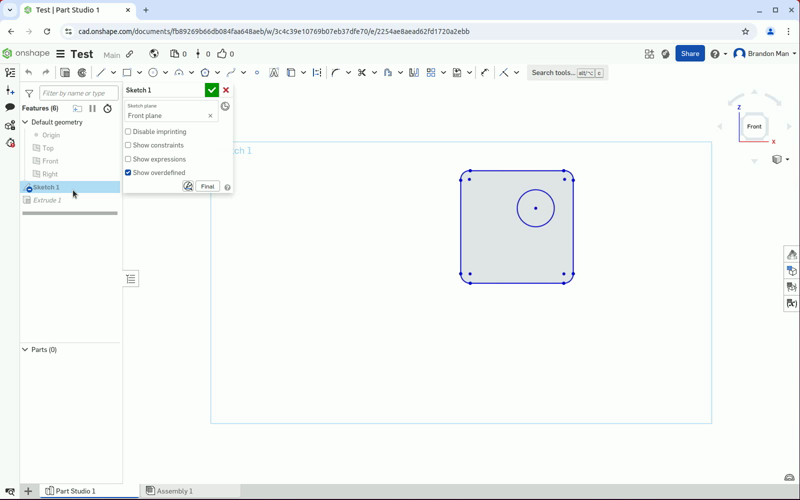
mouse_move(229, 92)
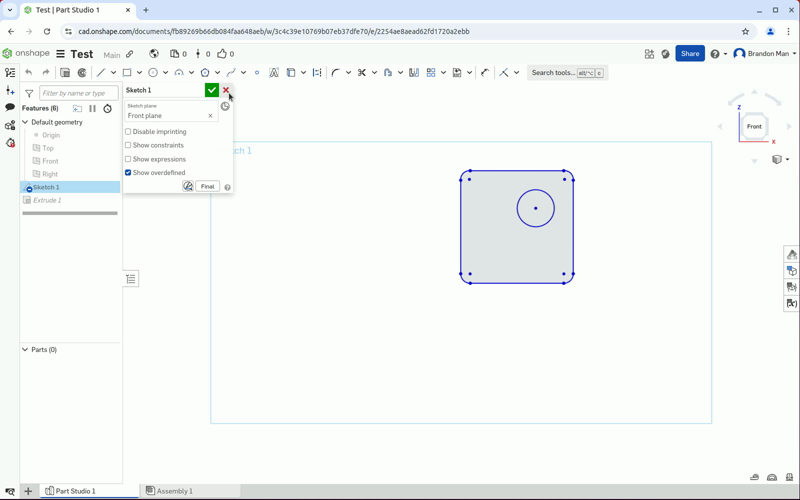
click(229, 92)
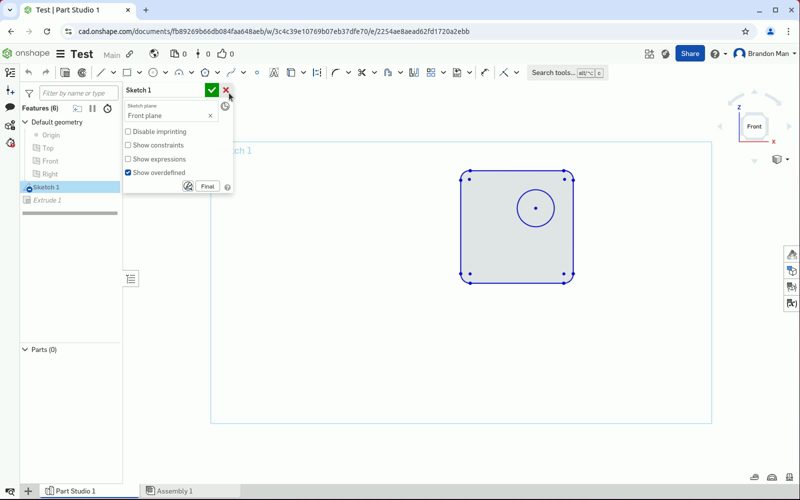
key(shift+s)
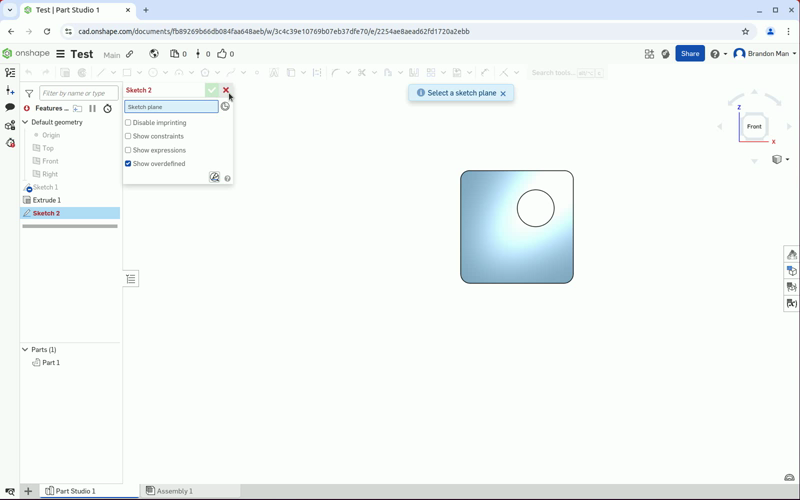
mouse_move(73, 163)
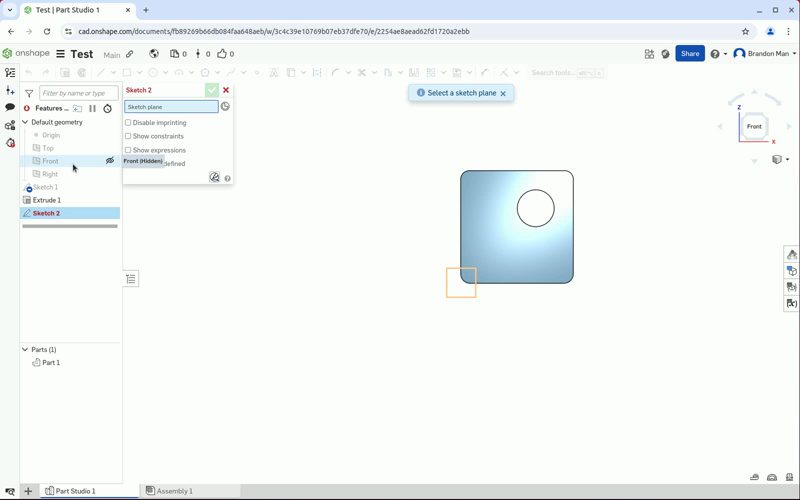
click(73, 163)
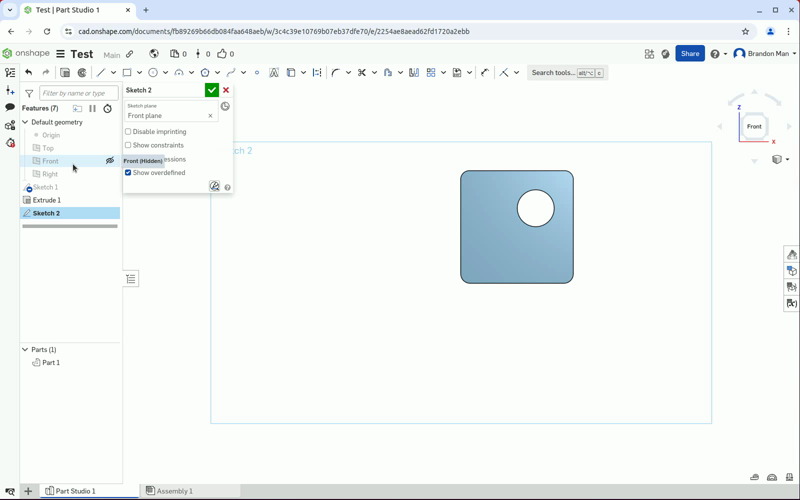
mouse_move(73, 352)
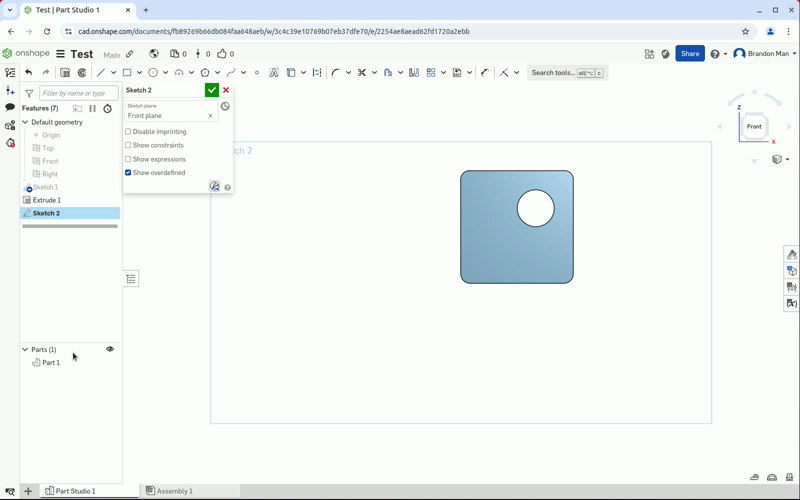
key(y)
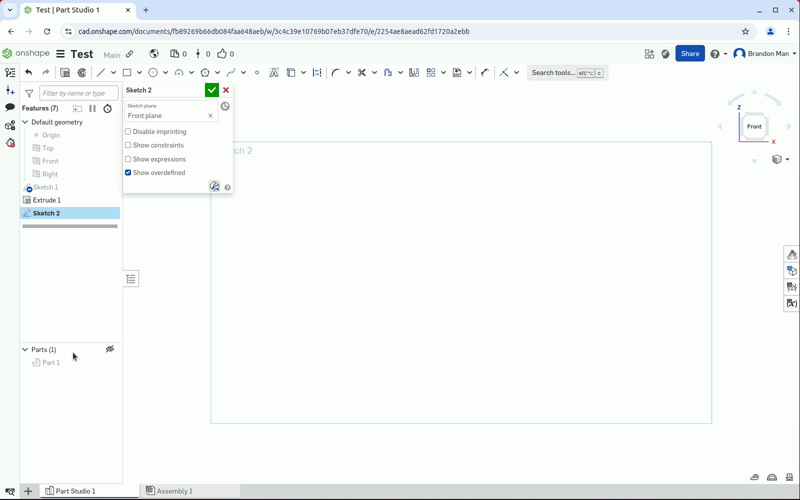
key(a)
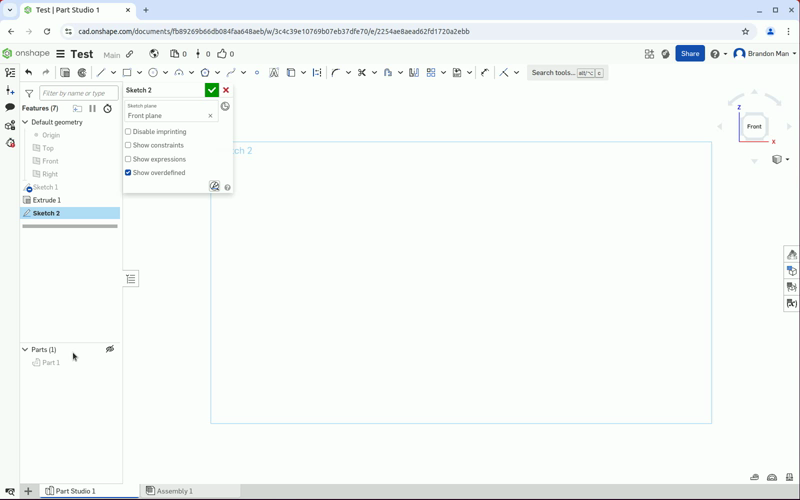
key_down(shift)
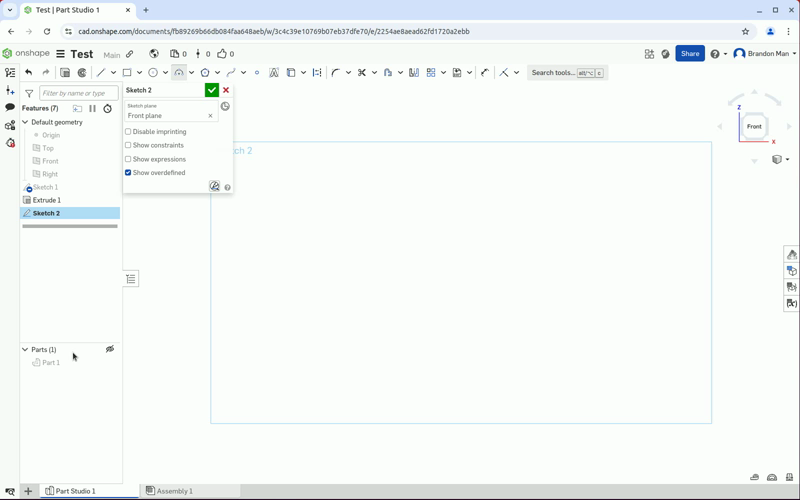
mouse_move(460, 273)
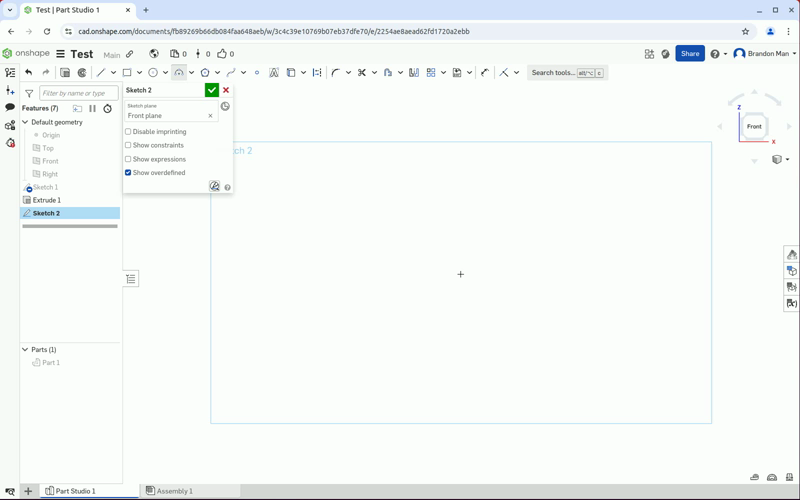
click(460, 273)
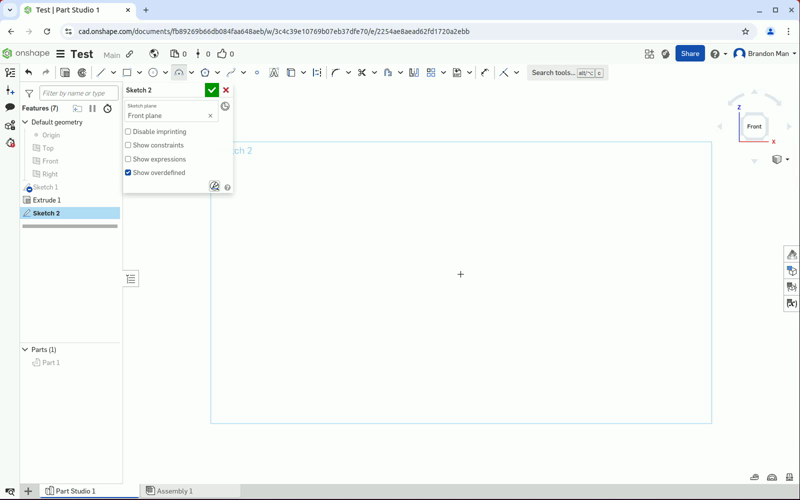
key_up(shift)
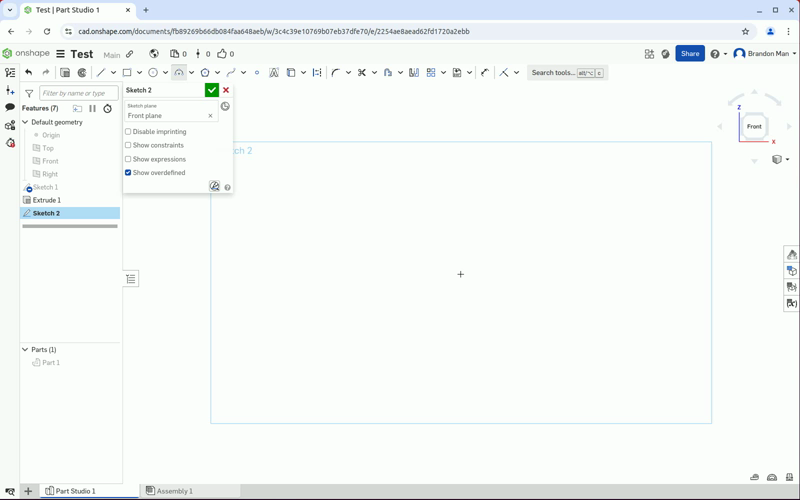
key_down(shift)
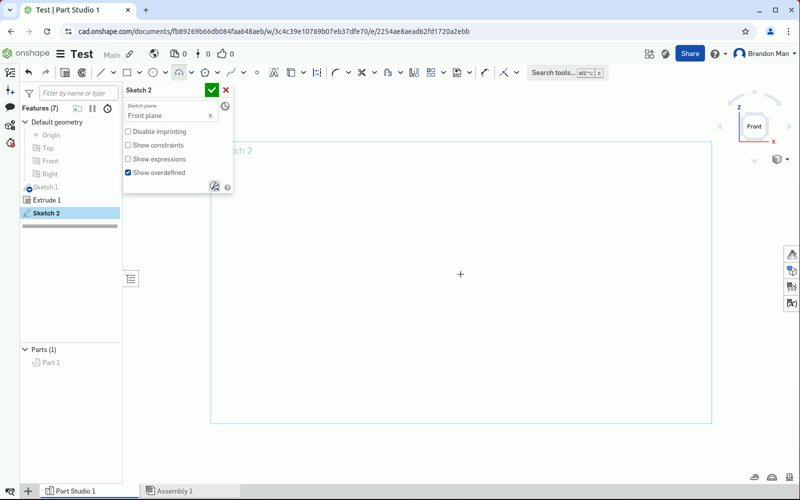
mouse_move(470, 283)
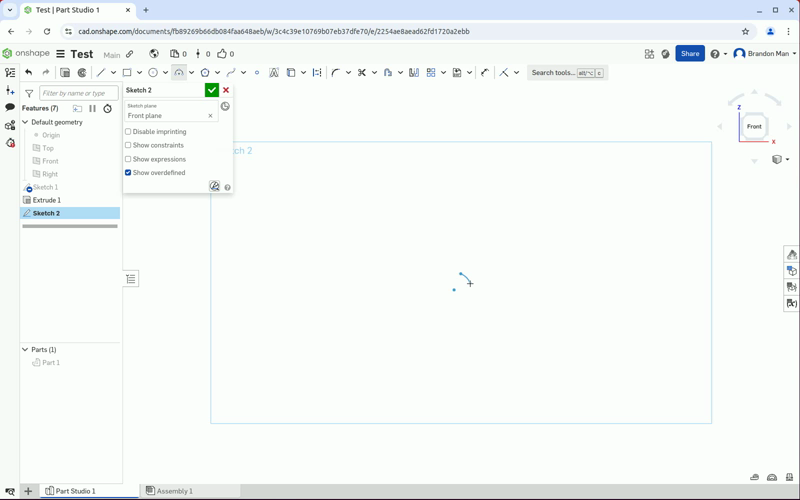
click(470, 283)
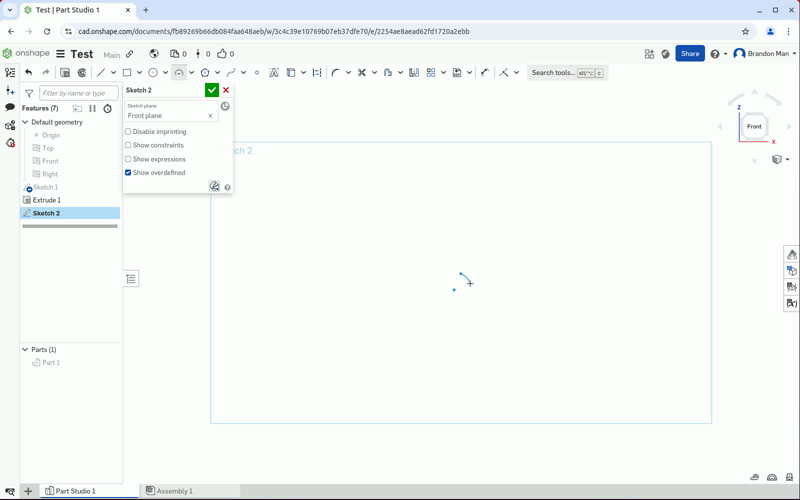
mouse_move(463, 280)
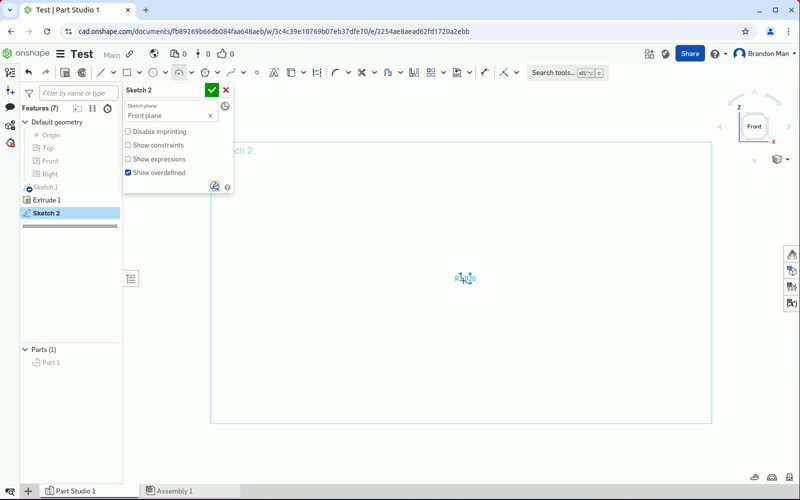
click(463, 280)
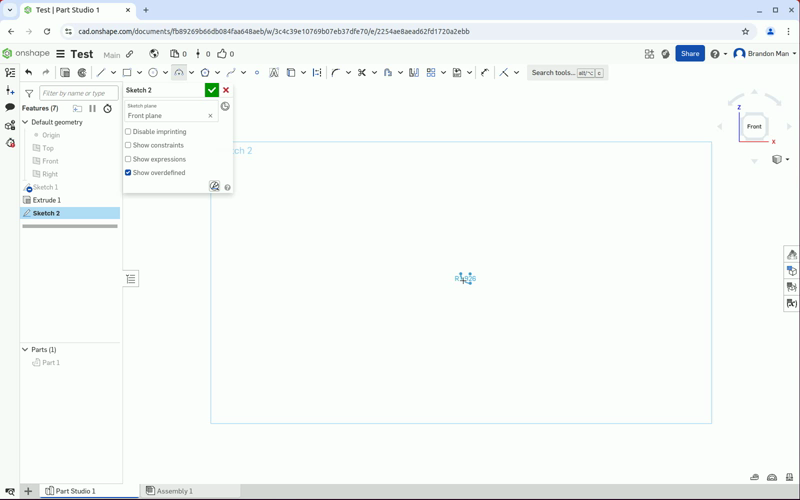
key_up(shift)
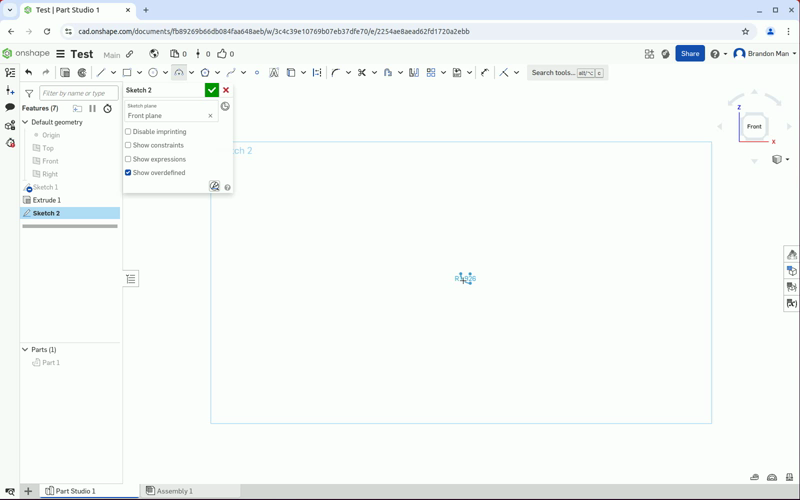
key(esc)
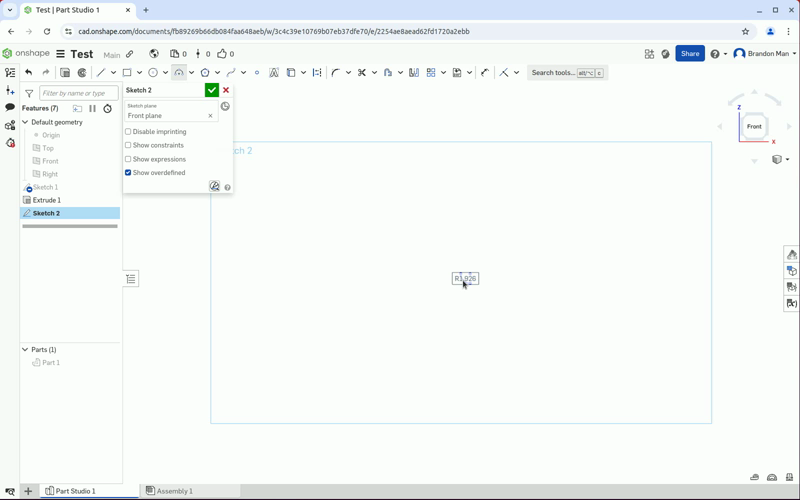
key(l)
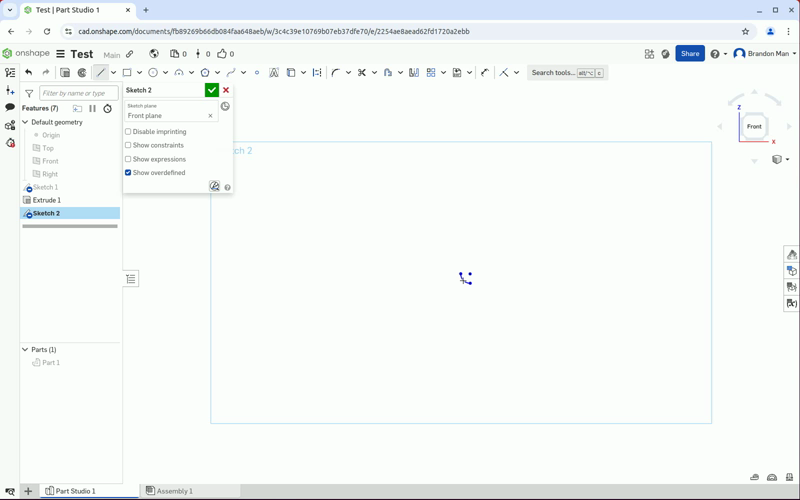
mouse_move(470, 283)
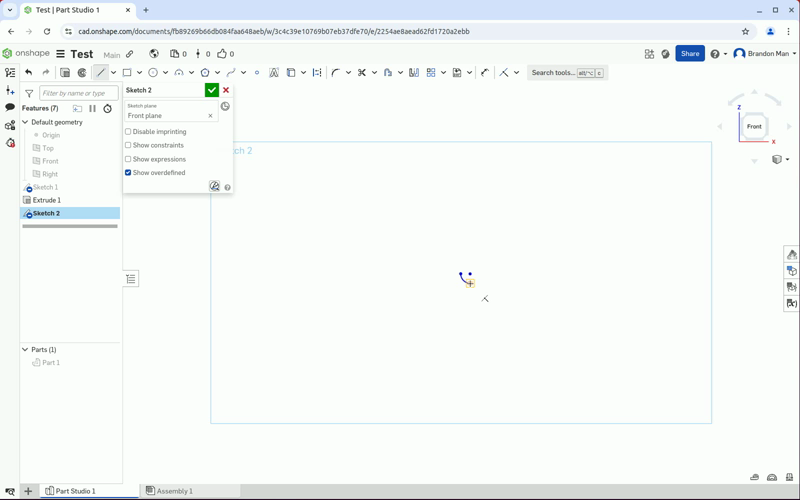
click(470, 283)
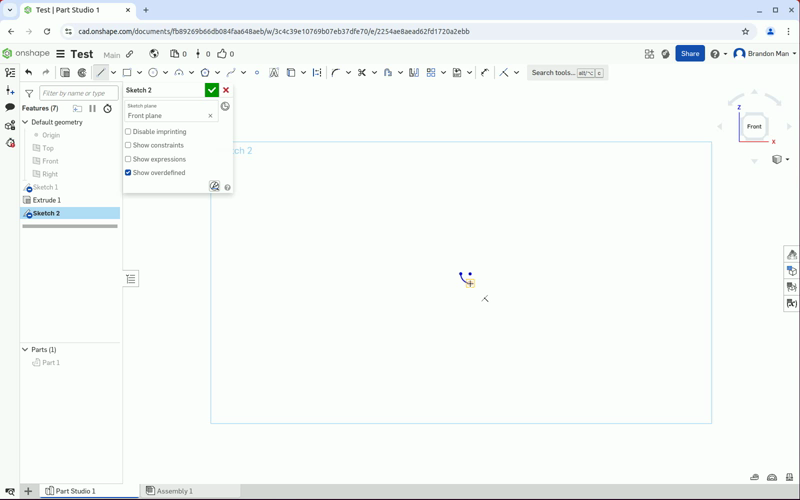
key_down(shift)
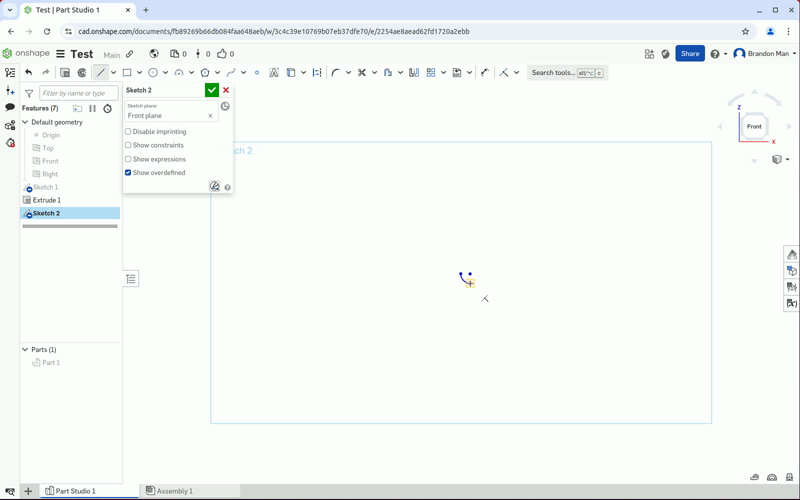
mouse_move(563, 283)
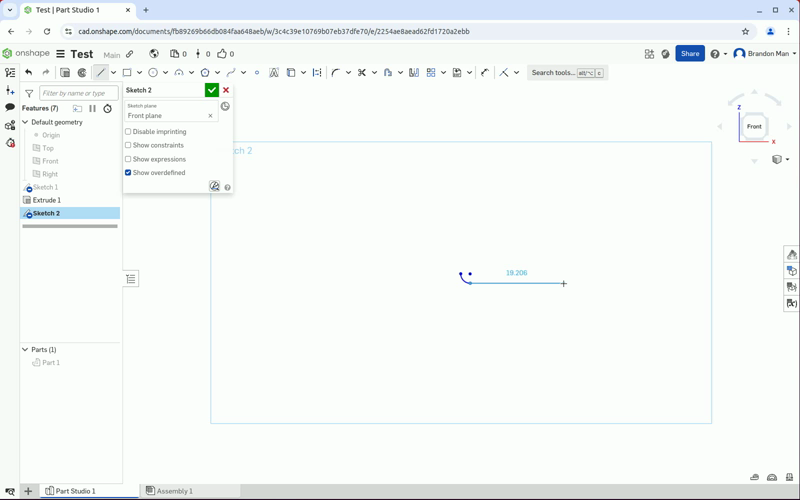
click(563, 283)
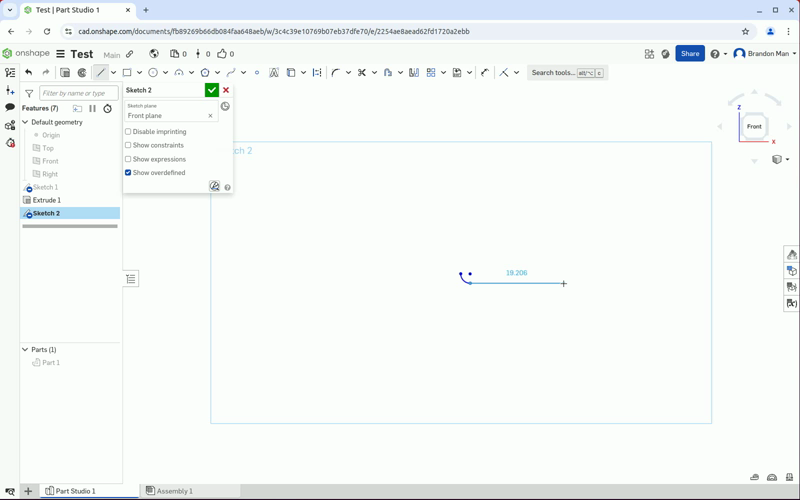
key_up(shift)
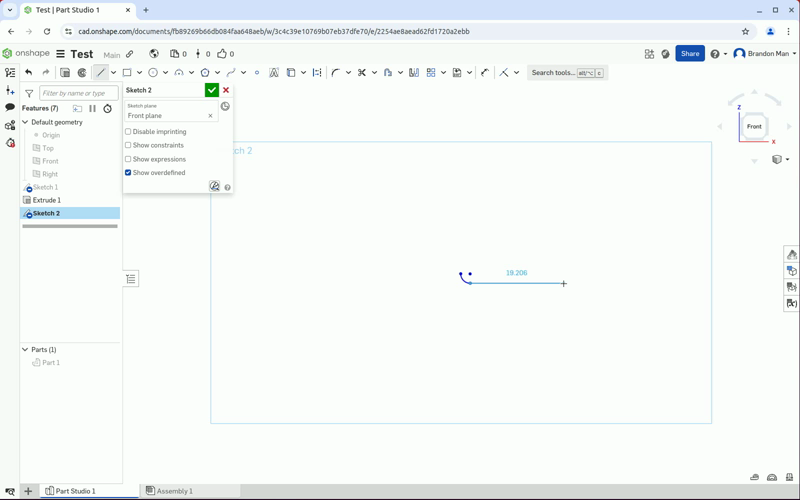
key(esc)
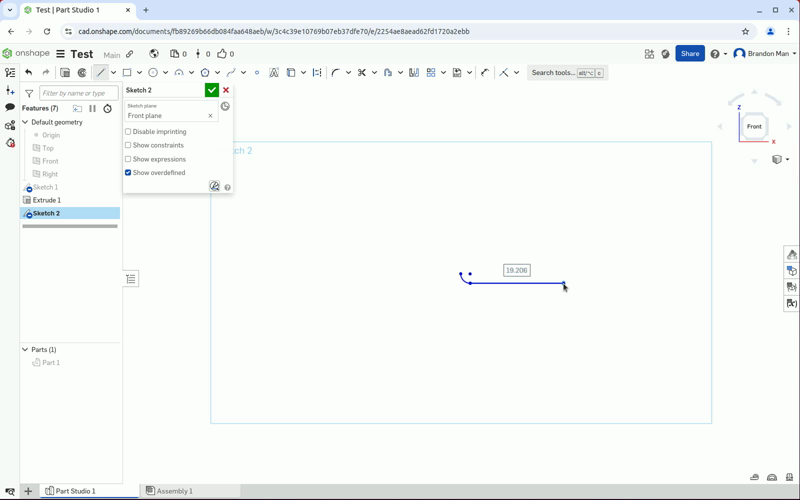
key(a)
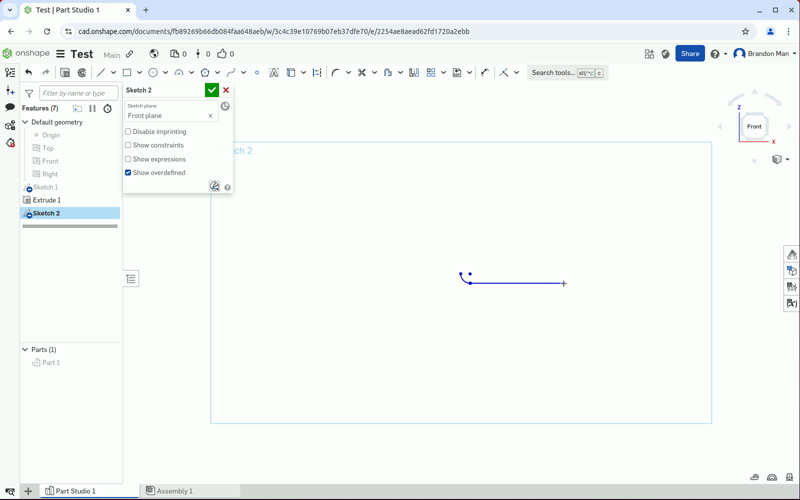
mouse_move(563, 283)
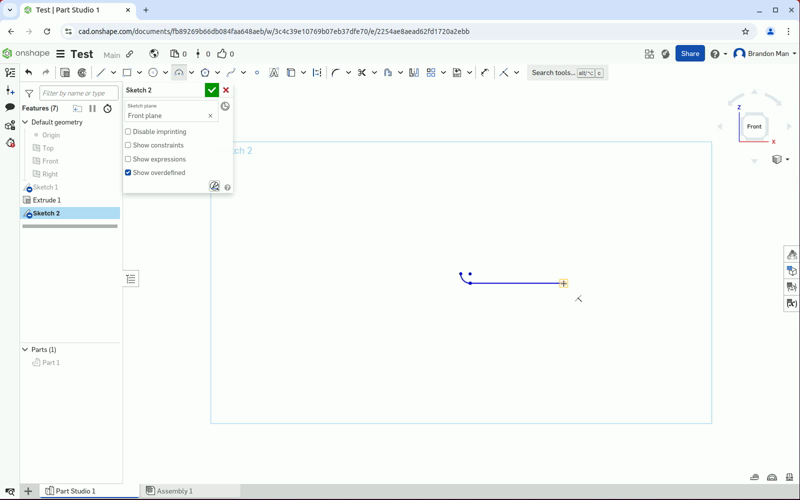
click(563, 283)
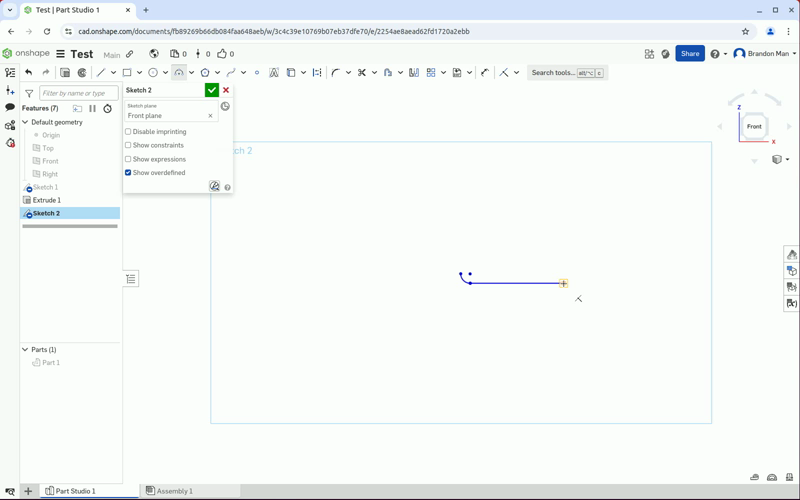
key_down(shift)
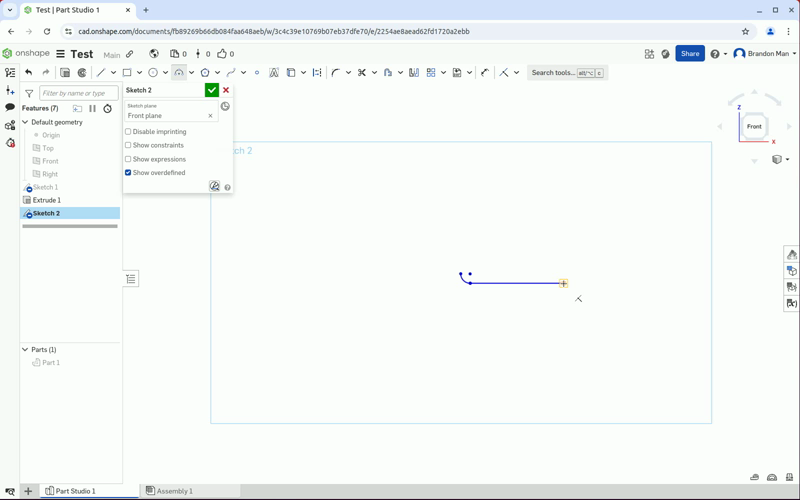
mouse_move(573, 273)
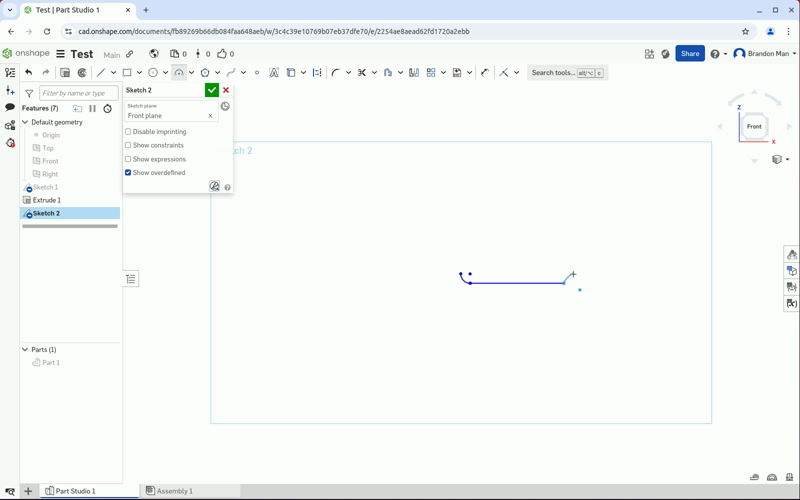
click(573, 273)
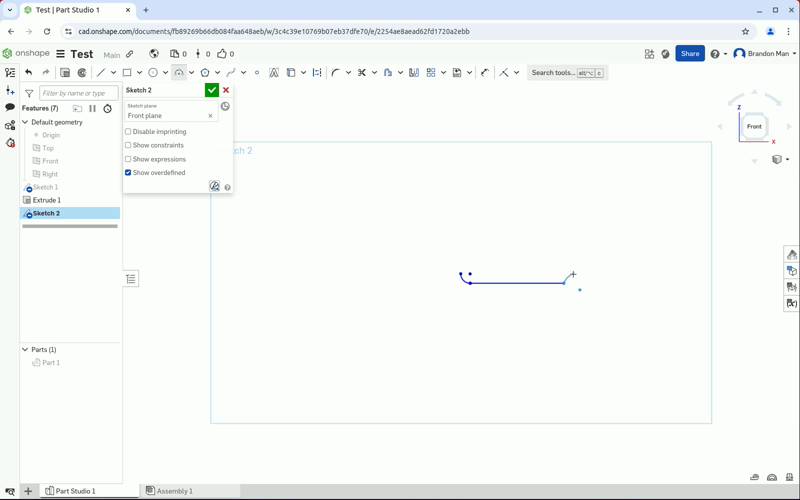
mouse_move(570, 280)
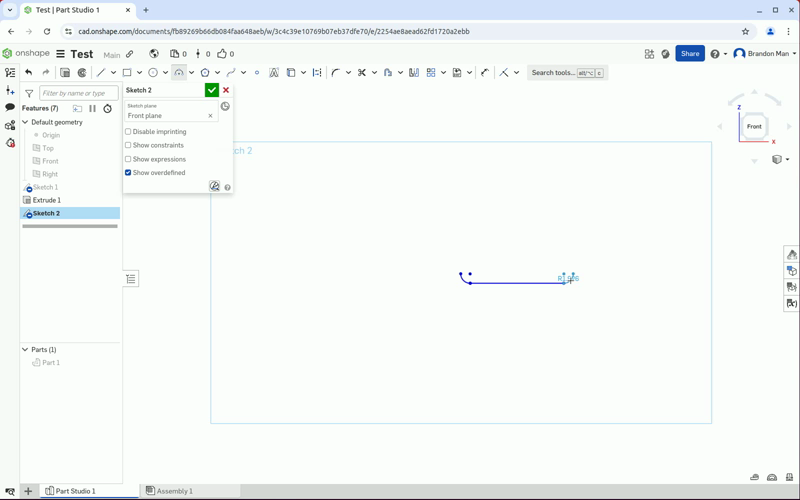
click(570, 280)
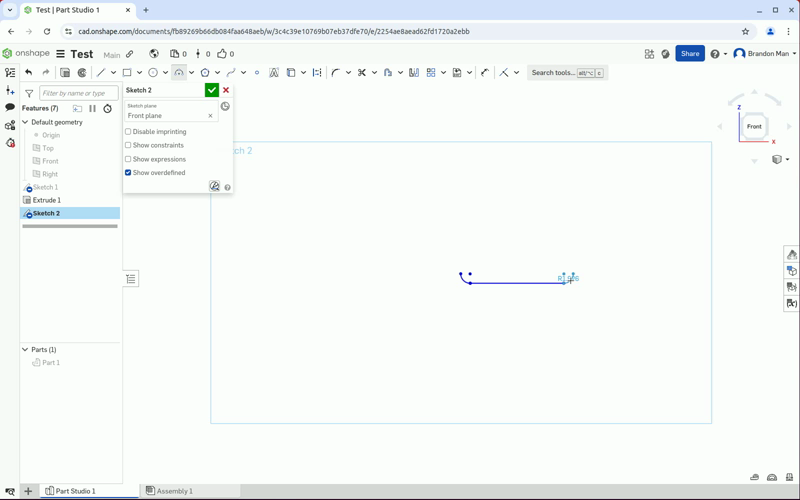
key_up(shift)
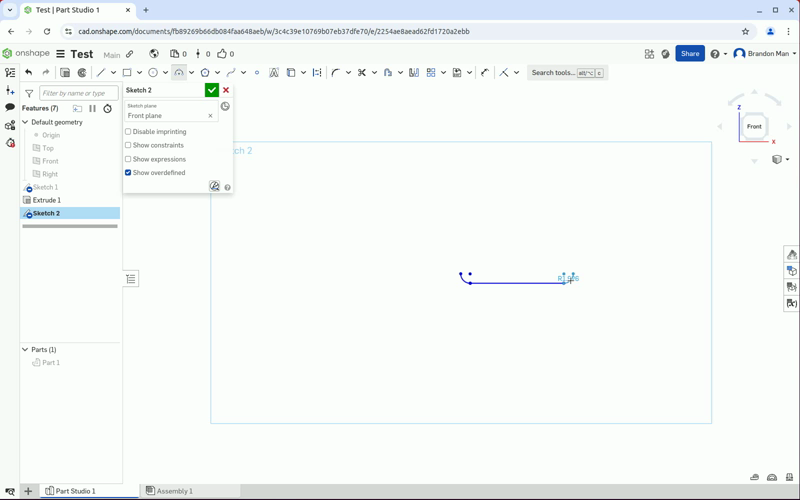
key(esc)
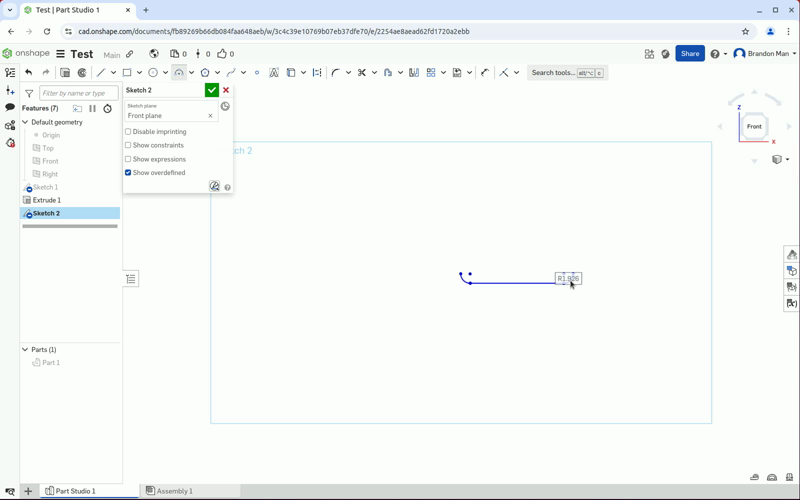
key(l)
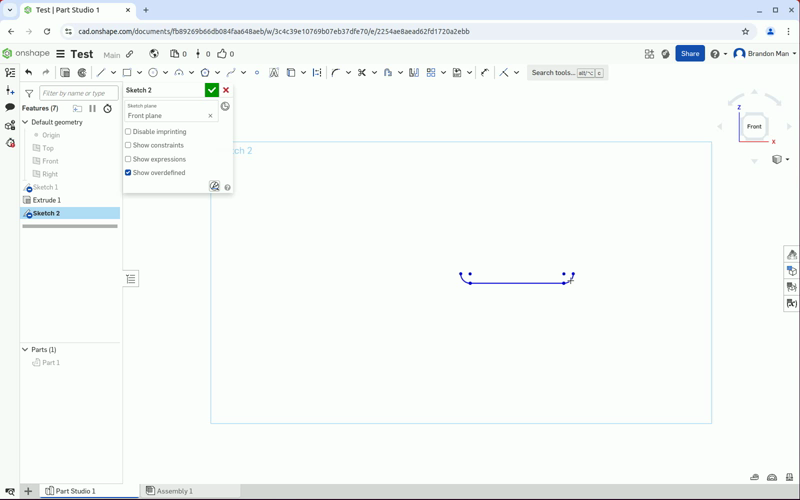
mouse_move(573, 273)
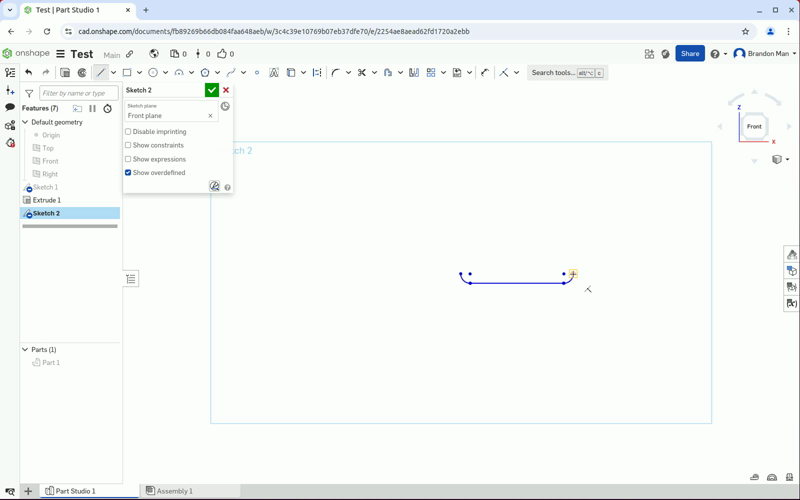
click(573, 273)
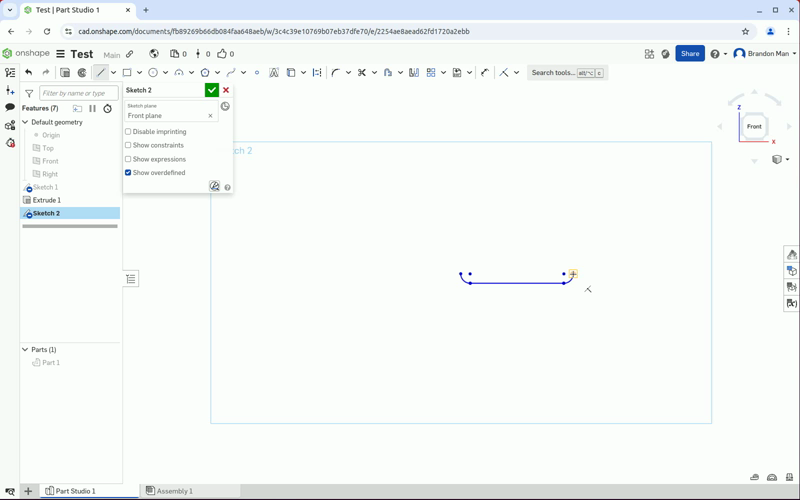
key_down(shift)
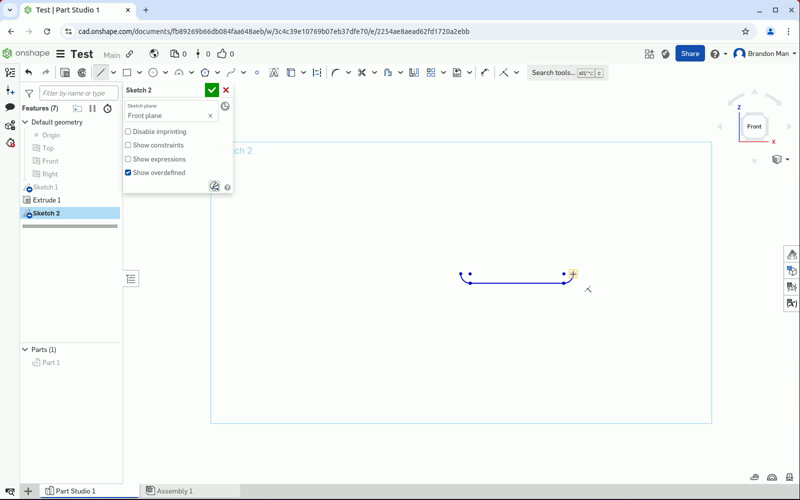
mouse_move(573, 180)
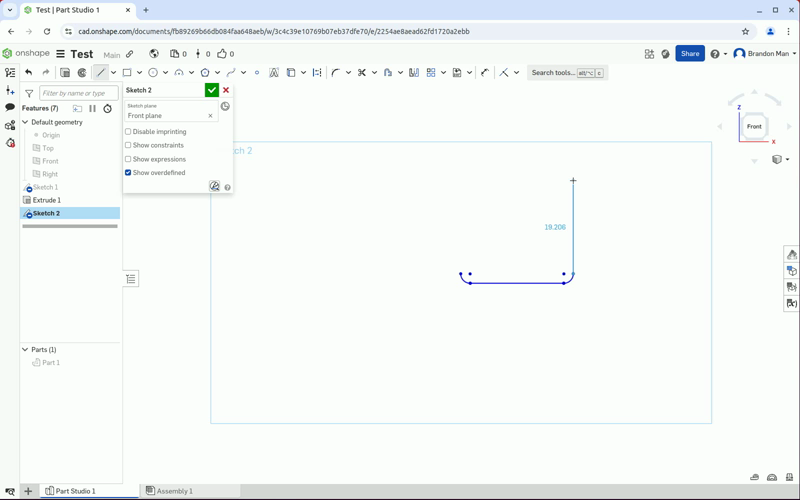
click(573, 180)
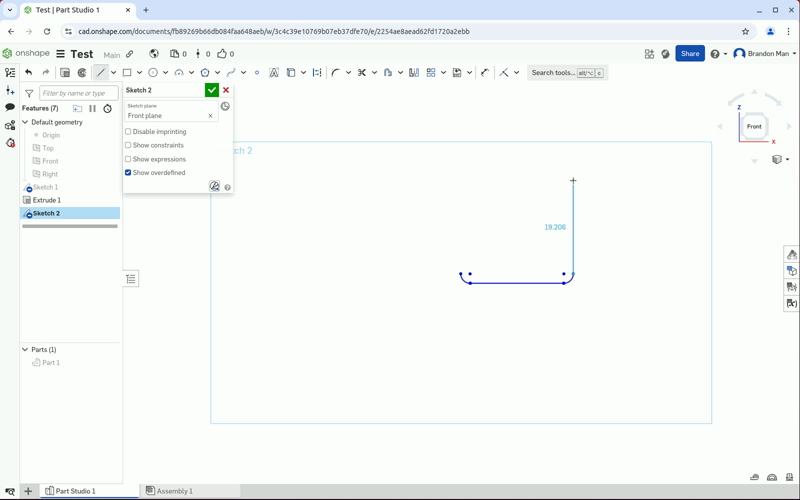
key_up(shift)
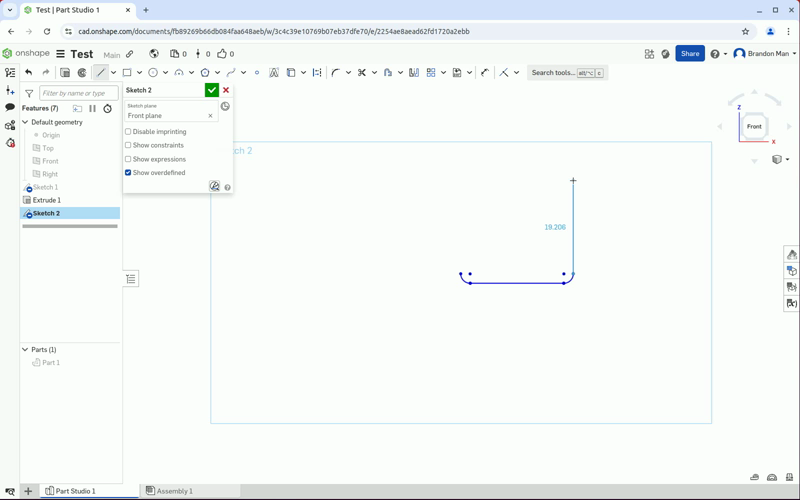
key(esc)
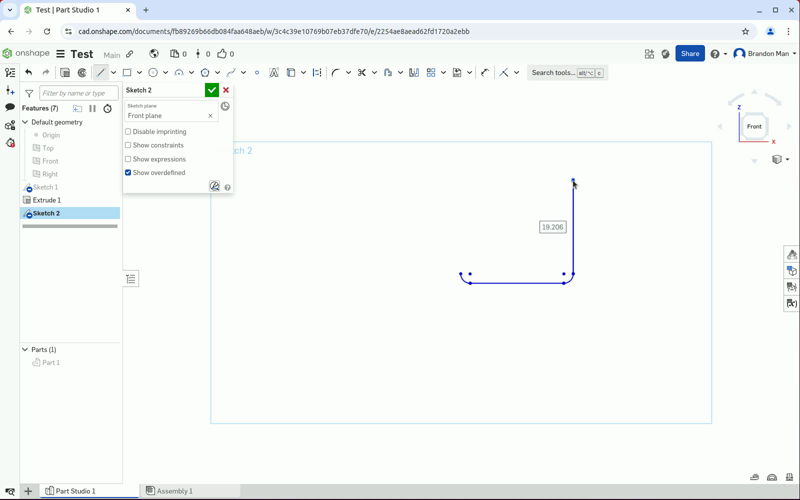
key(a)
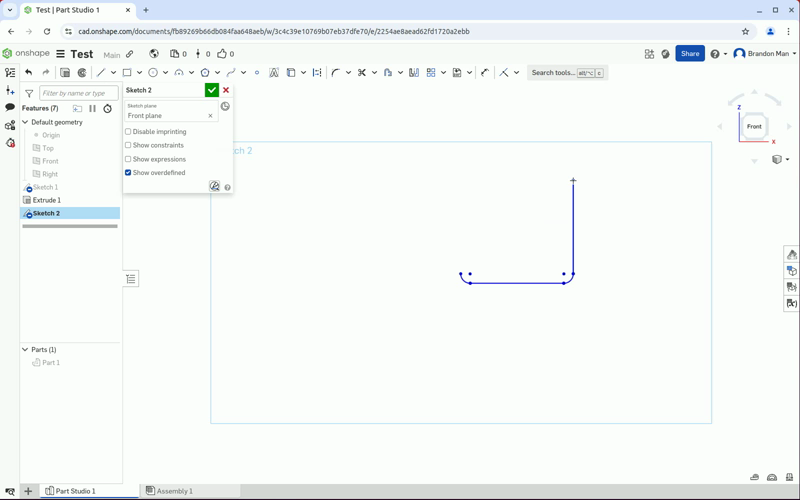
mouse_move(573, 180)
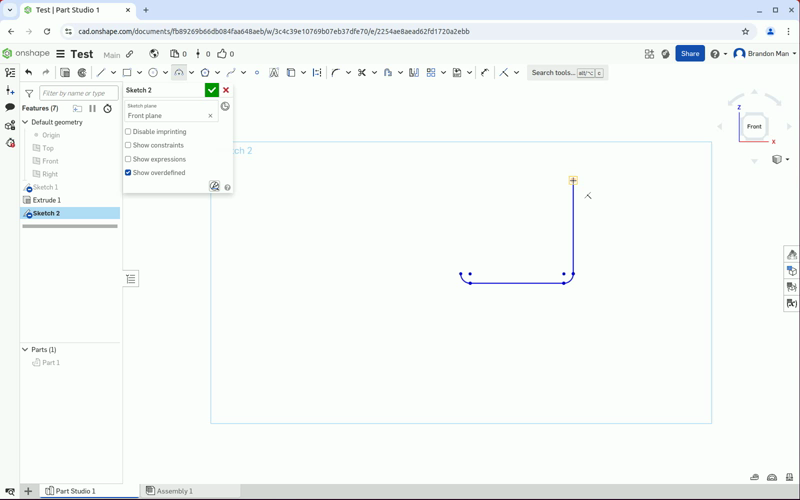
click(573, 180)
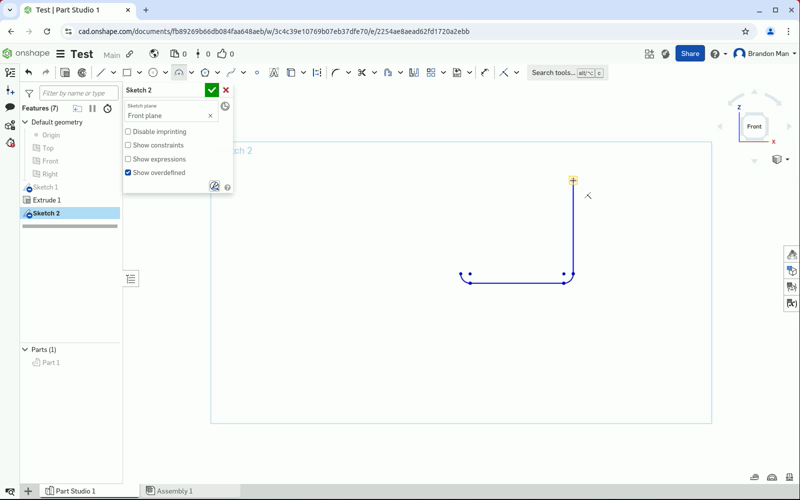
key_down(shift)
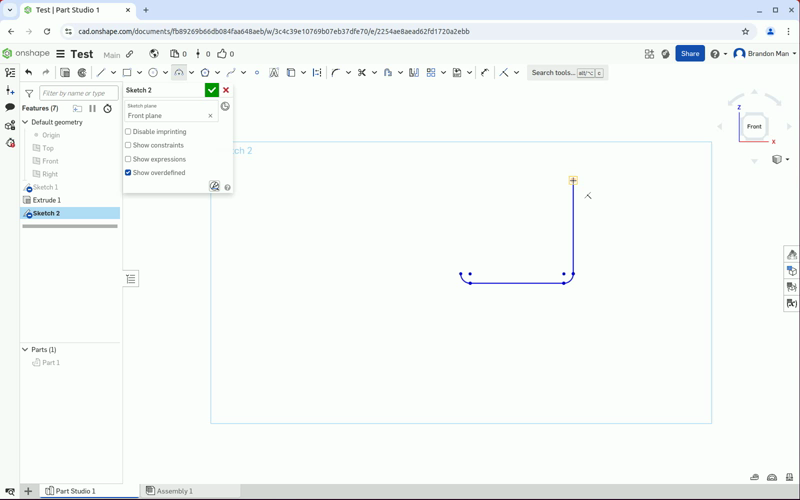
mouse_move(563, 170)
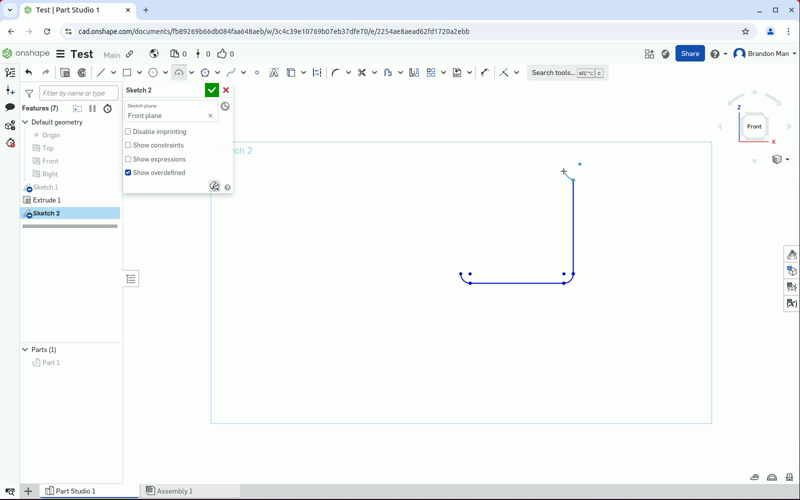
click(563, 170)
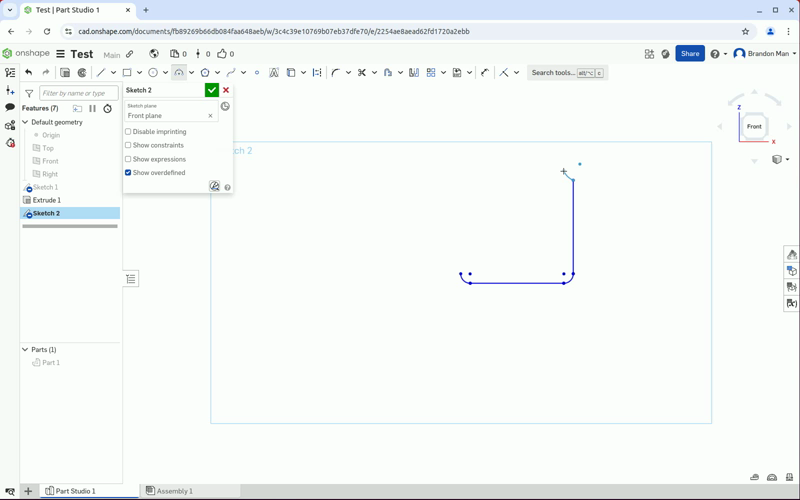
mouse_move(570, 173)
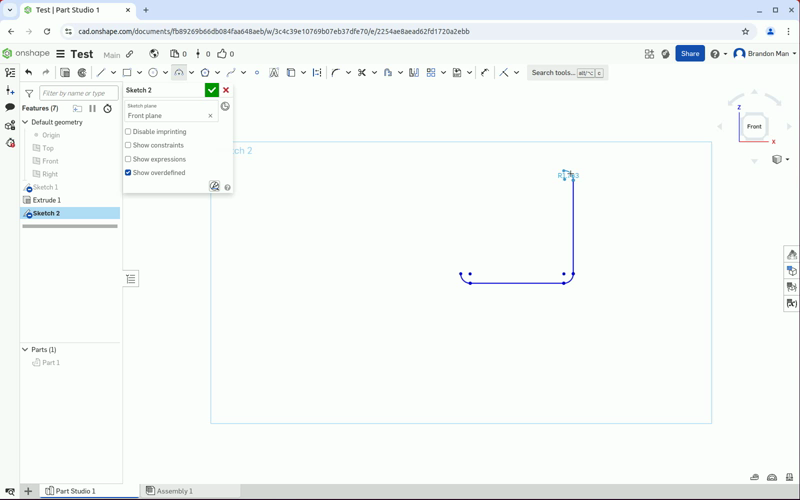
click(570, 173)
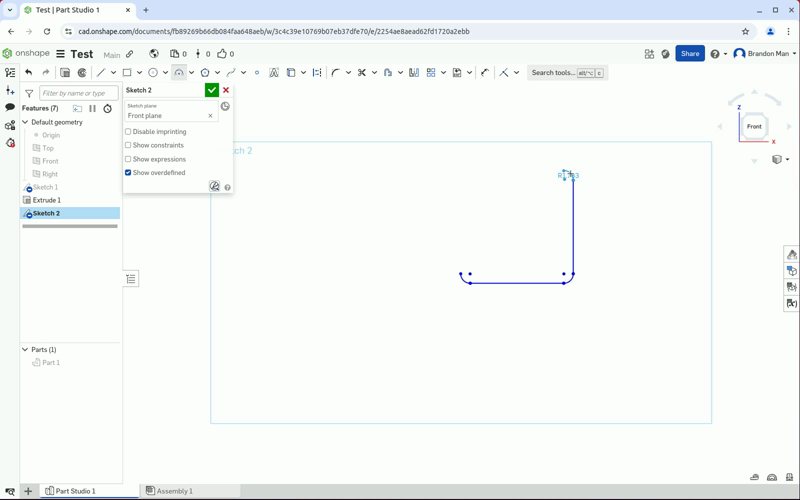
key_up(shift)
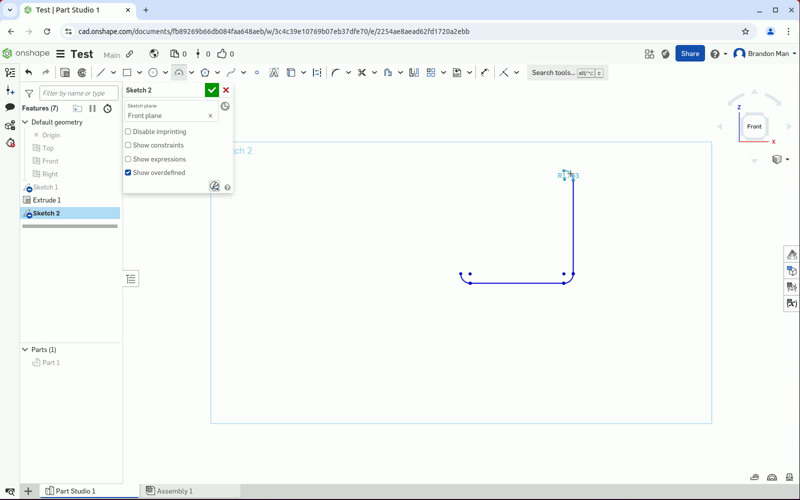
key(esc)
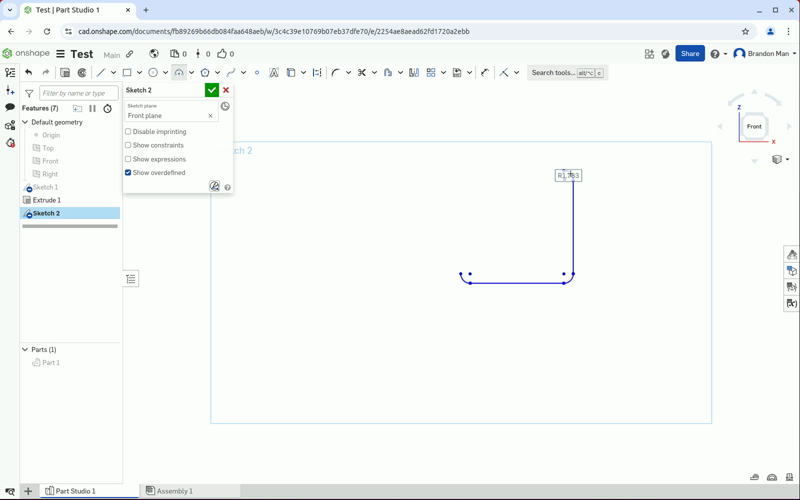
key(l)
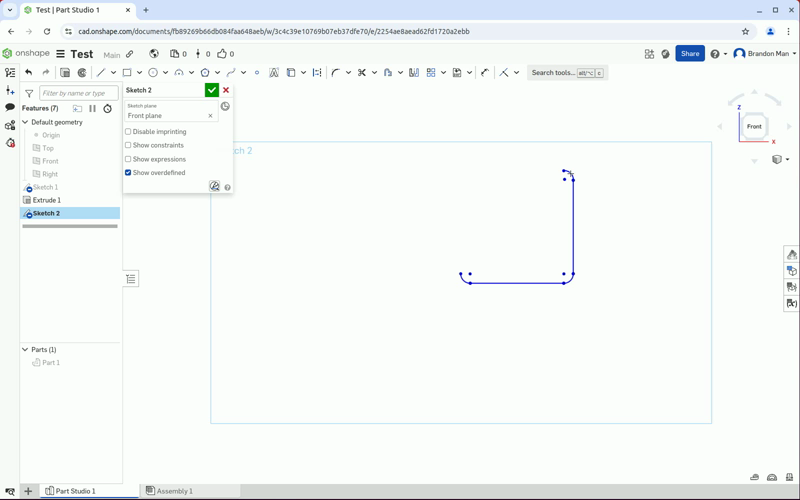
mouse_move(563, 170)
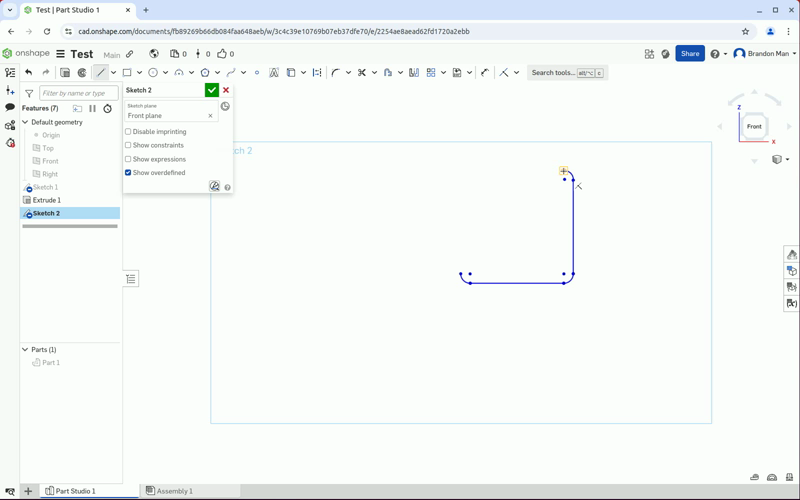
click(563, 170)
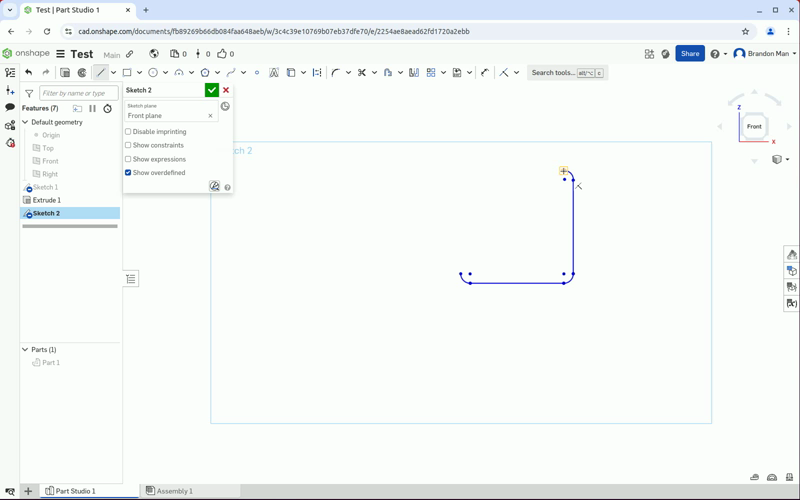
key_down(shift)
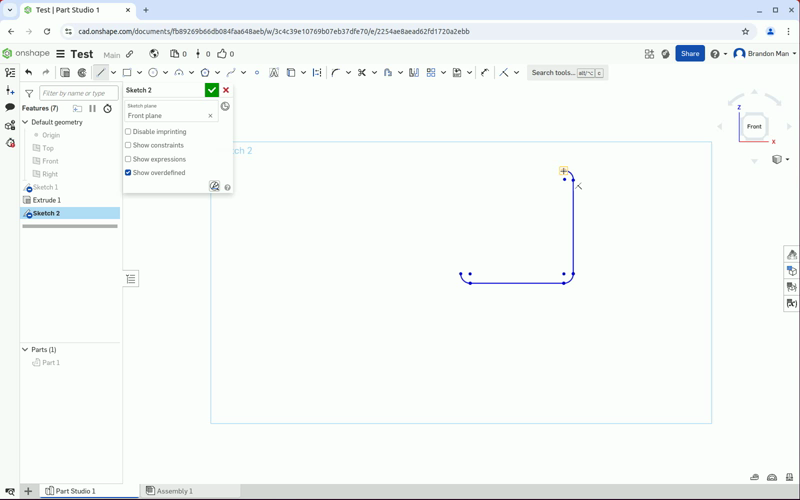
mouse_move(470, 170)
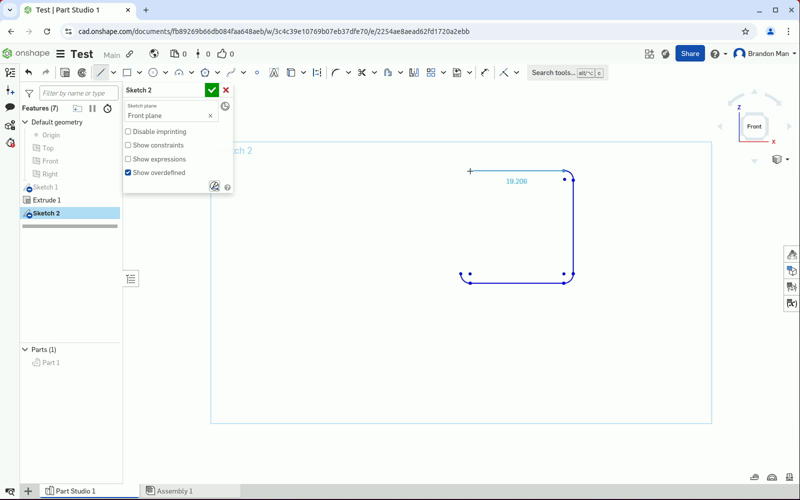
click(470, 170)
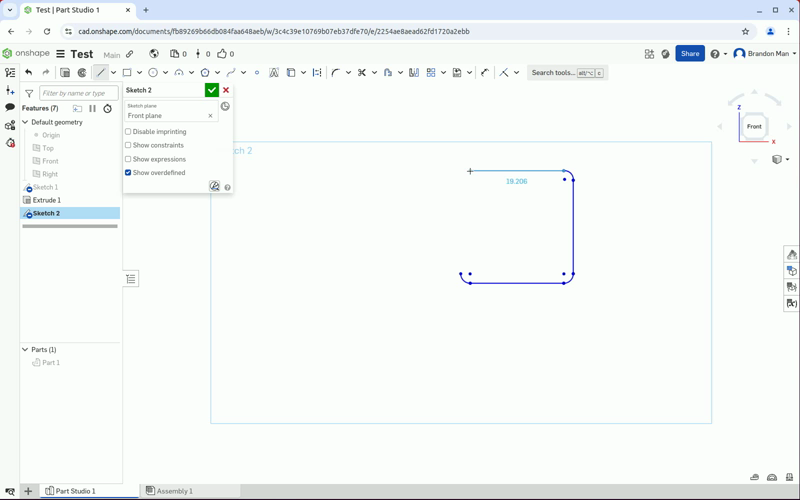
key_up(shift)
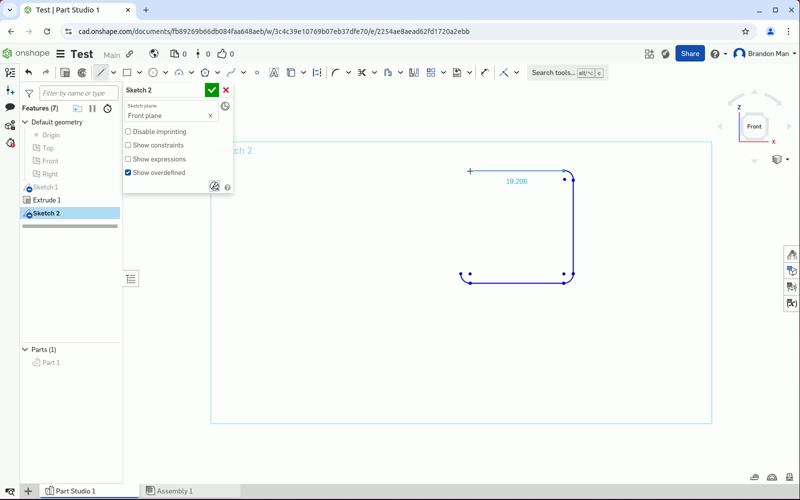
key(esc)
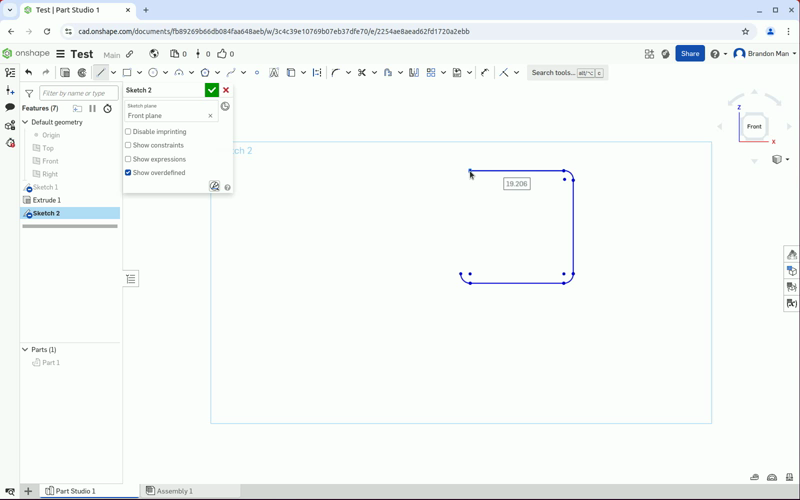
key(a)
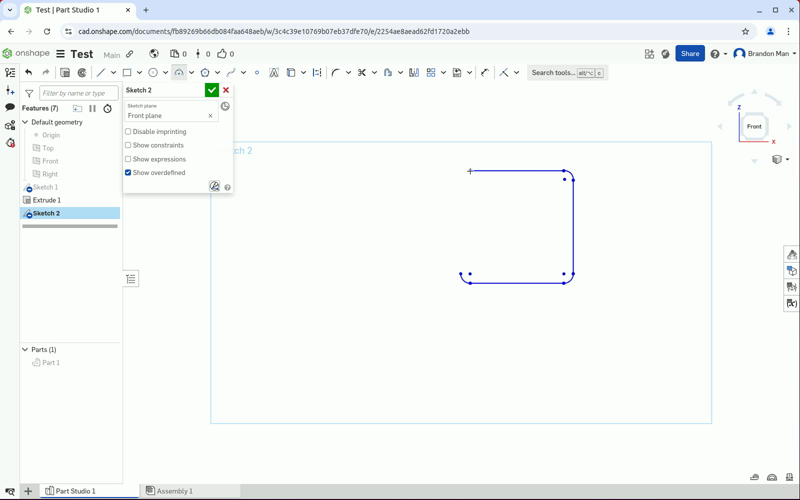
mouse_move(470, 170)
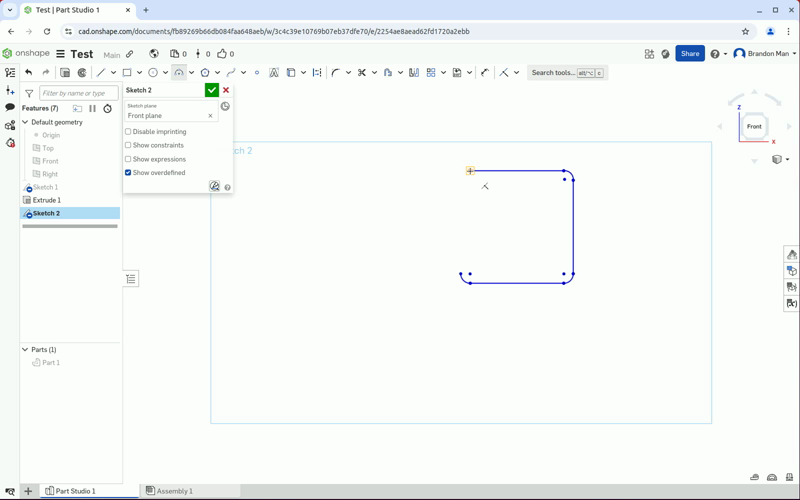
click(470, 170)
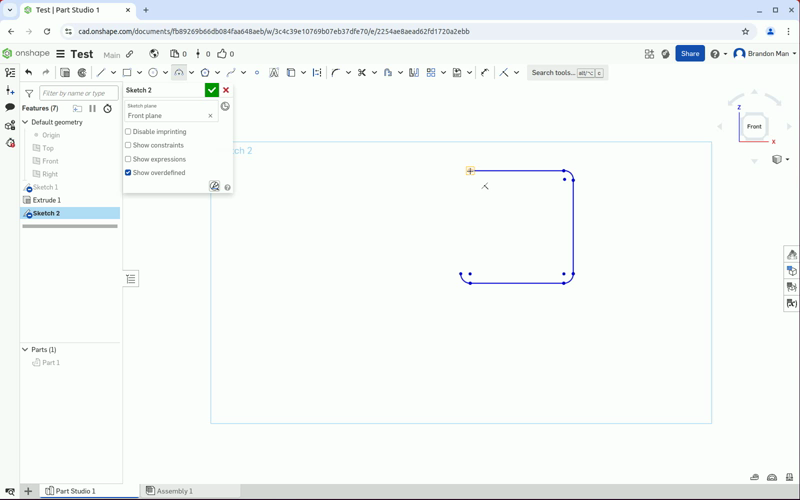
key_down(shift)
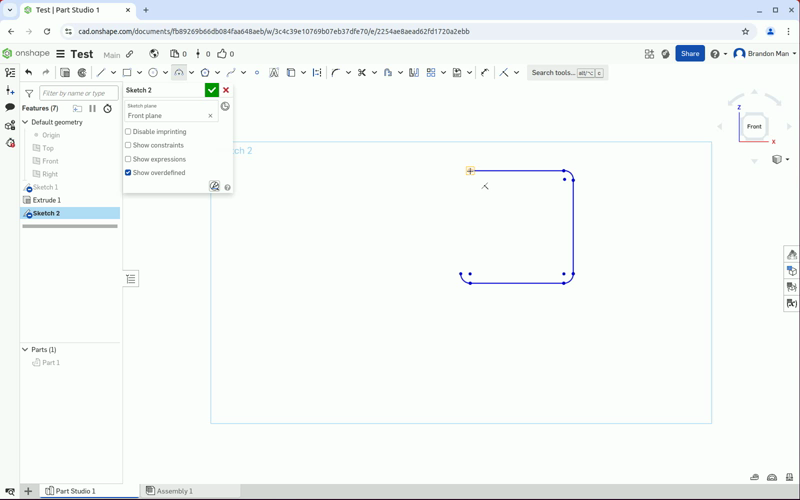
mouse_move(460, 180)
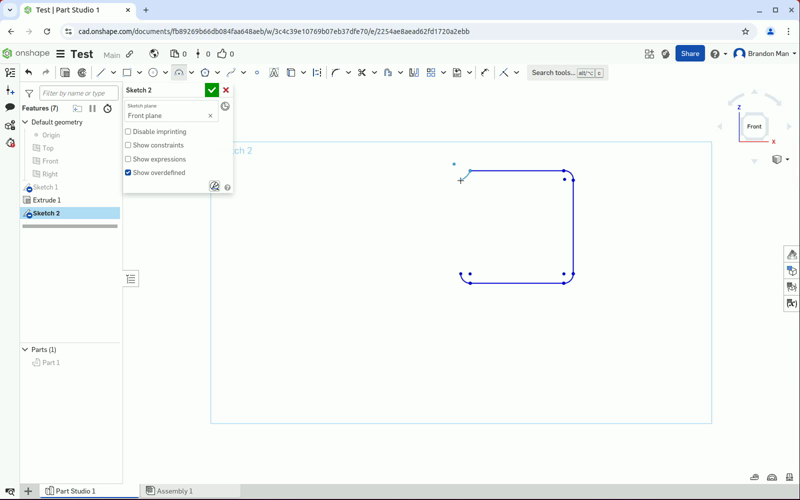
click(460, 180)
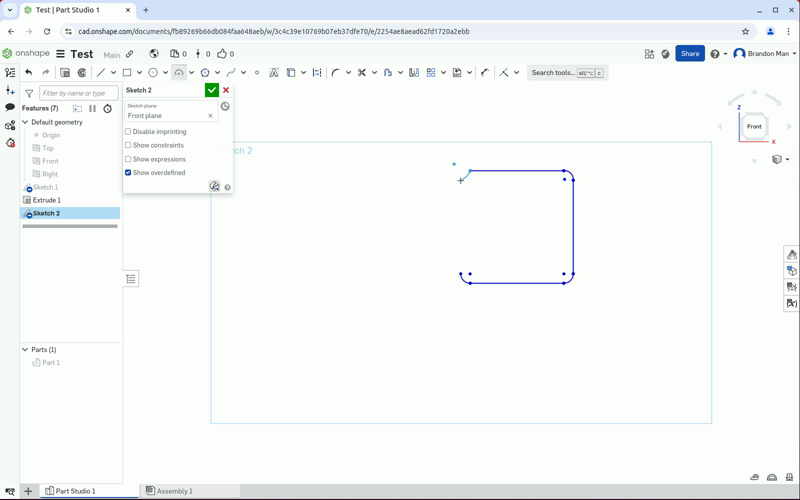
mouse_move(463, 173)
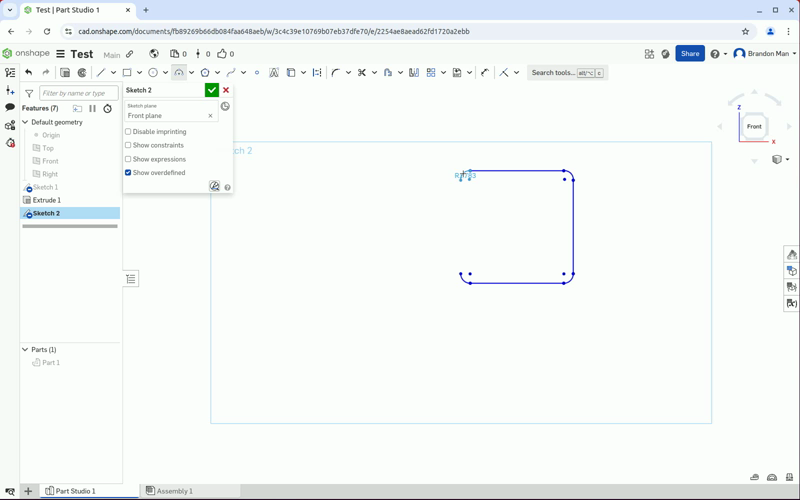
click(463, 173)
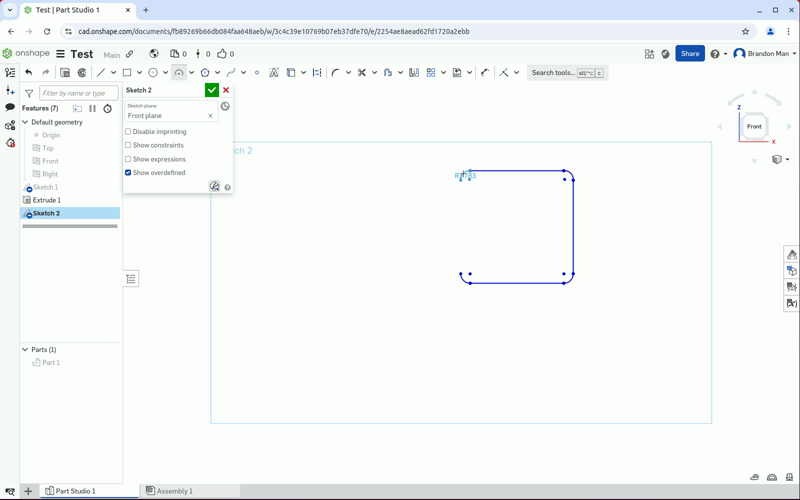
key_up(shift)
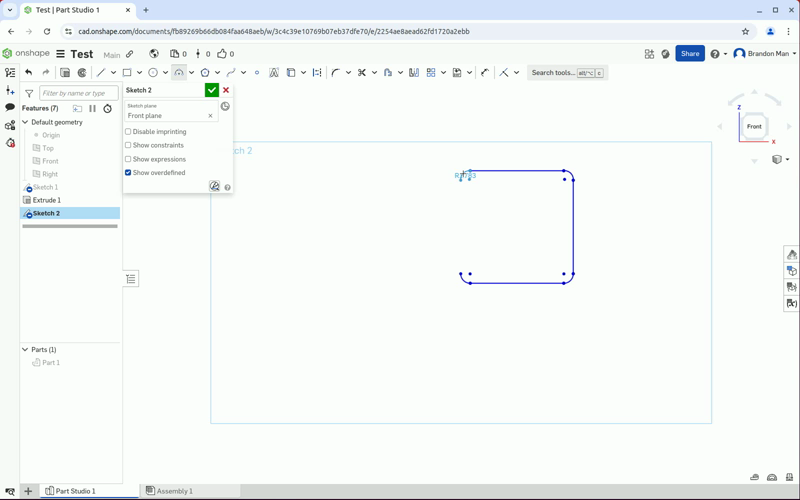
key(esc)
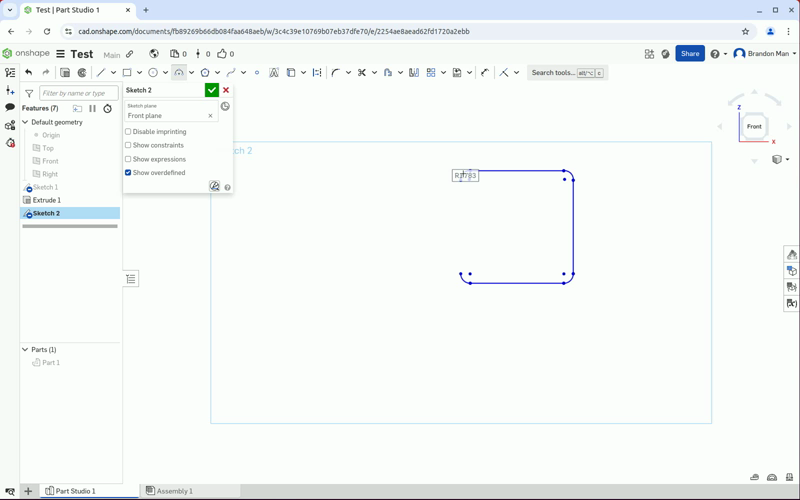
key(l)
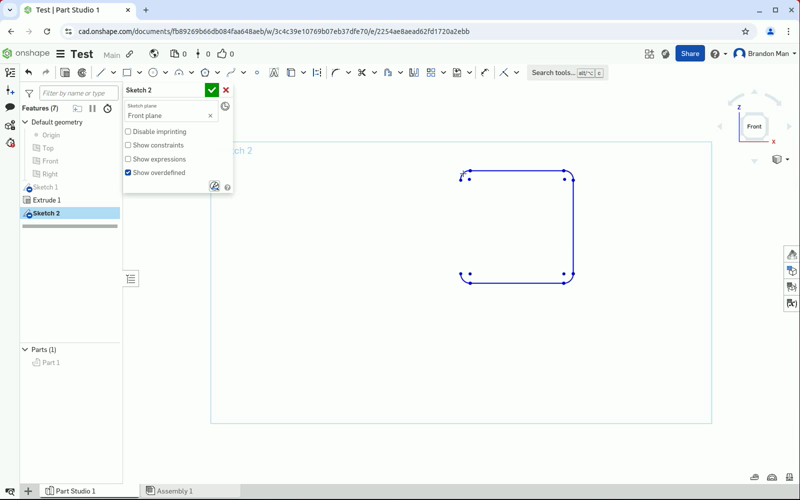
mouse_move(460, 180)
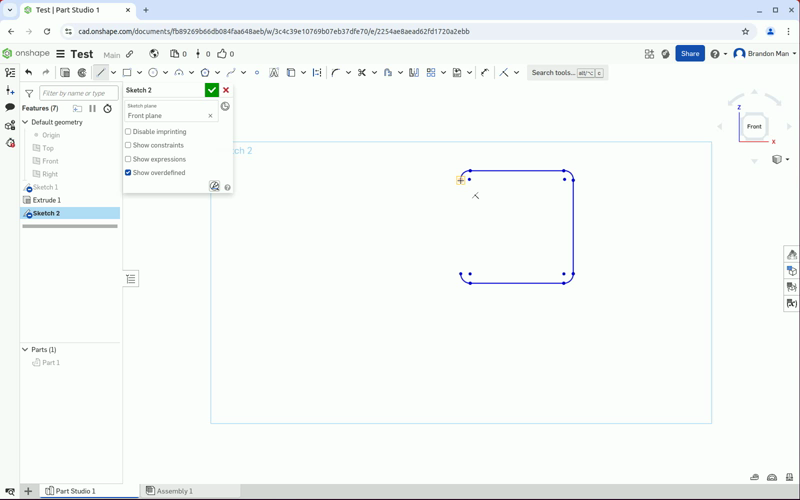
click(460, 180)
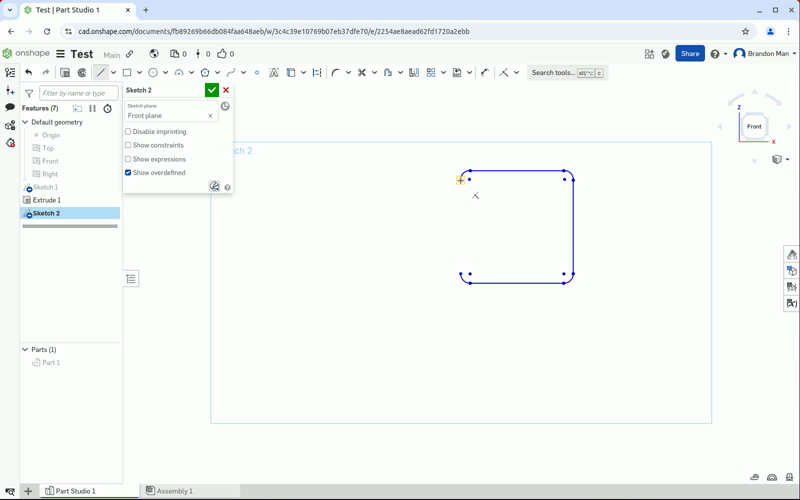
key_down(shift)
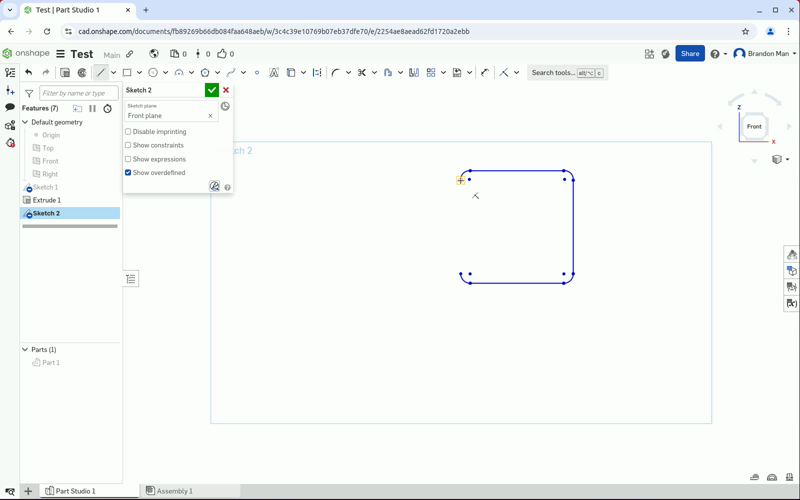
mouse_move(460, 273)
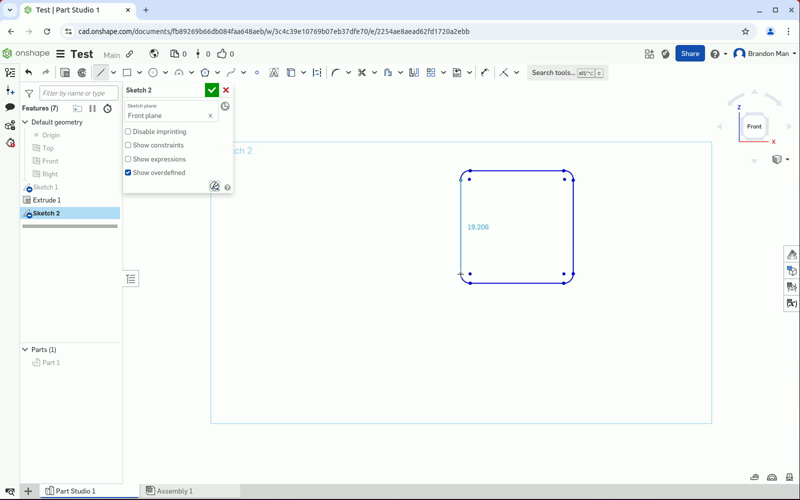
key_up(shift)
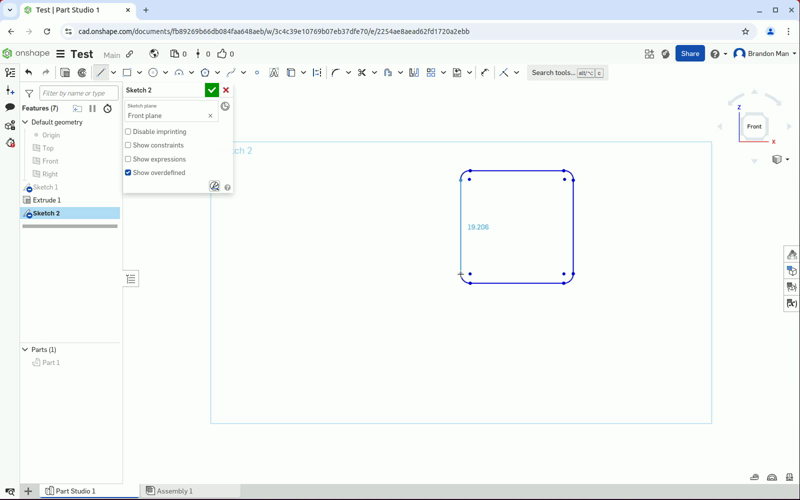
click(460, 273)
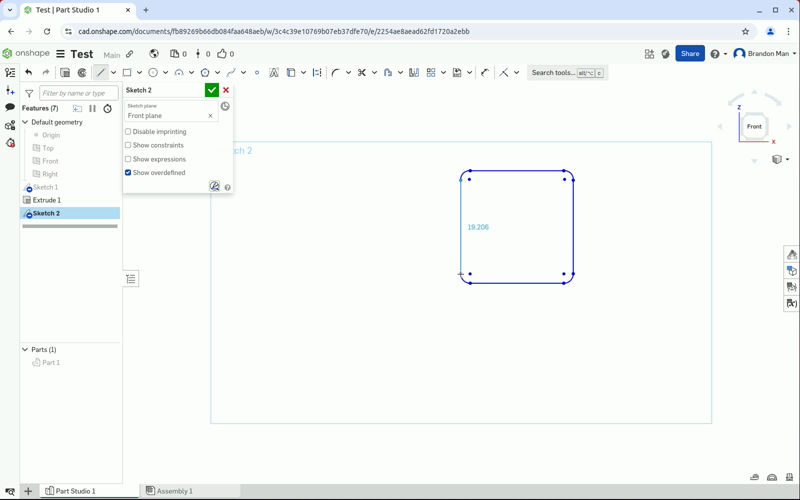
key(esc)
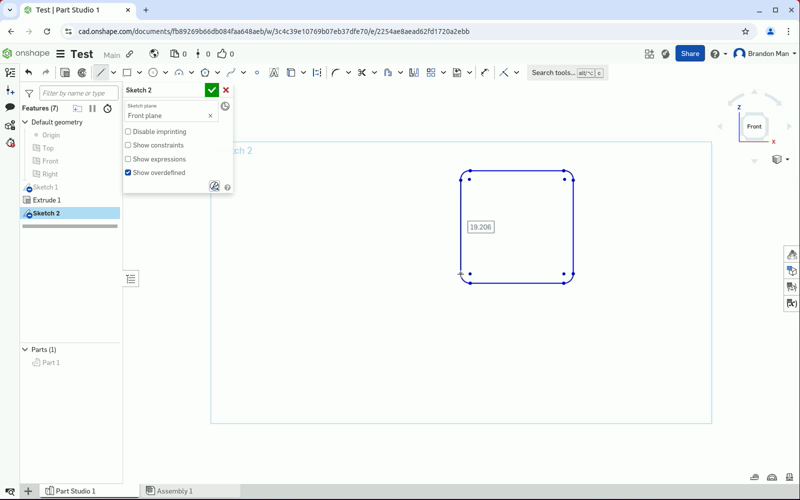
key(c)
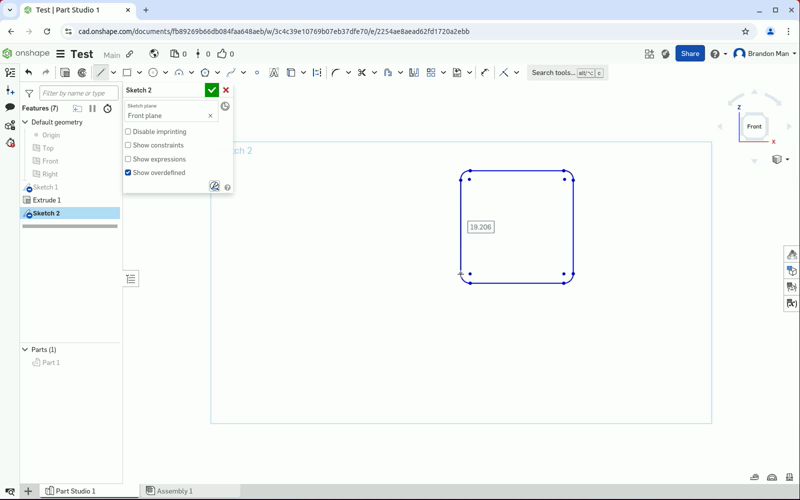
key_down(shift)
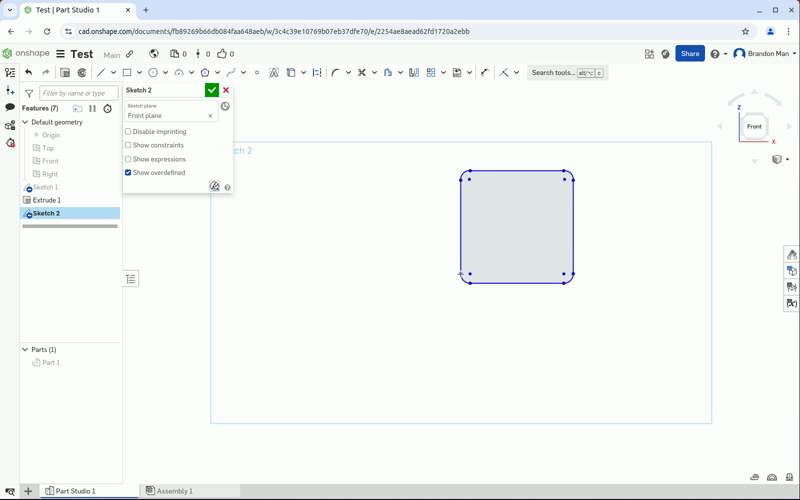
mouse_move(535, 208)
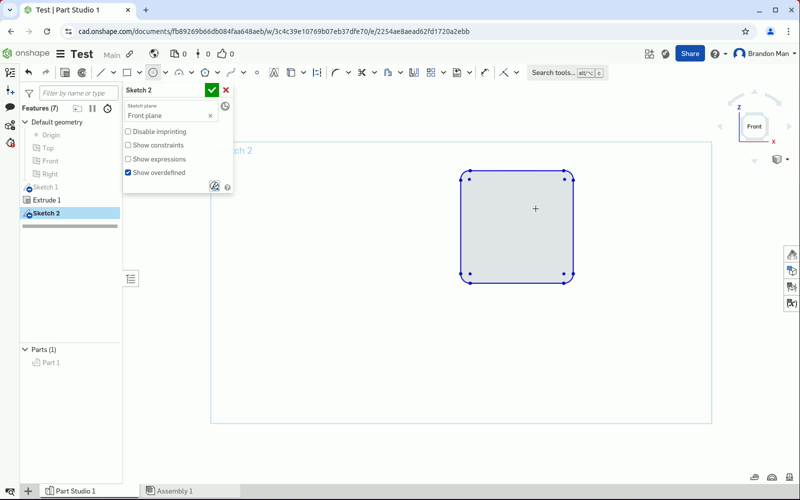
click(535, 208)
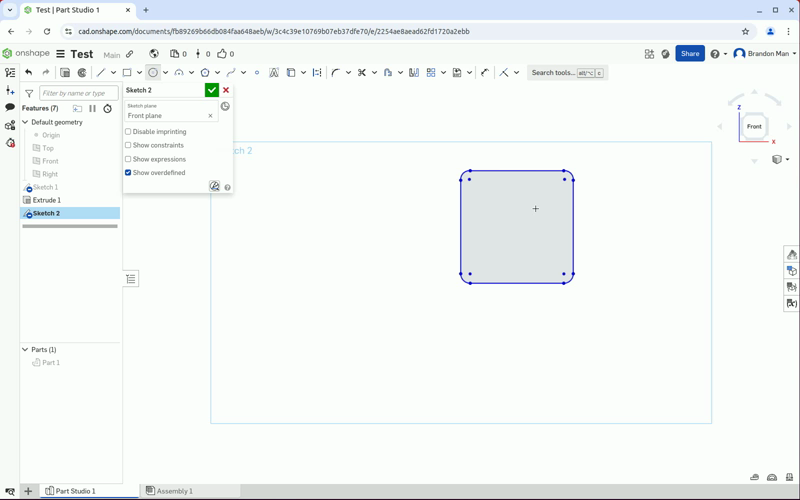
key_up(shift)
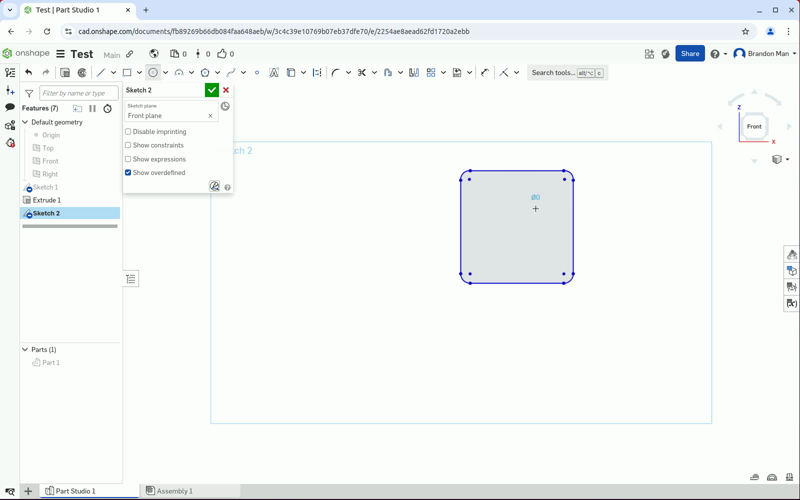
mouse_move(554, 208)
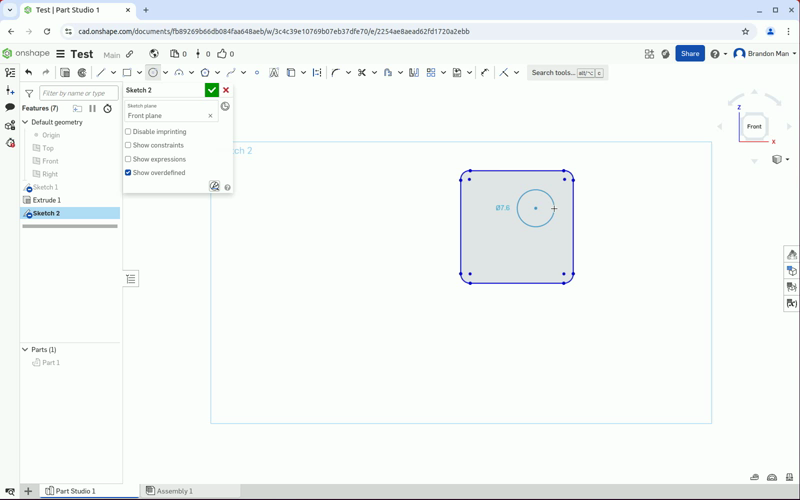
click(554, 208)
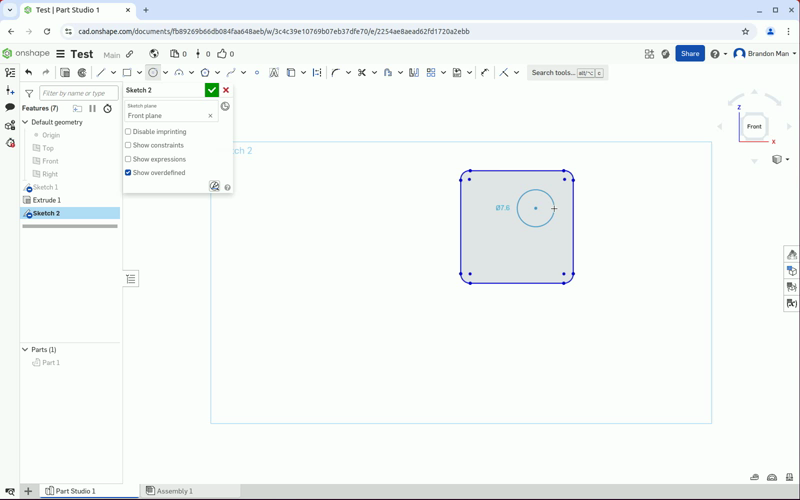
key(esc)
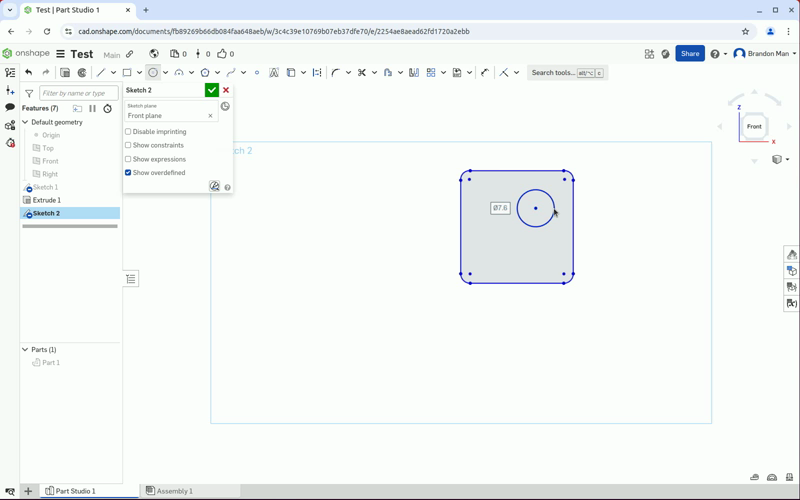
mouse_move(485, 204)
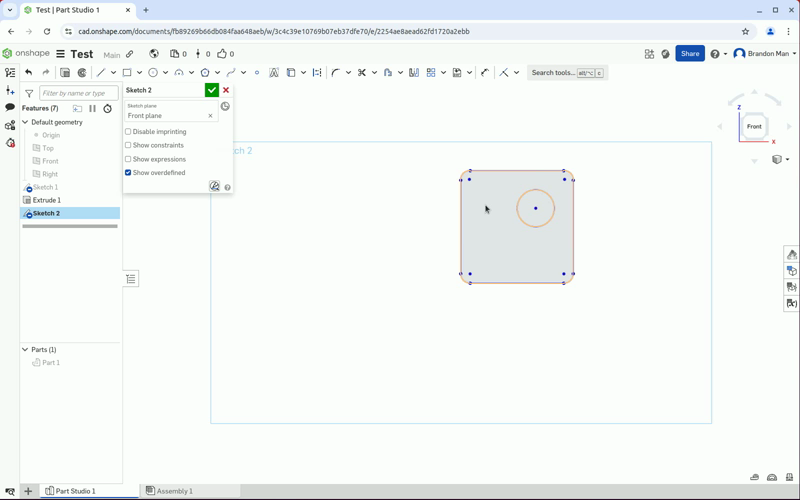
click(485, 204)
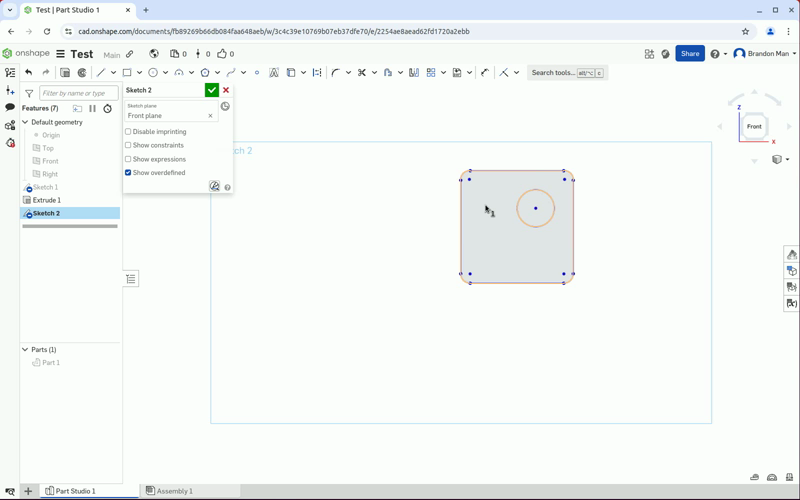
mouse_move(73, 352)
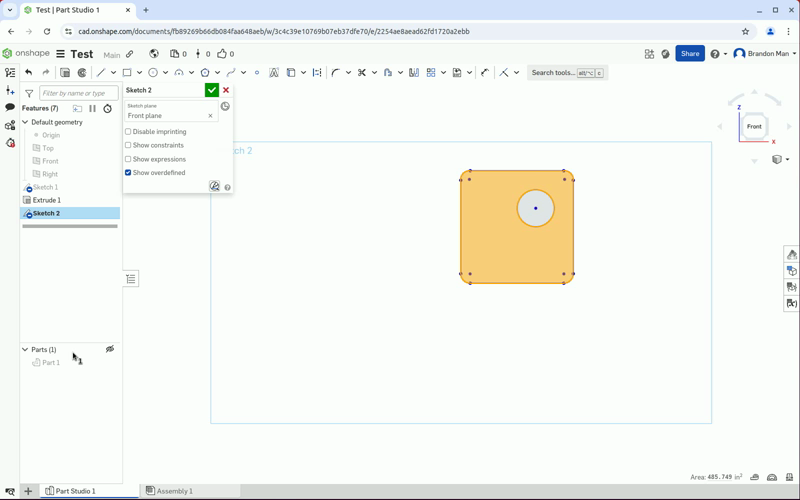
key(shift+y)
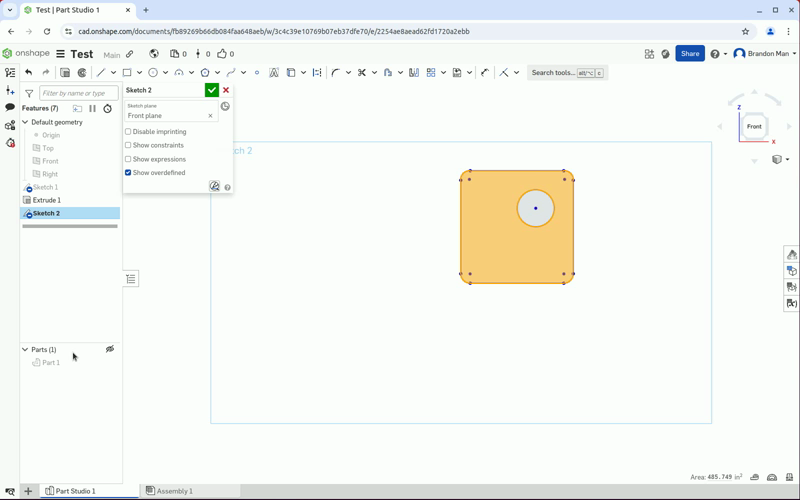
key(shift+e)
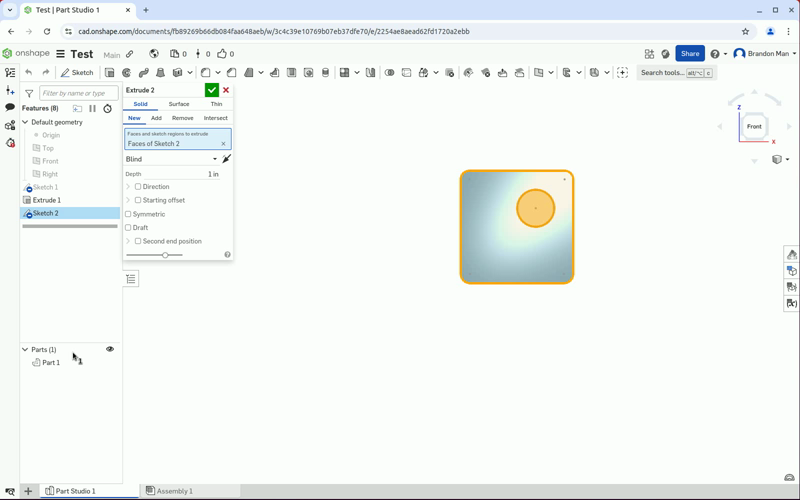
mouse_move(143, 106)
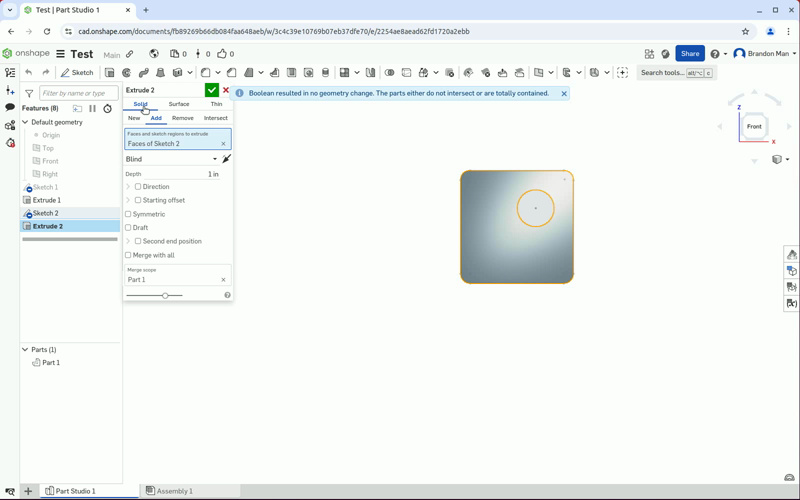
click(143, 106)
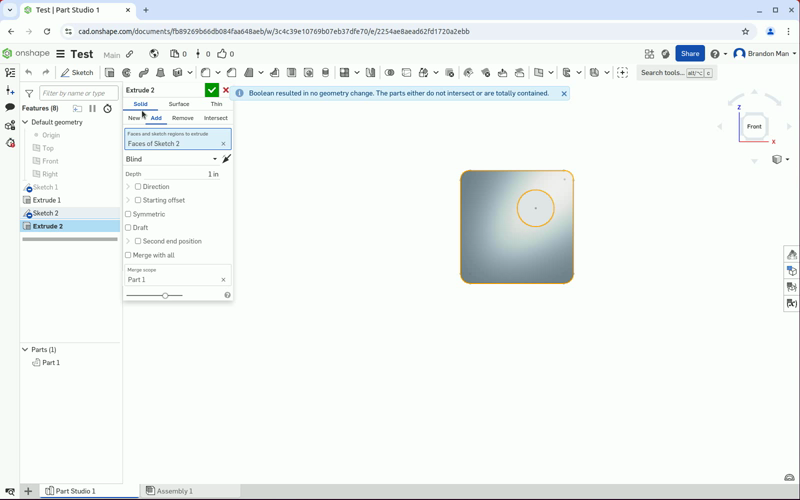
mouse_move(137, 120)
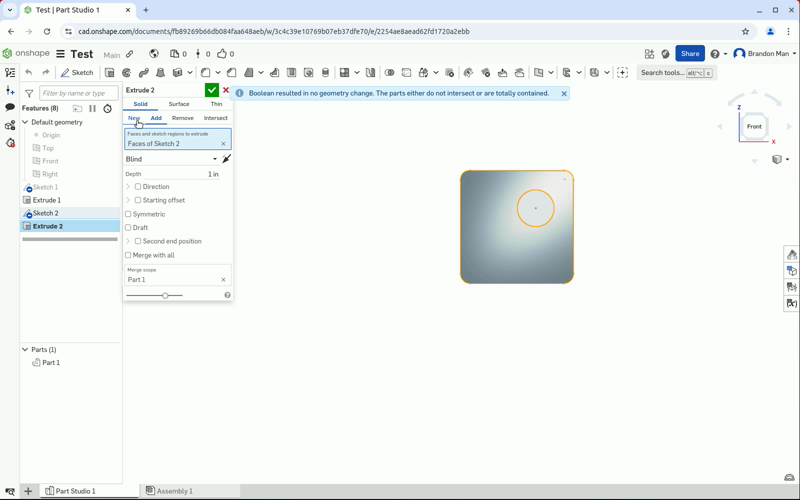
click(137, 120)
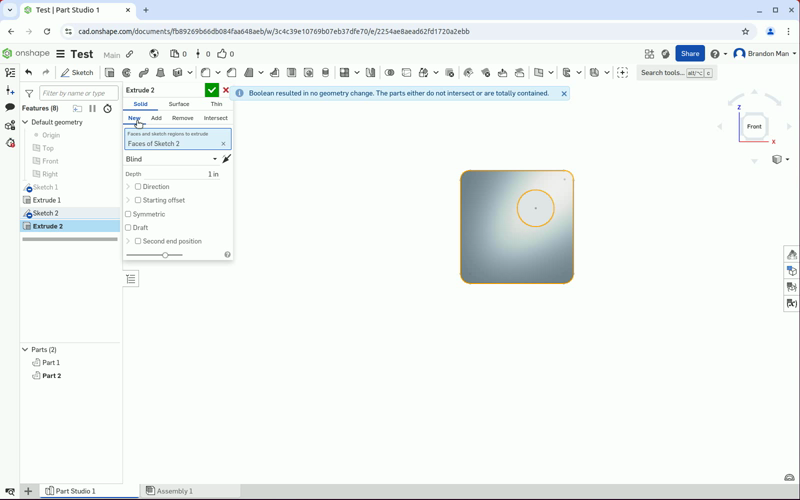
key(tab, 4)
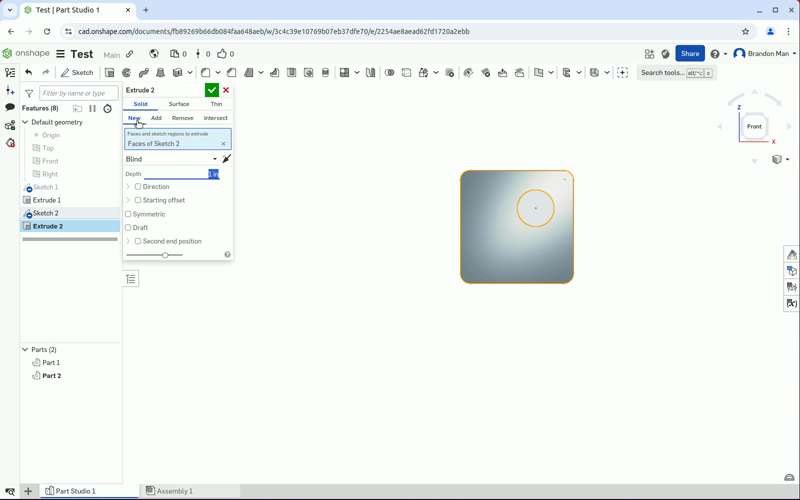
text(1.926)
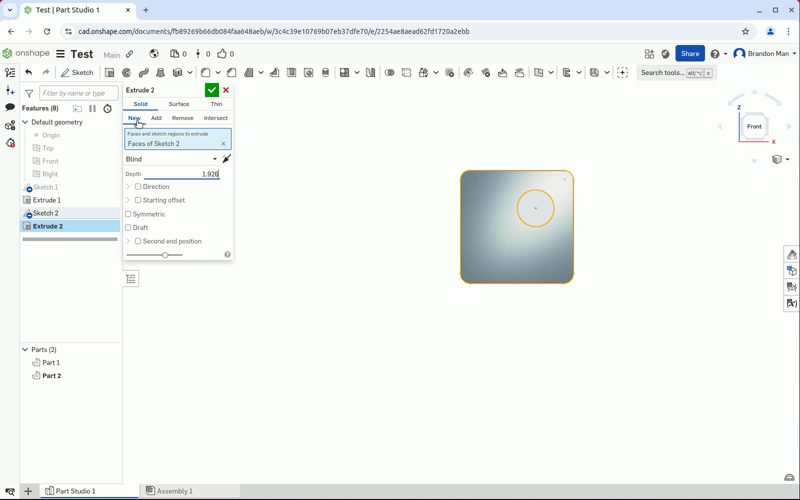
key(enter)
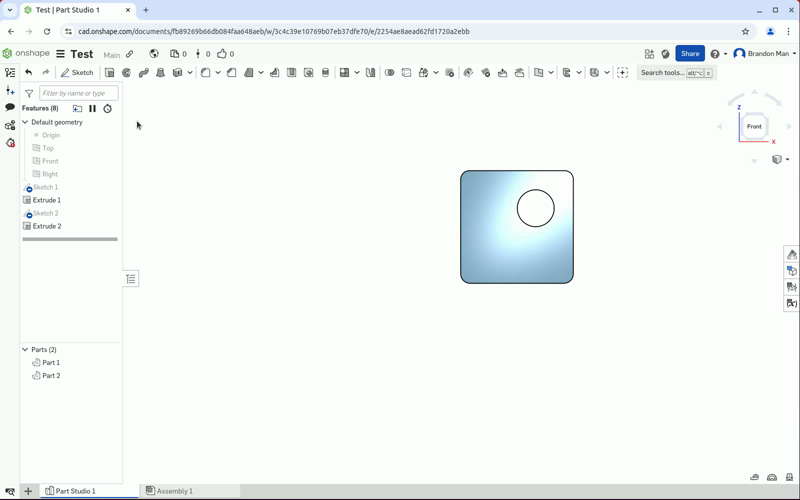
key(shift+h)
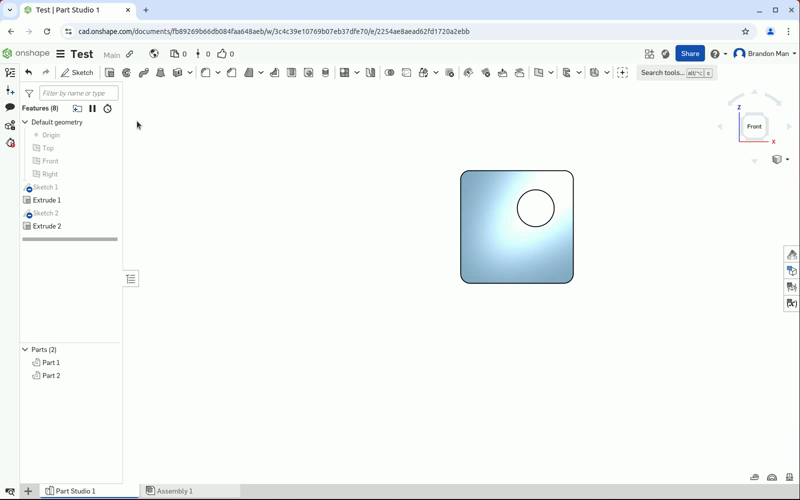
key(shift+h)
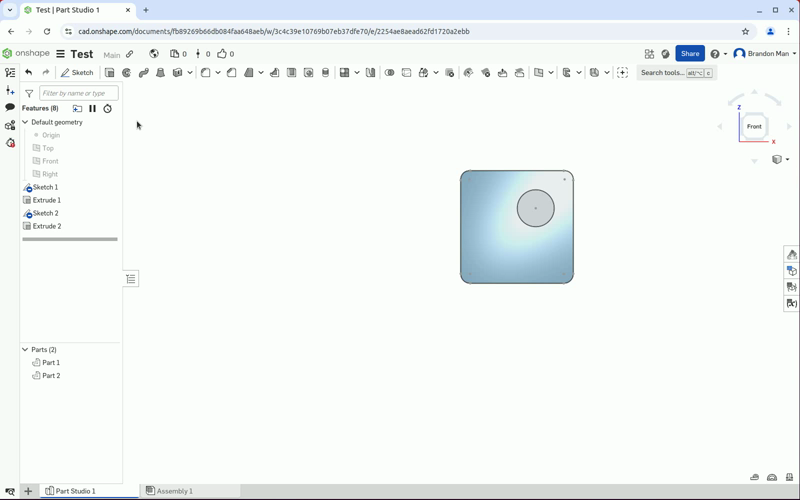
key(shift+7)
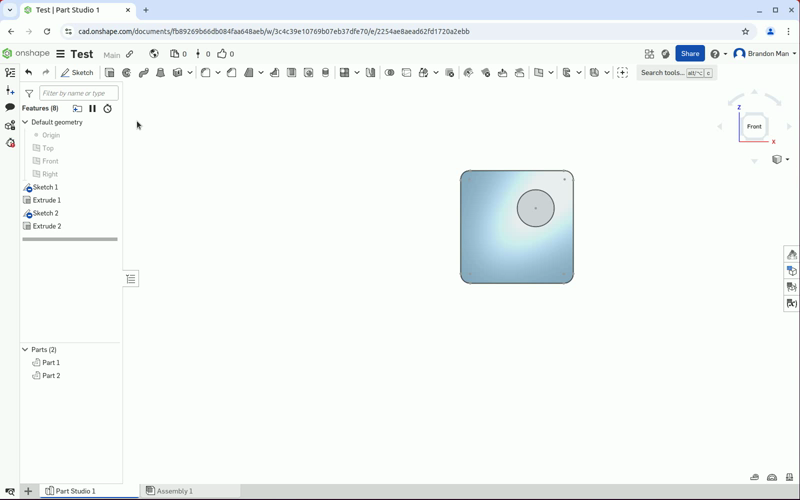
key(left, 2)
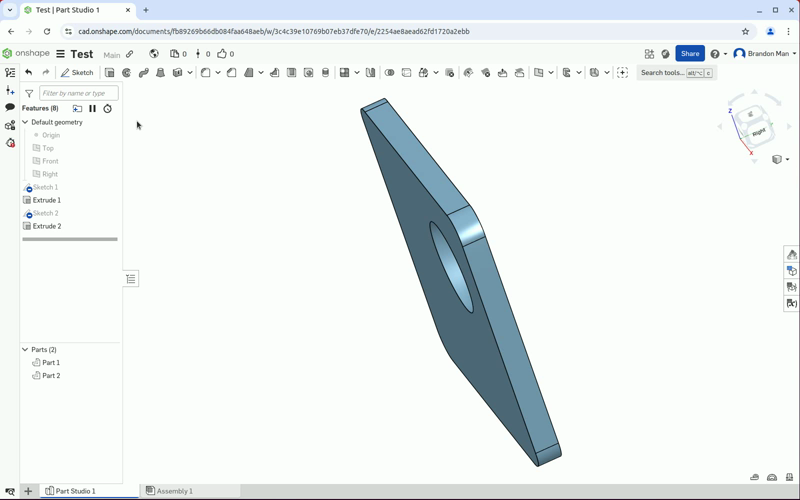
key(down, 2)
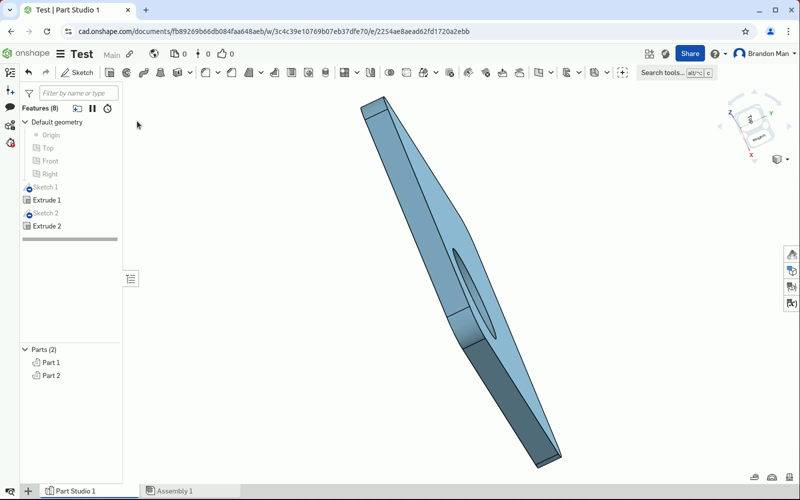
key(up, 2)
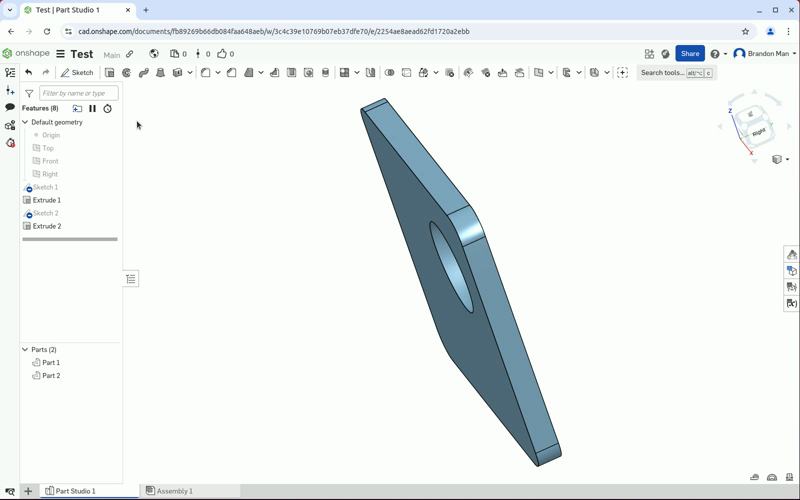
key(right, 2)
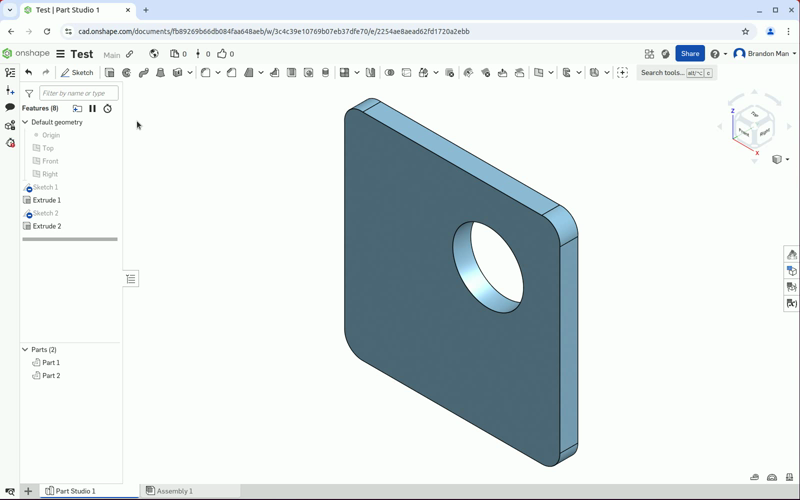
mouse_move(73, 189)
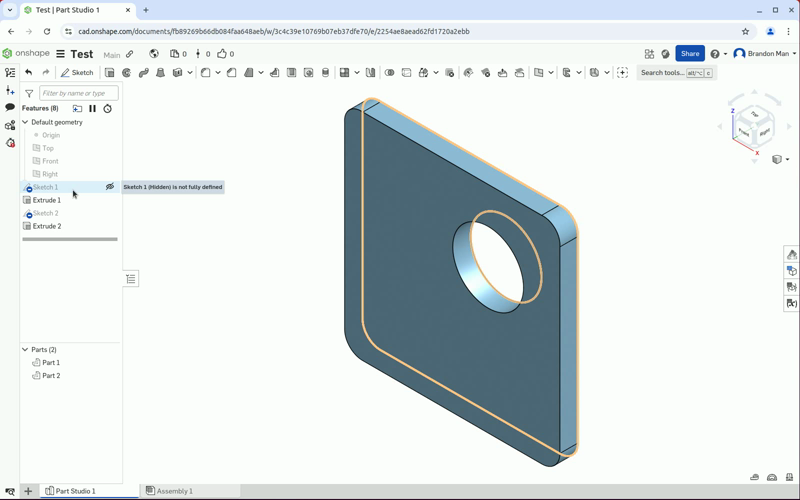
click(73, 189)